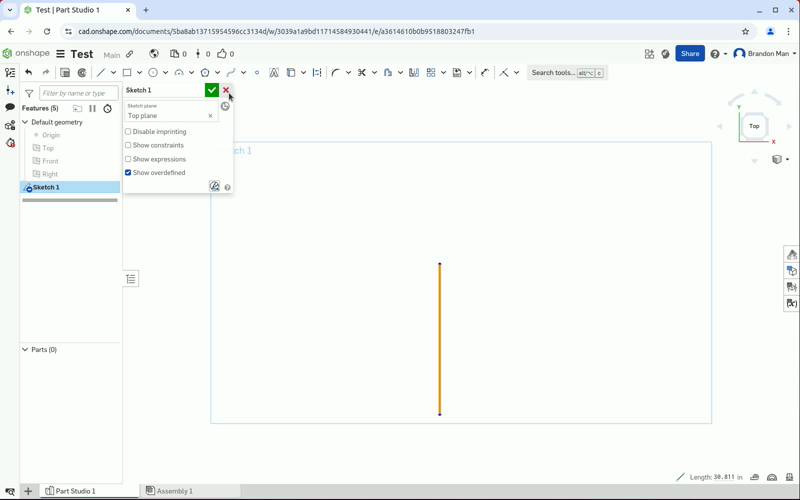
key(shift+h)
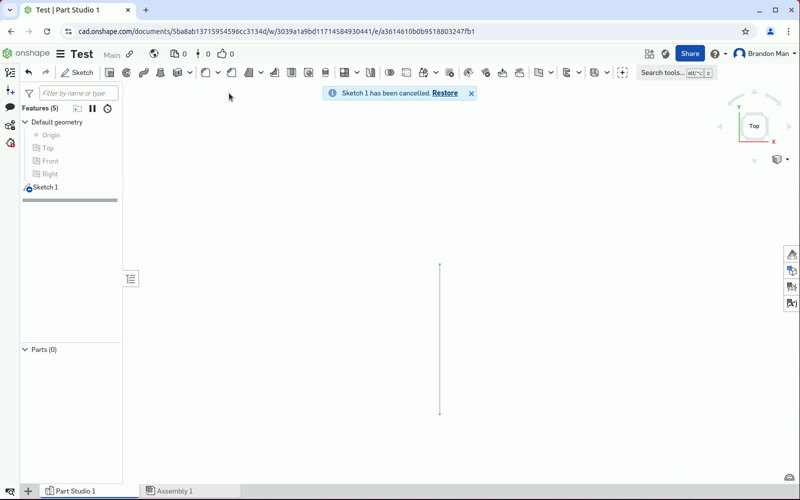
key(shift+s)
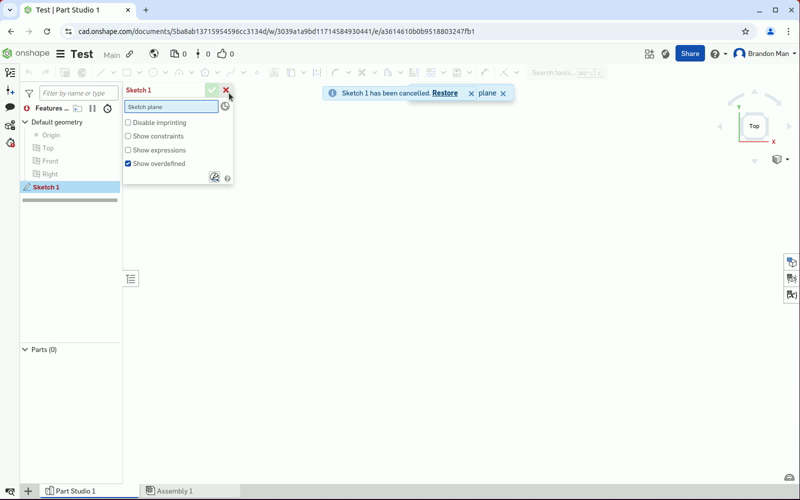
mouse_move(73, 150)
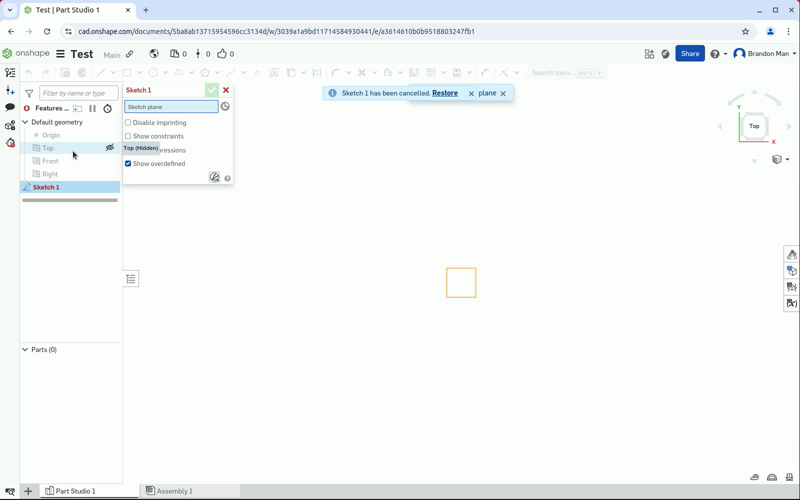
click(73, 150)
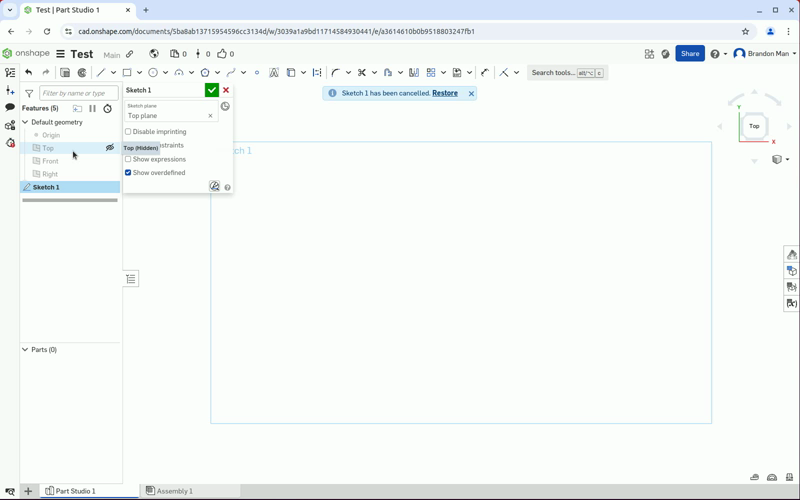
mouse_move(73, 352)
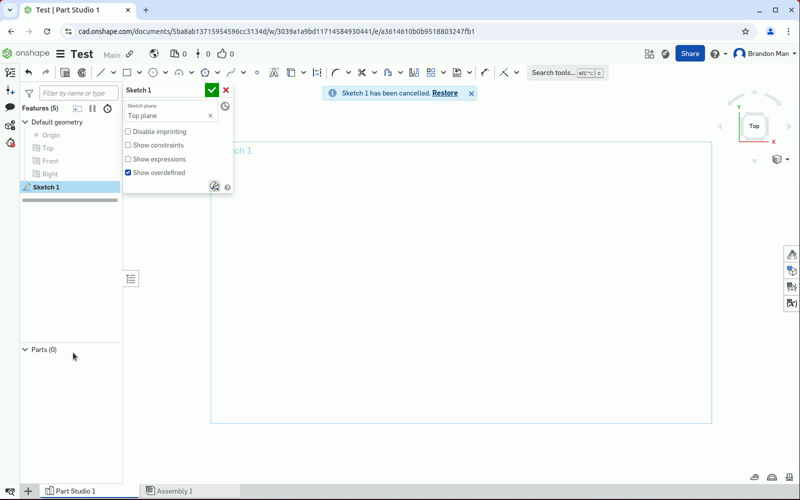
key(y)
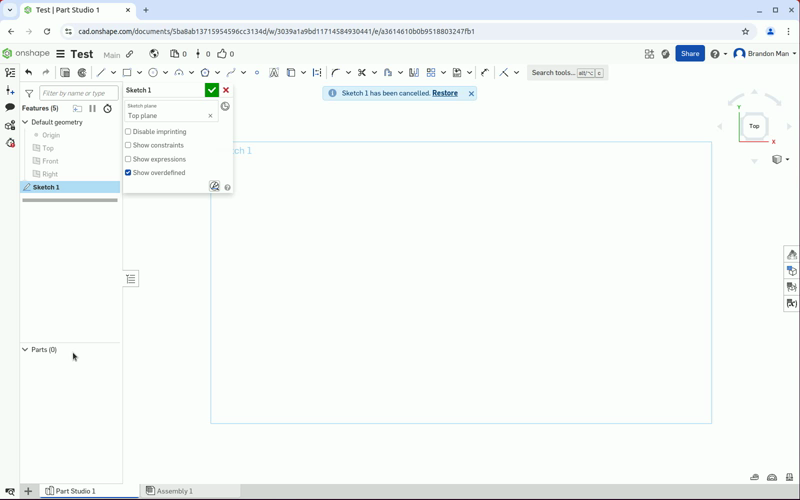
key(l)
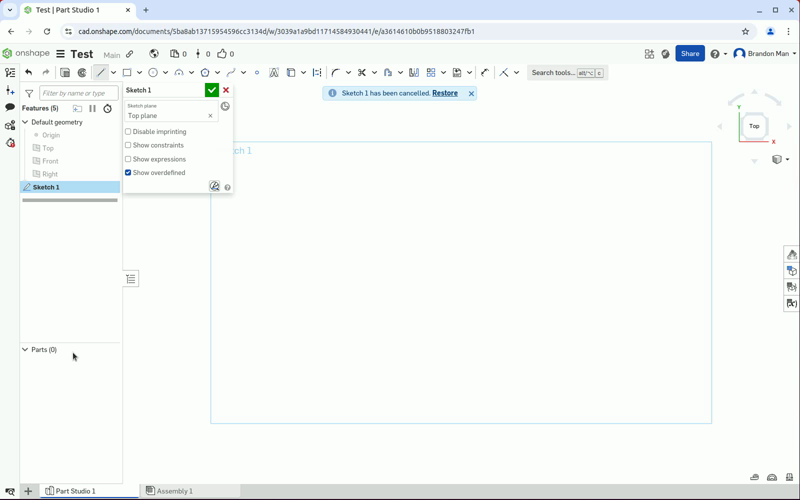
key_down(shift)
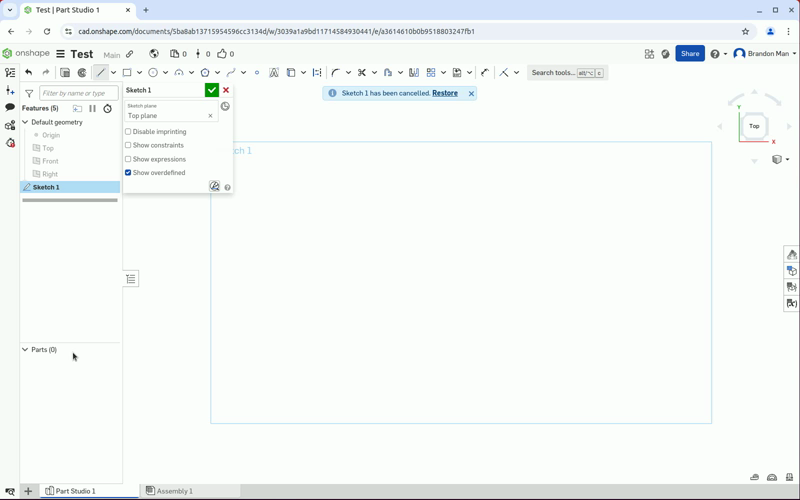
mouse_move(429, 301)
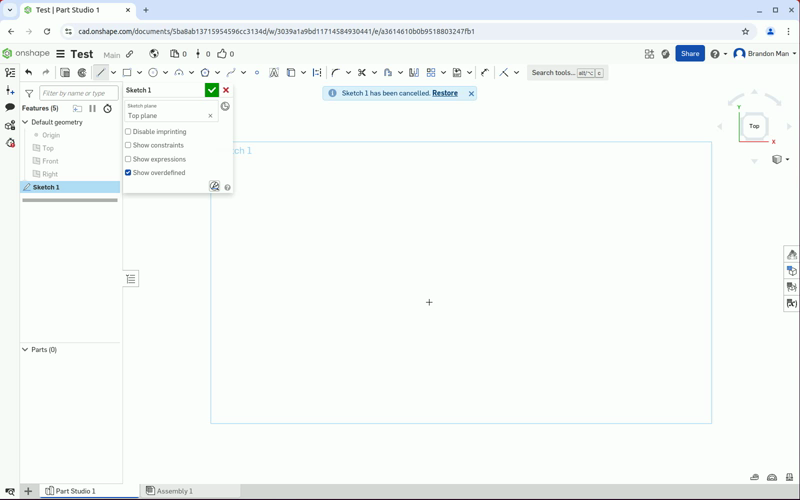
click(429, 301)
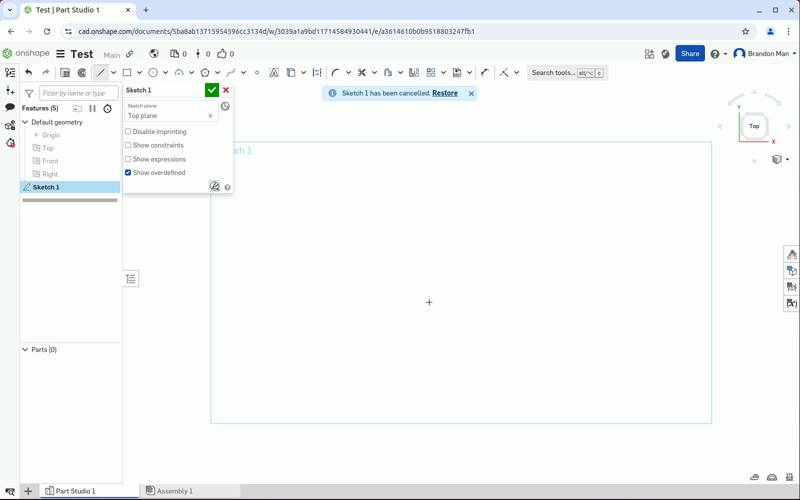
key_up(shift)
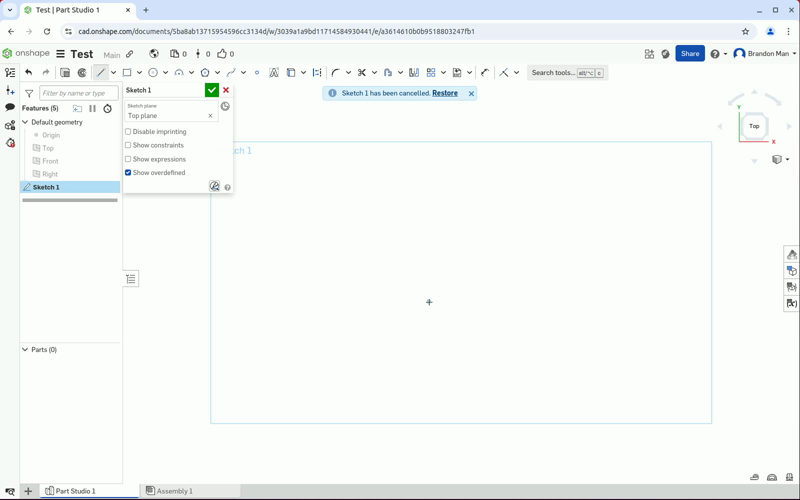
key_down(shift)
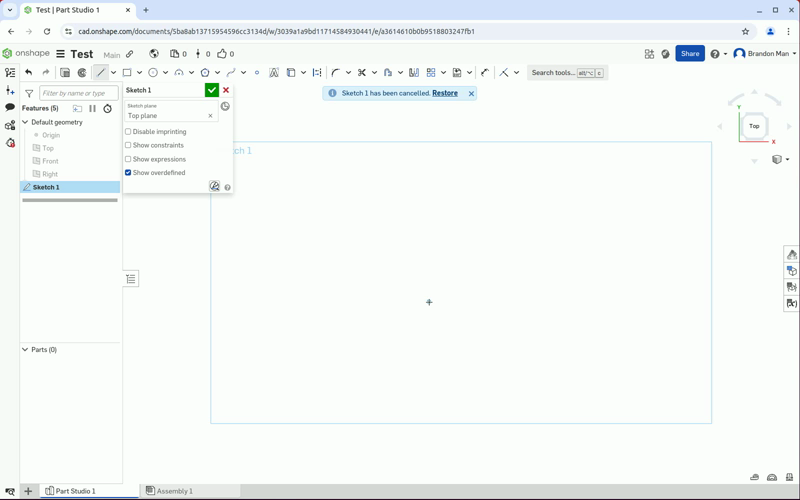
mouse_move(459, 301)
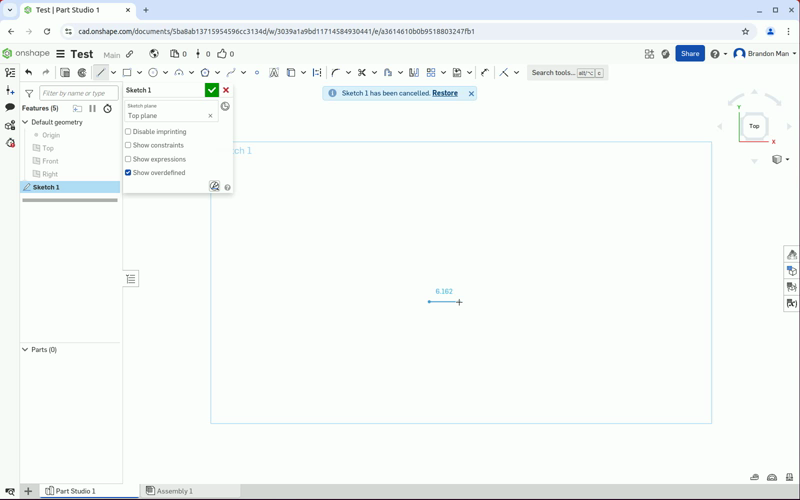
mouse_move(461, 319)
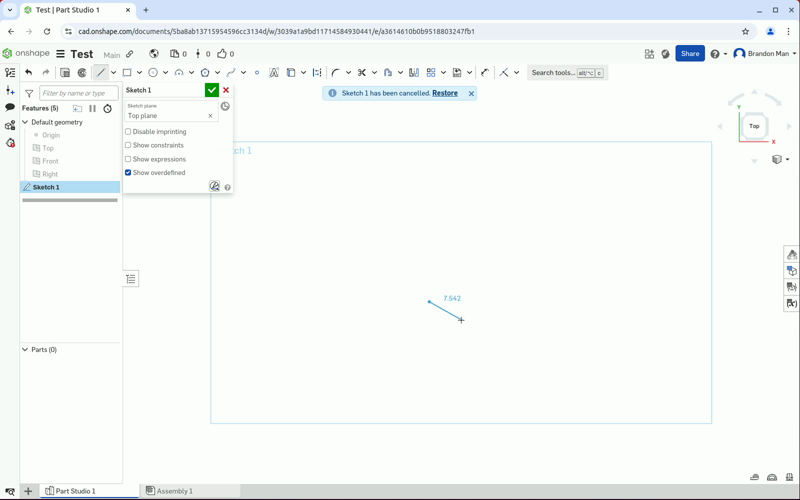
click(461, 319)
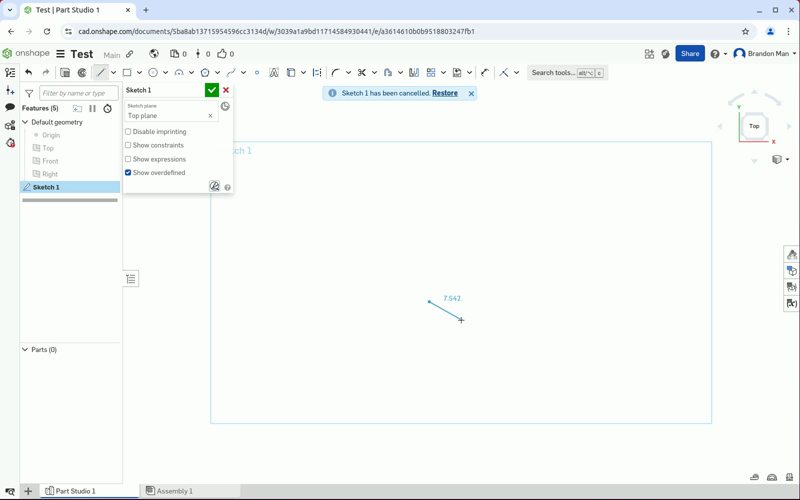
key_up(shift)
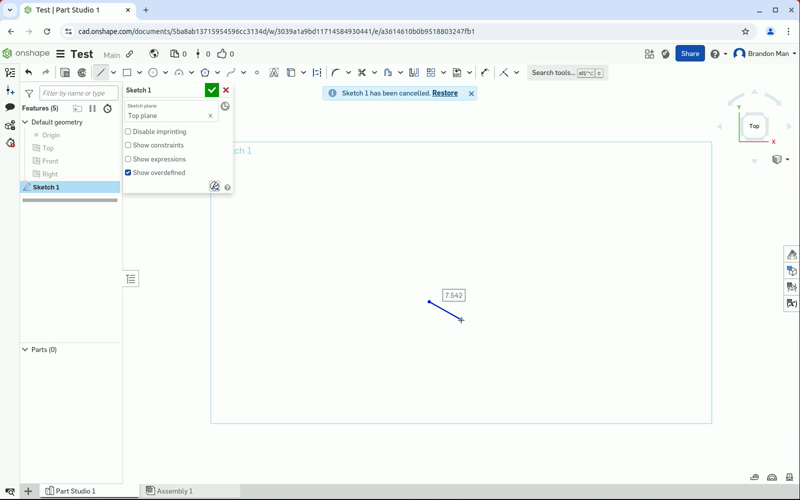
key_down(shift)
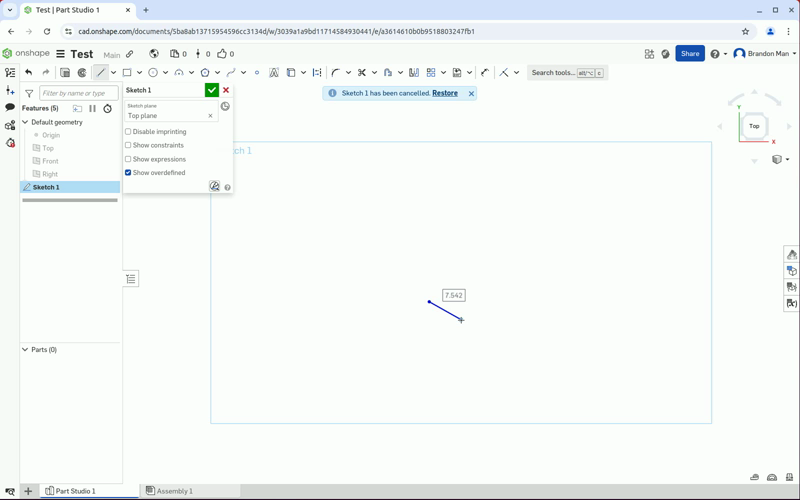
mouse_move(491, 319)
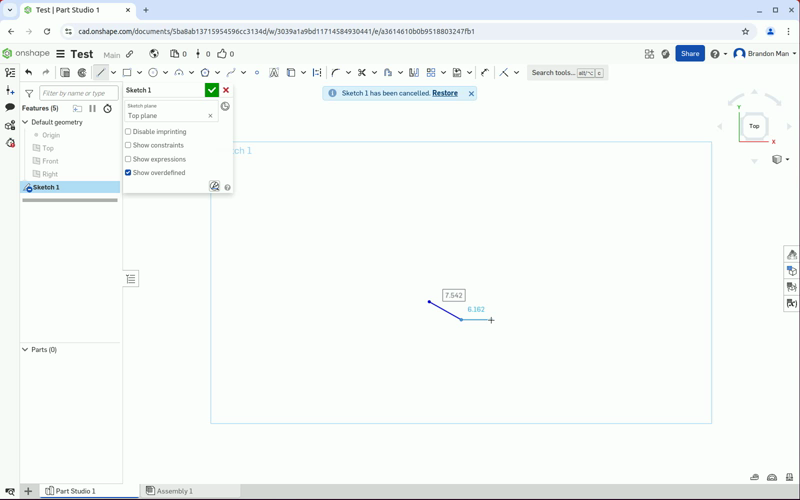
mouse_move(492, 301)
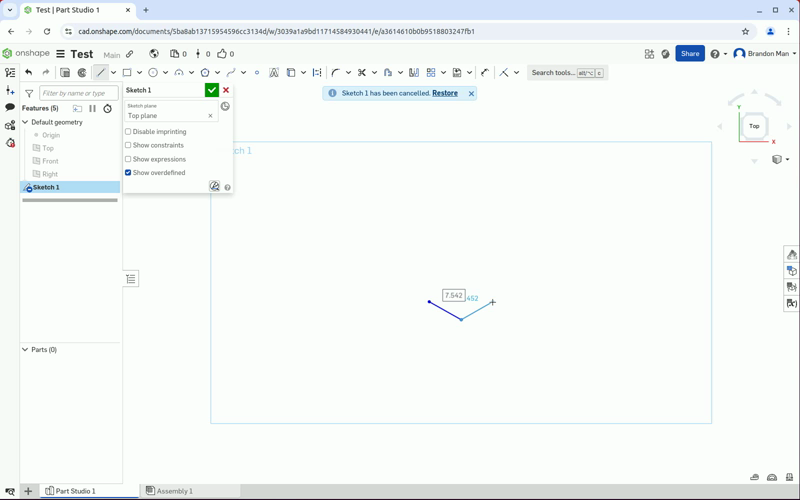
click(492, 301)
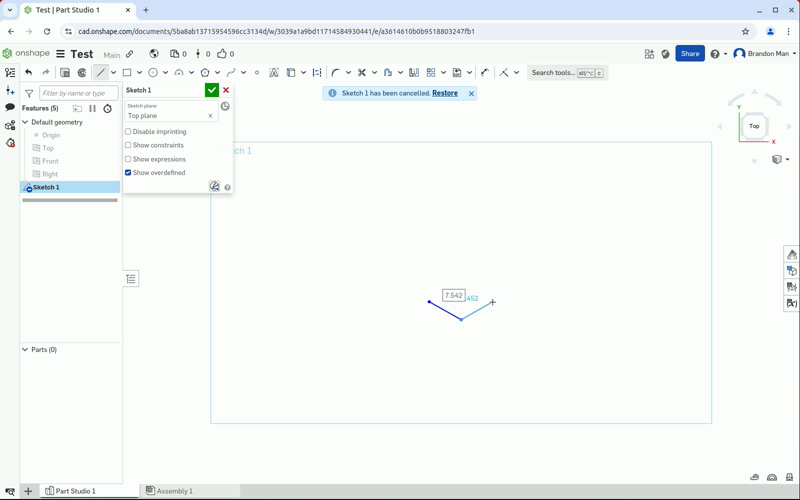
key_up(shift)
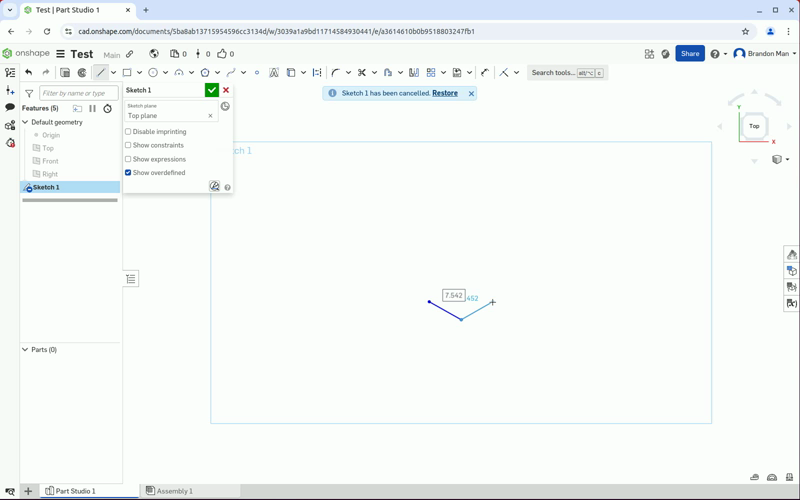
key_down(shift)
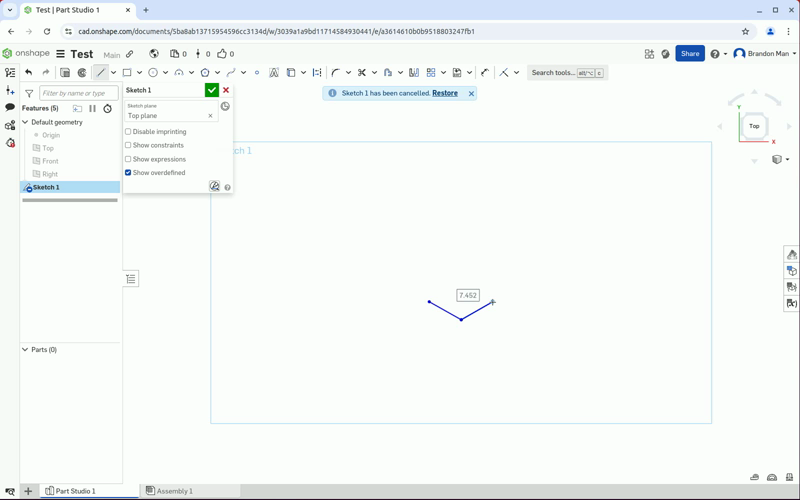
mouse_move(522, 301)
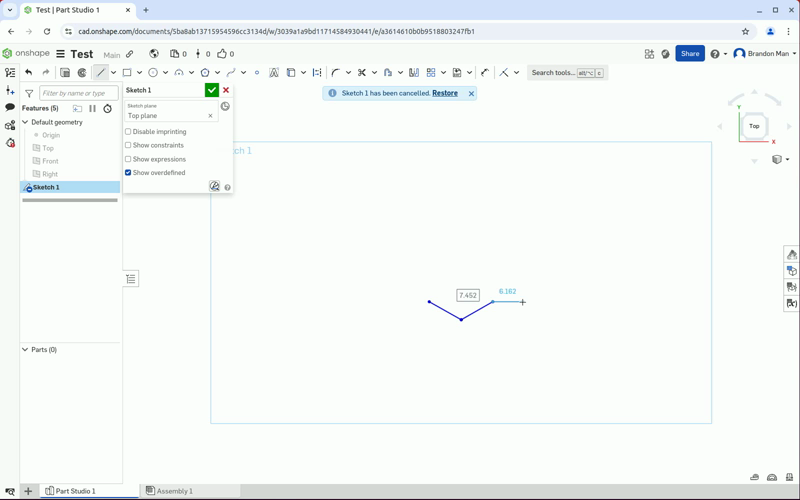
mouse_move(492, 264)
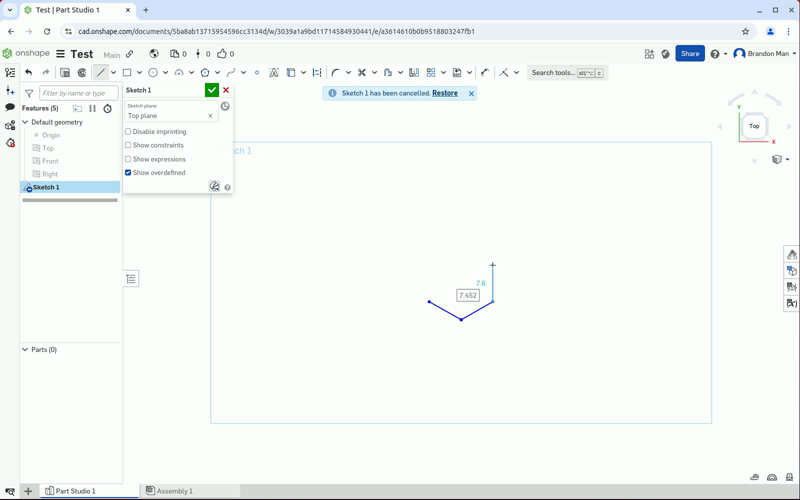
click(492, 264)
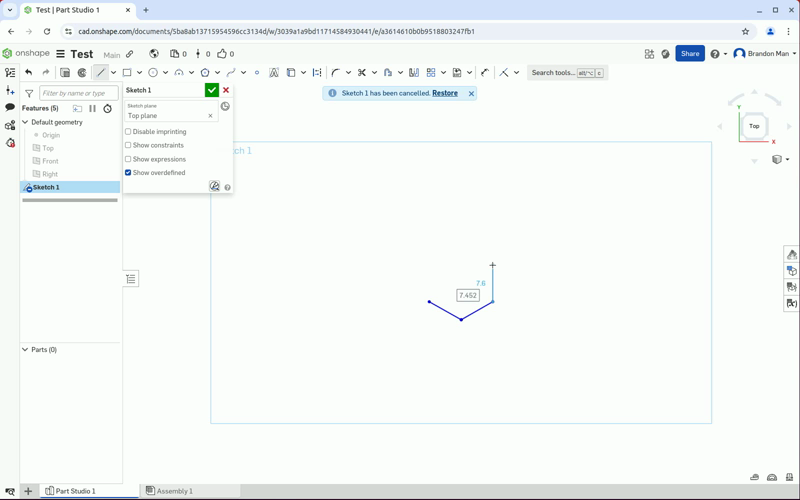
key_up(shift)
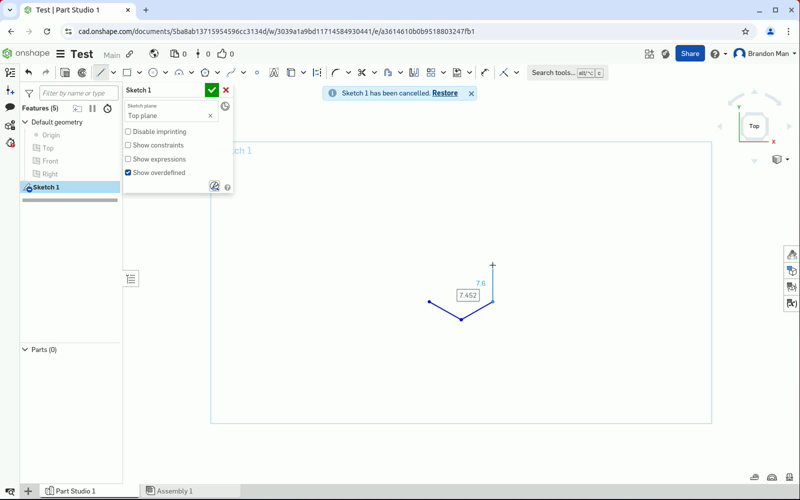
key_down(shift)
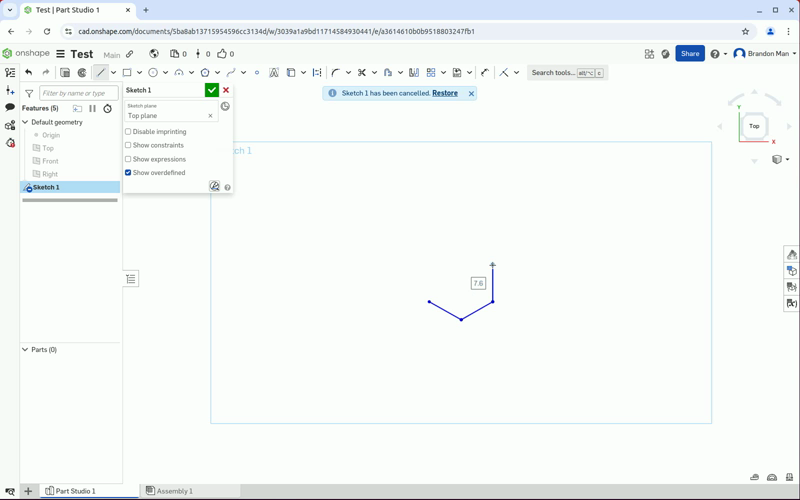
mouse_move(522, 264)
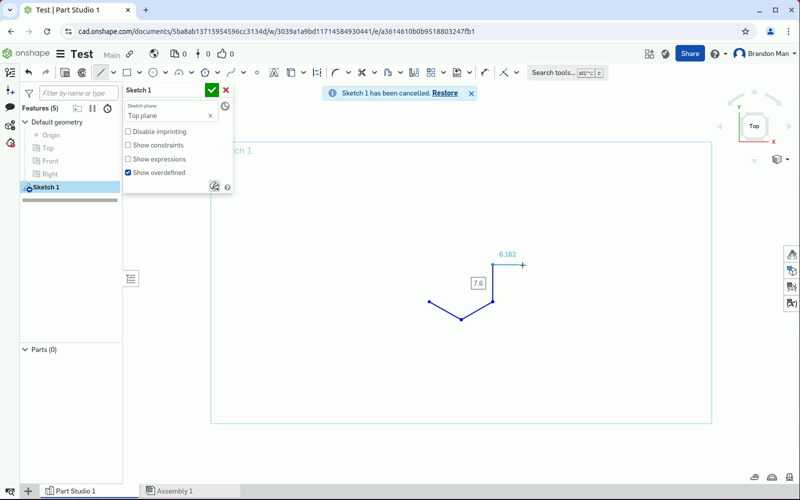
mouse_move(461, 246)
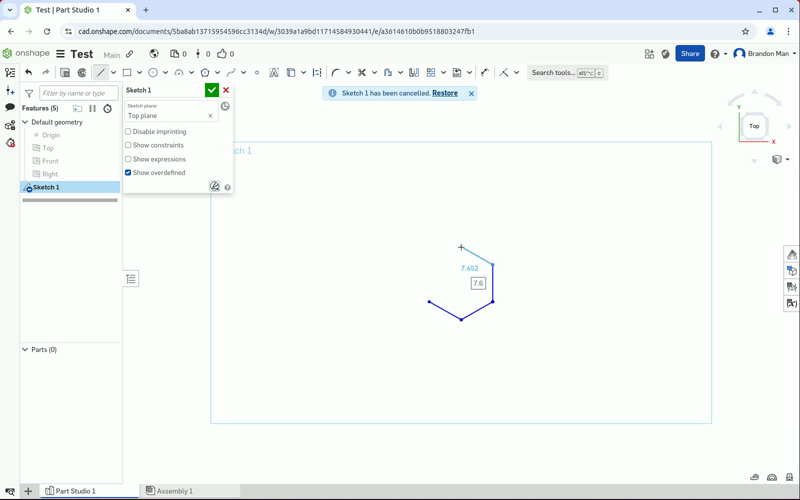
click(461, 246)
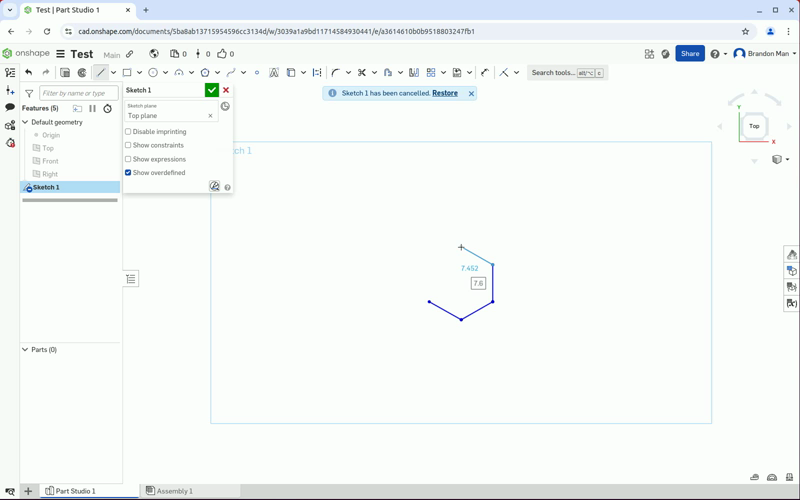
key_up(shift)
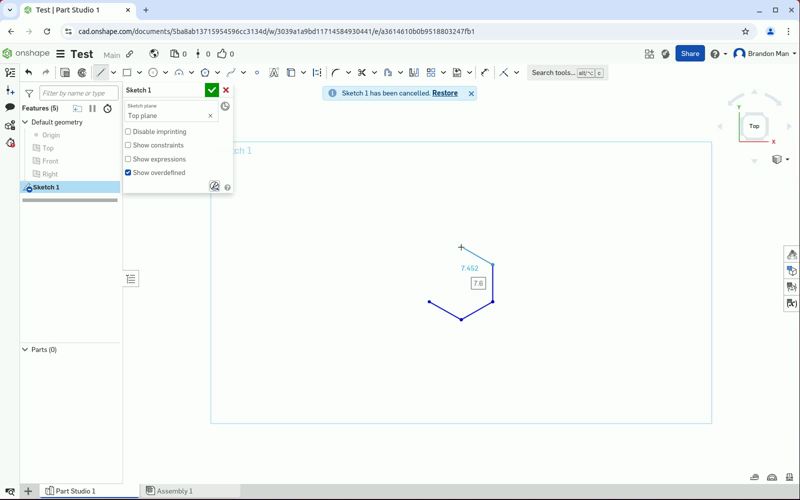
key_down(shift)
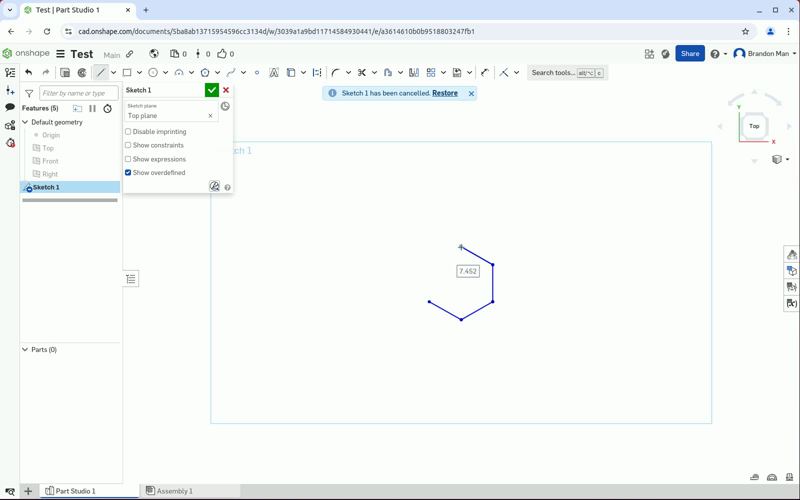
mouse_move(491, 246)
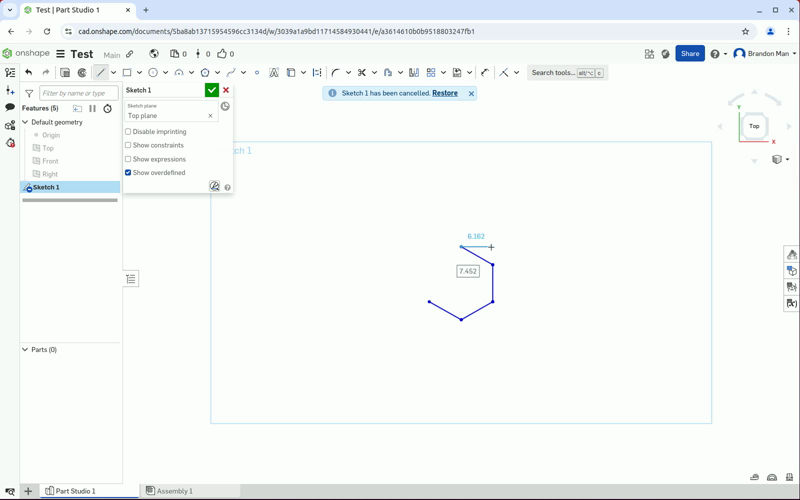
mouse_move(429, 264)
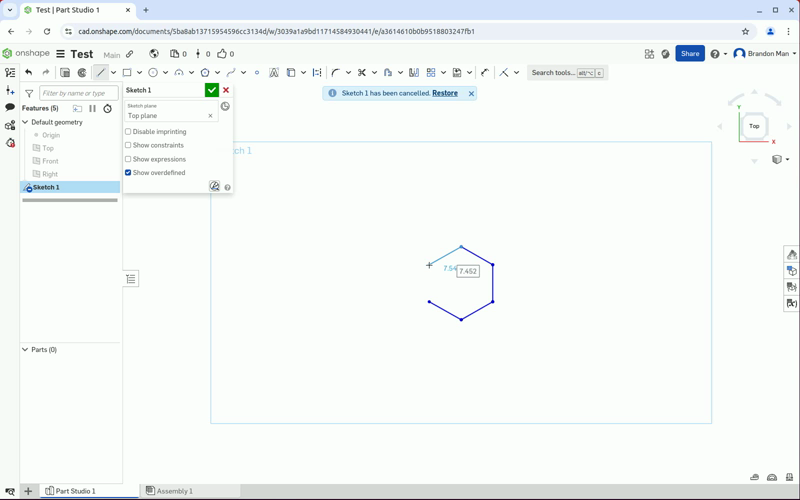
click(429, 264)
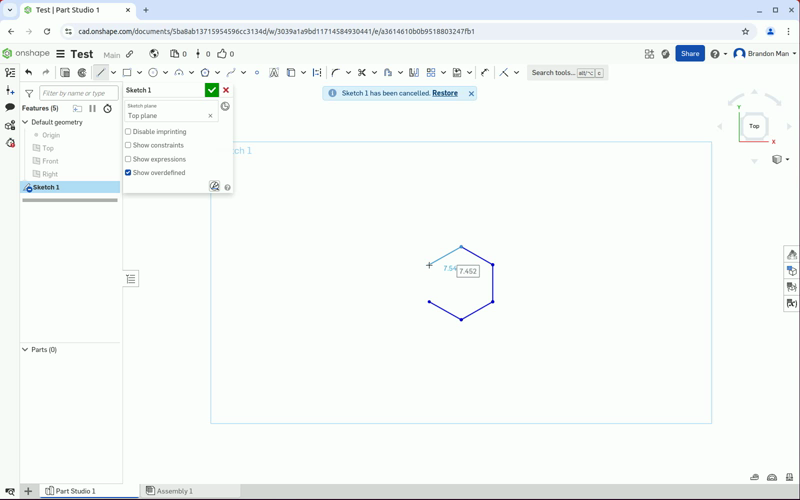
key_up(shift)
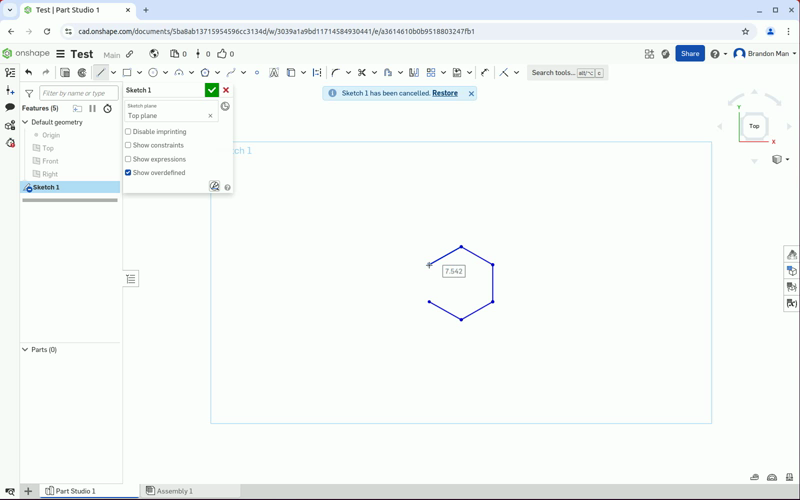
mouse_move(459, 264)
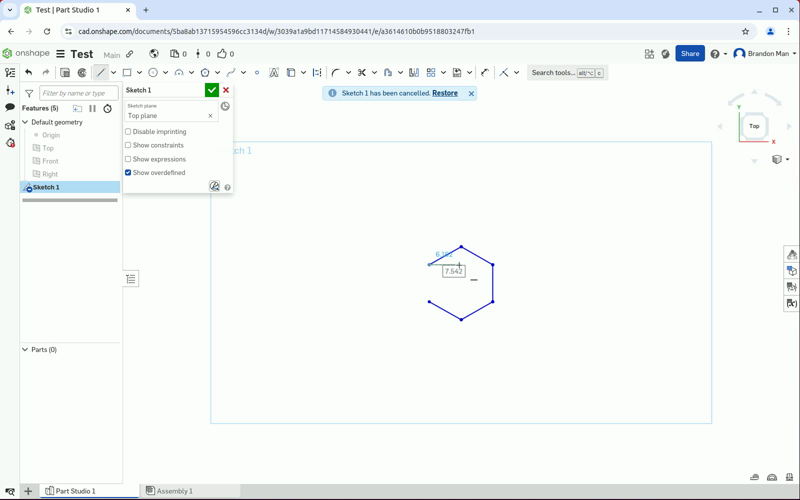
key_down(shift)
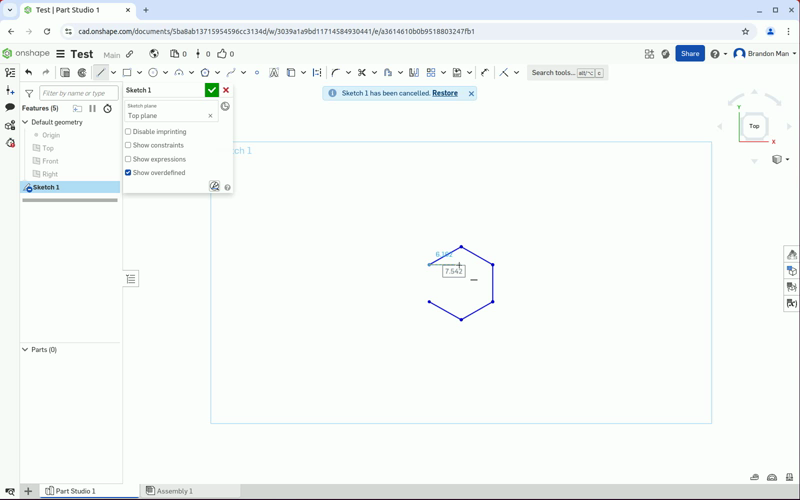
mouse_move(429, 301)
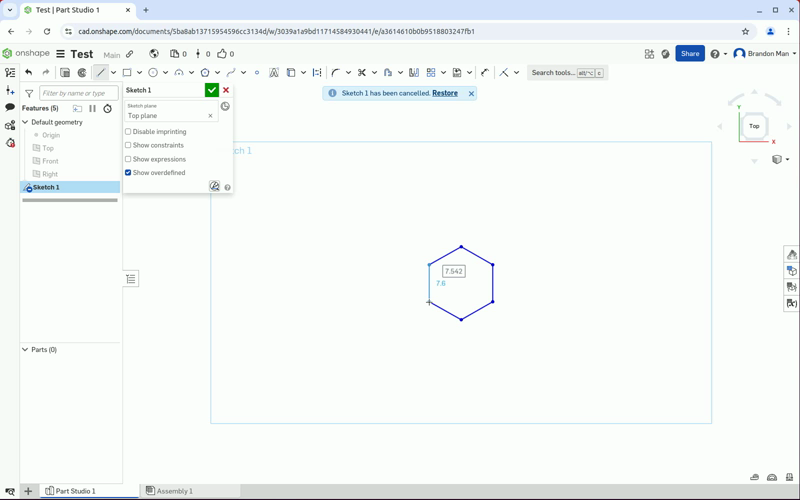
key_up(shift)
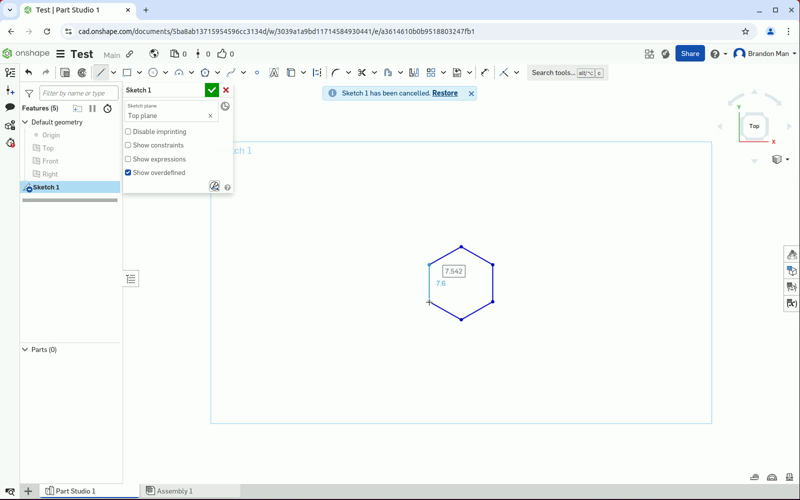
click(429, 301)
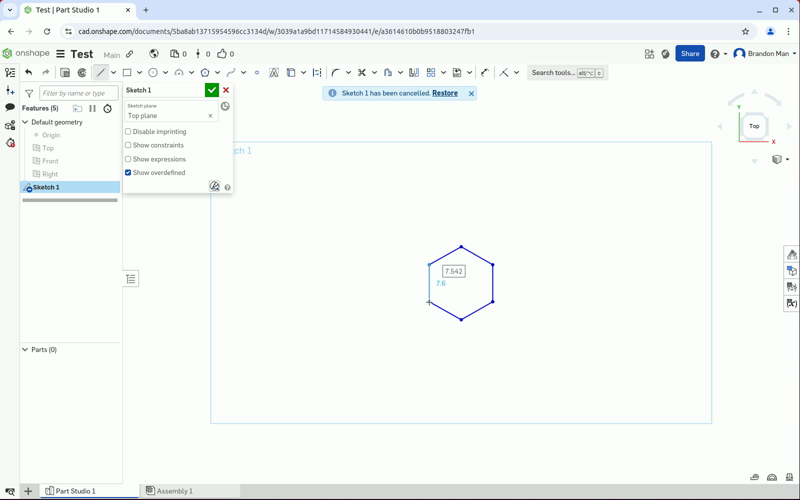
key(esc)
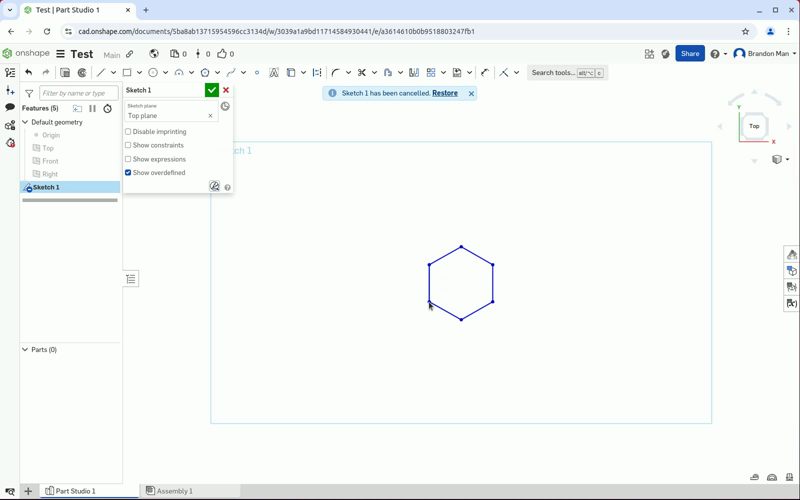
mouse_move(452, 262)
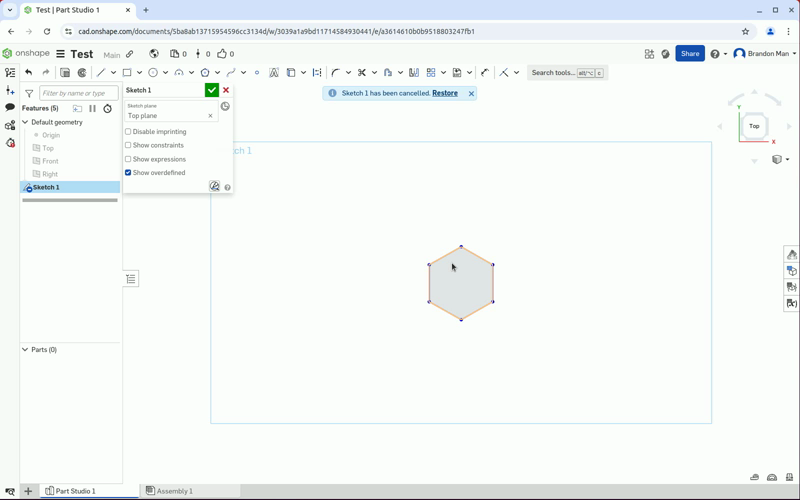
click(452, 262)
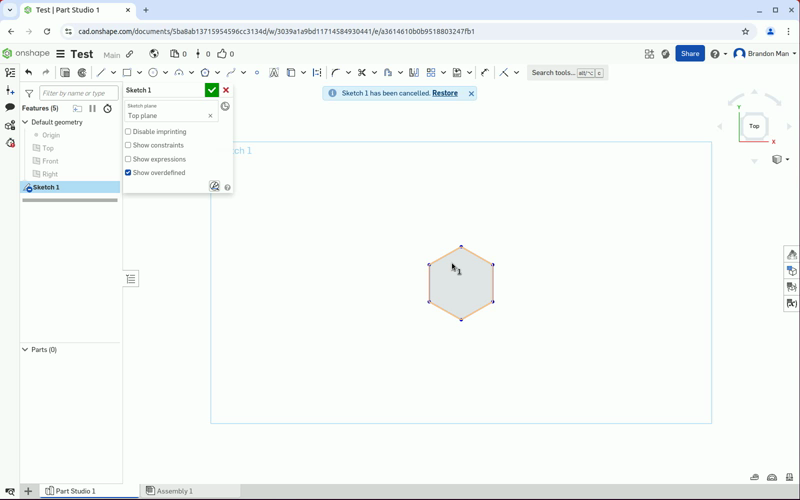
mouse_move(73, 352)
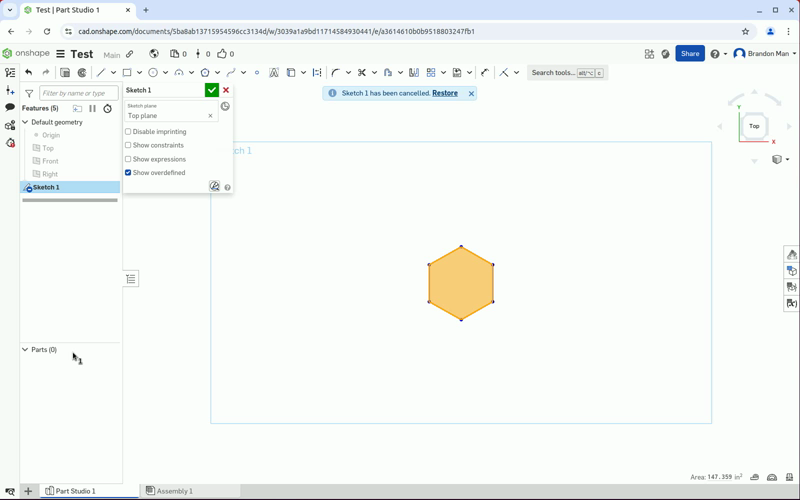
key(shift+y)
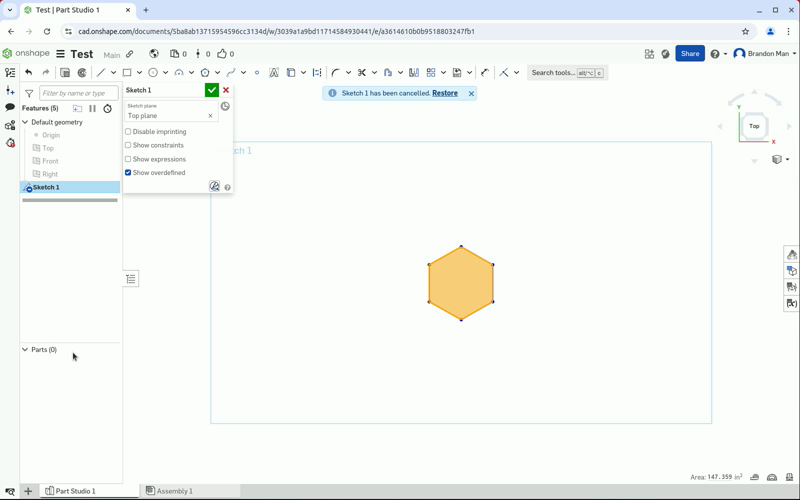
key(shift+e)
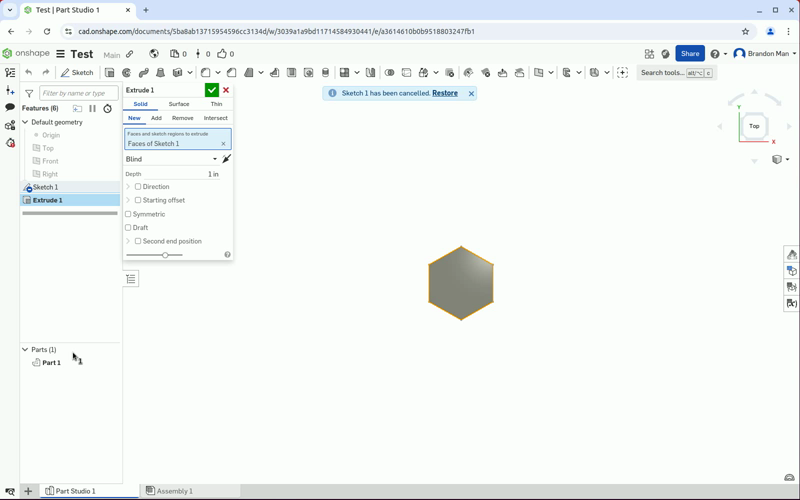
mouse_move(143, 106)
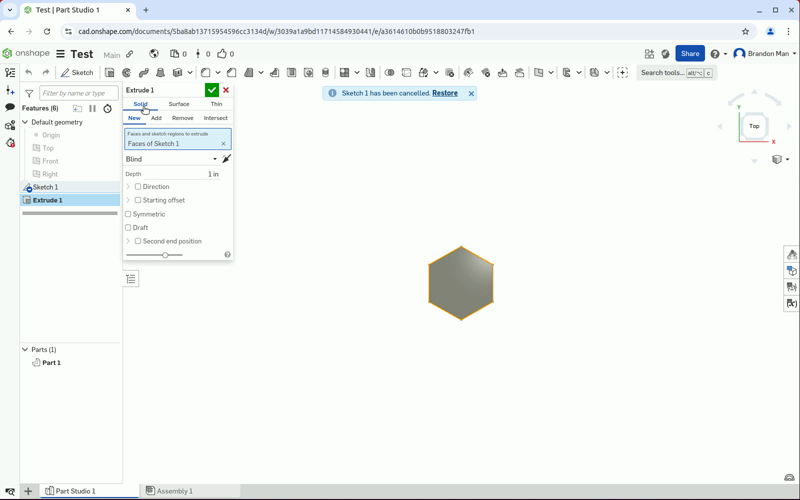
click(143, 106)
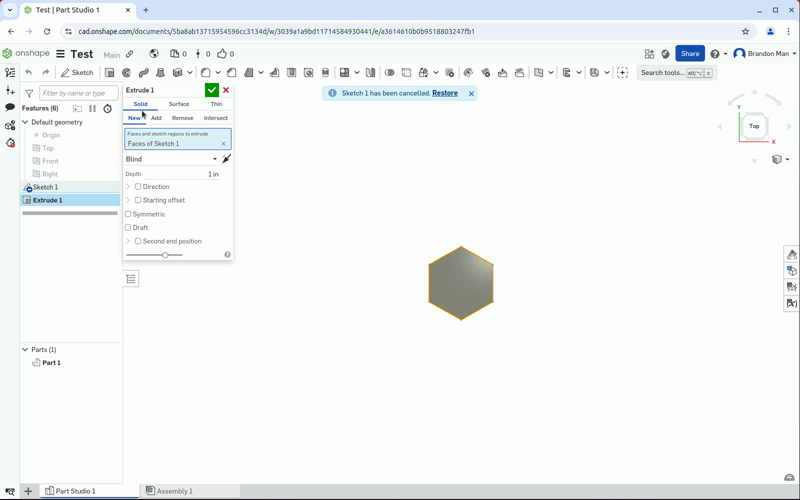
mouse_move(137, 120)
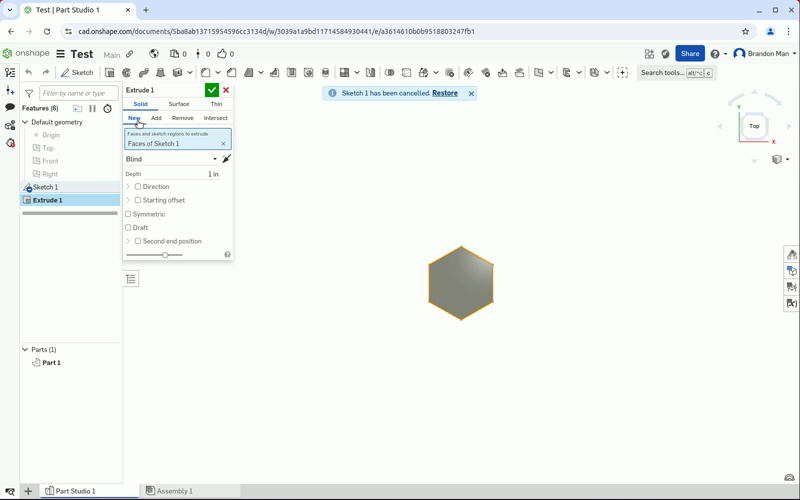
click(137, 120)
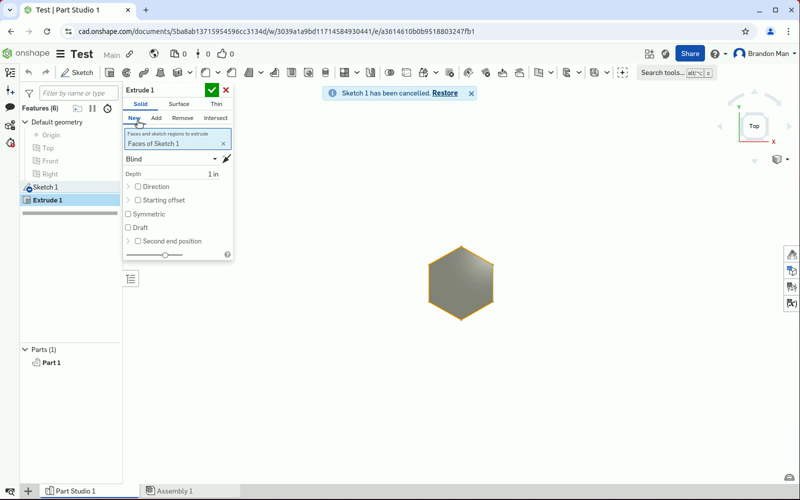
key(tab, 4)
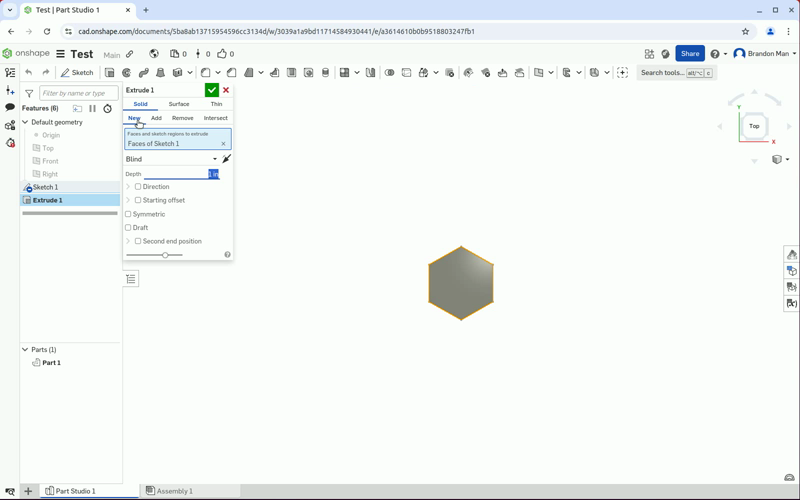
text(2.648)
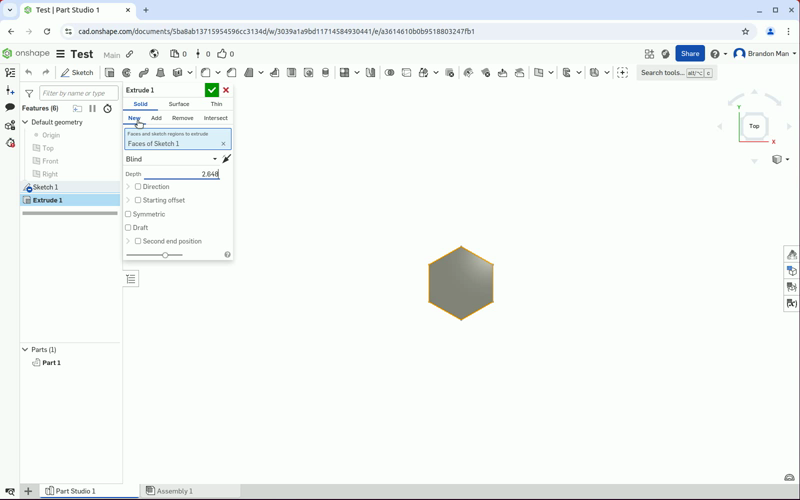
key(enter)
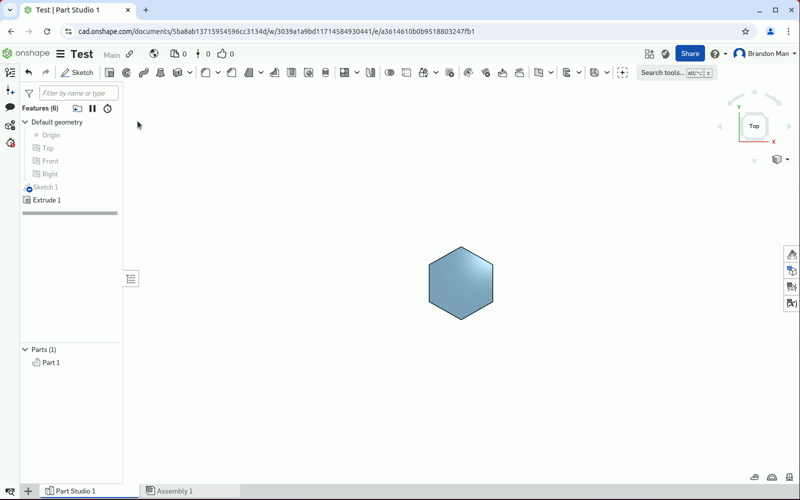
key(shift+h)
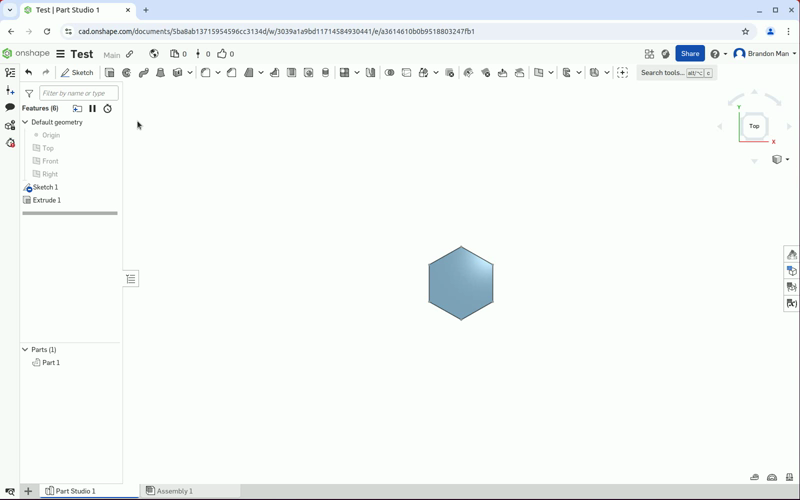
key(shift+h)
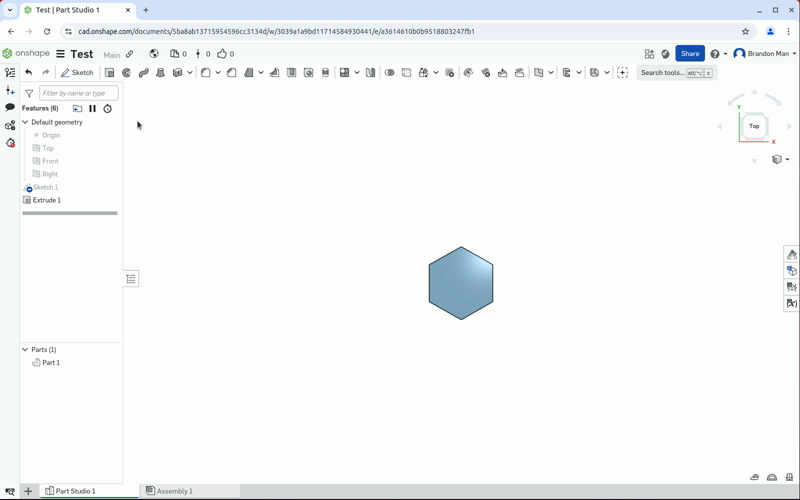
mouse_move(73, 189)
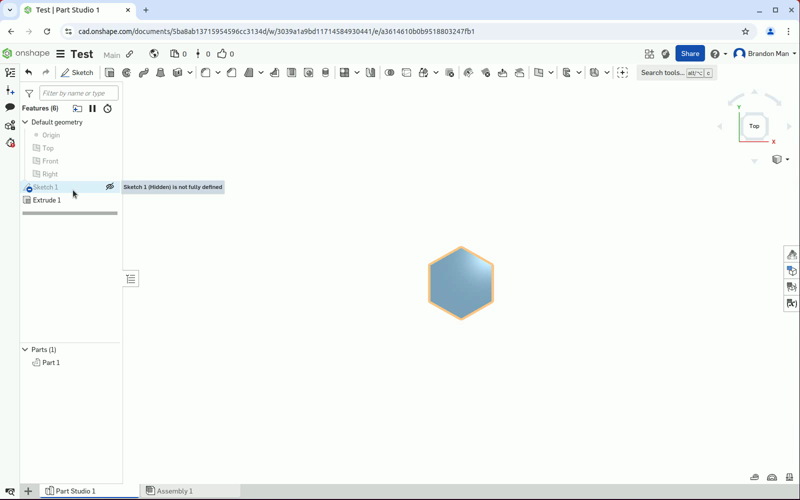
click(73, 189)
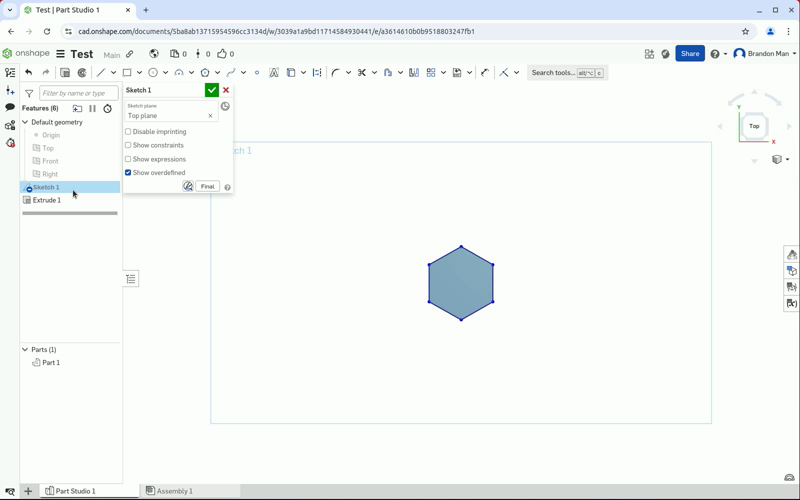
mouse_move(229, 92)
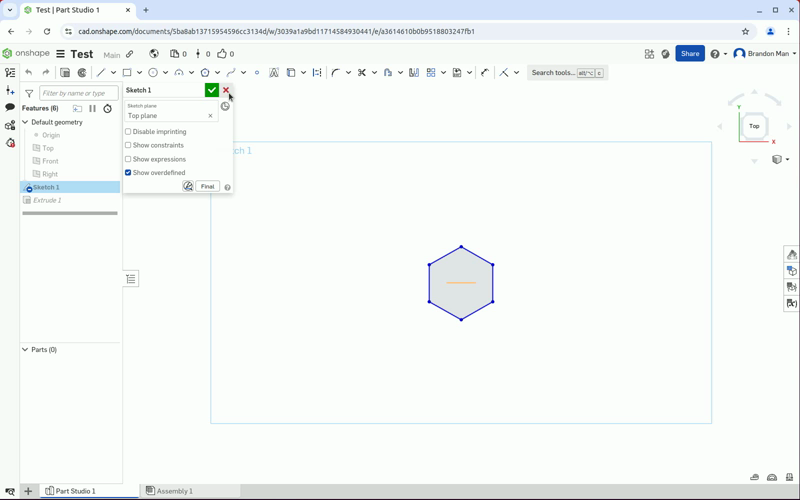
click(229, 92)
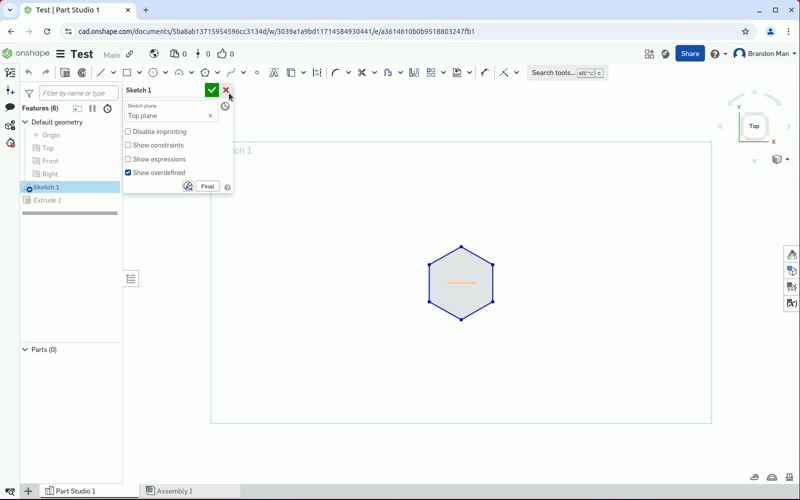
key(shift+s)
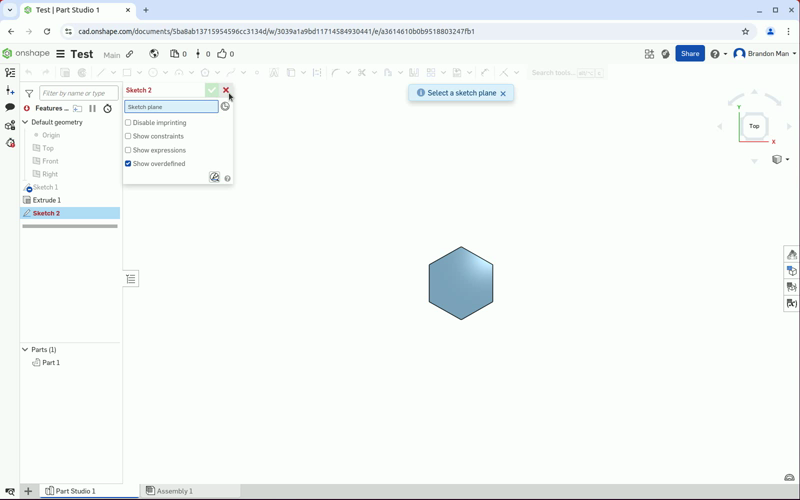
mouse_move(73, 150)
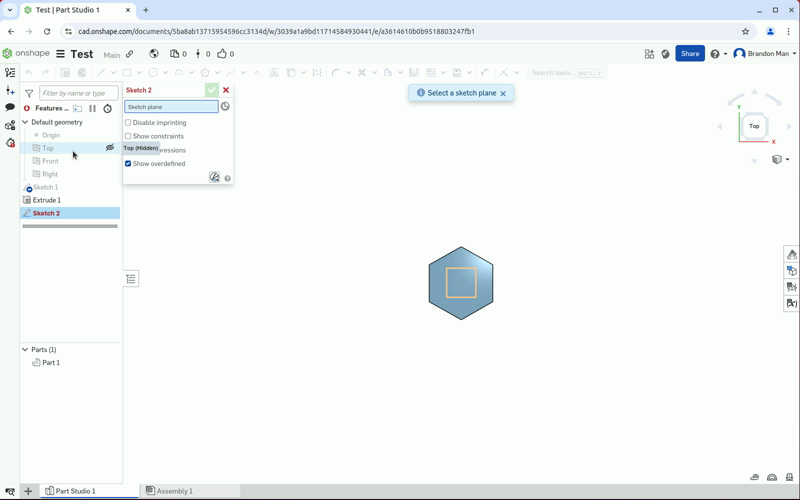
click(73, 150)
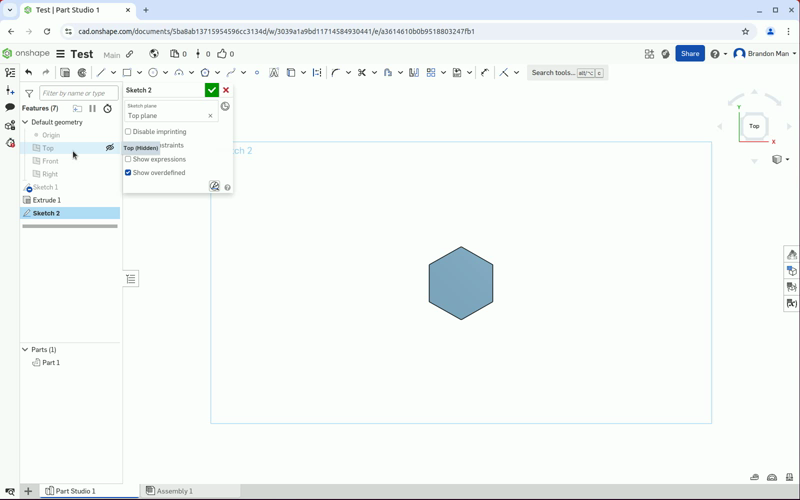
mouse_move(73, 352)
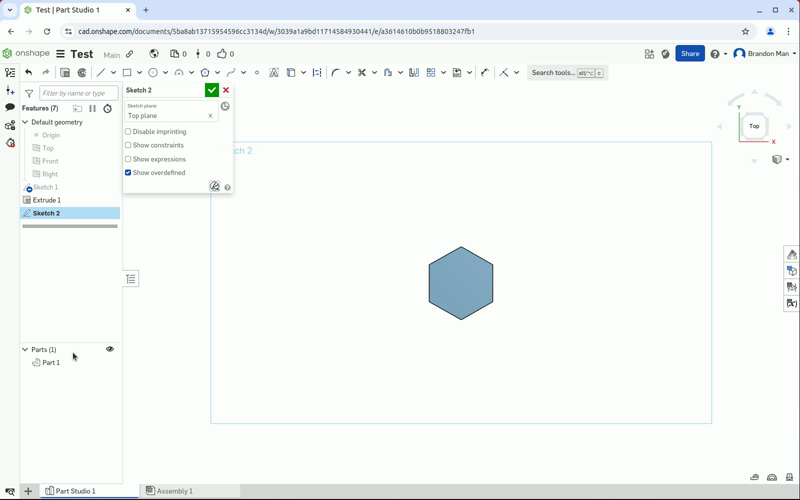
key(y)
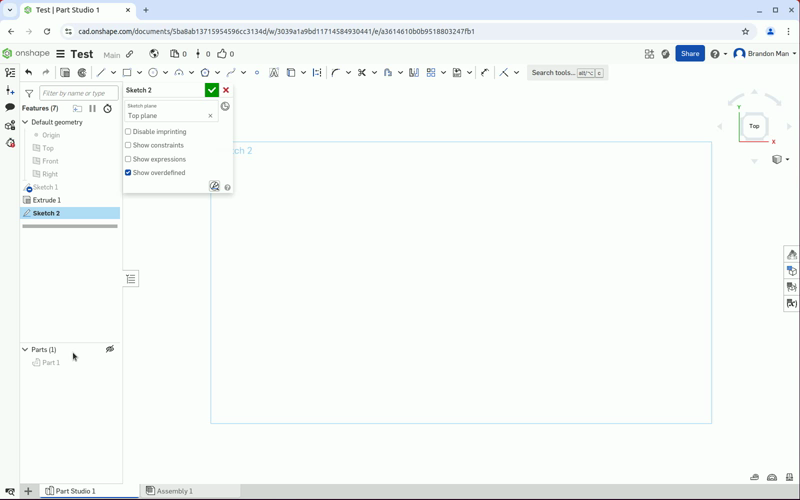
key(c)
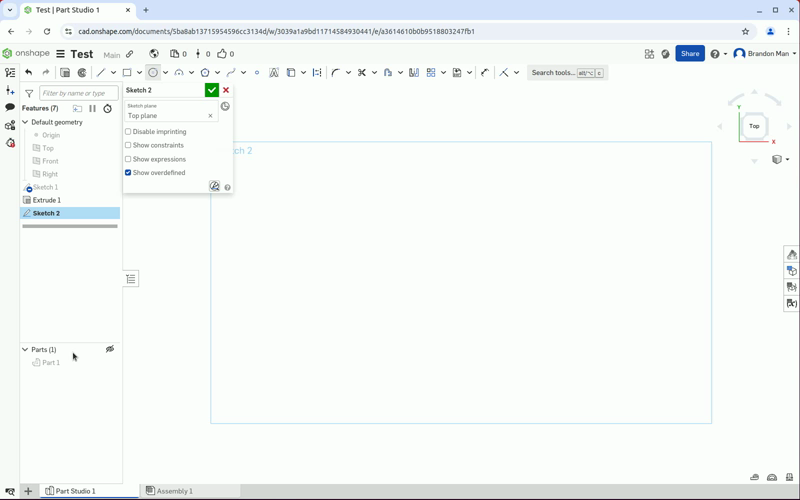
key_down(shift)
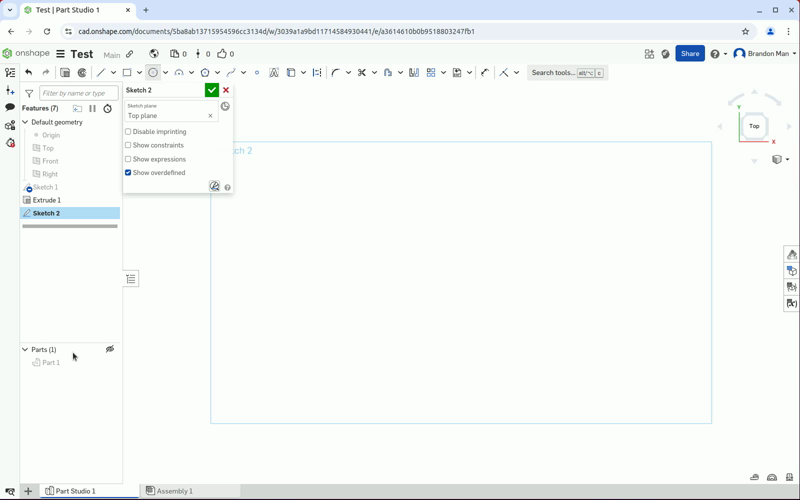
mouse_move(543, 249)
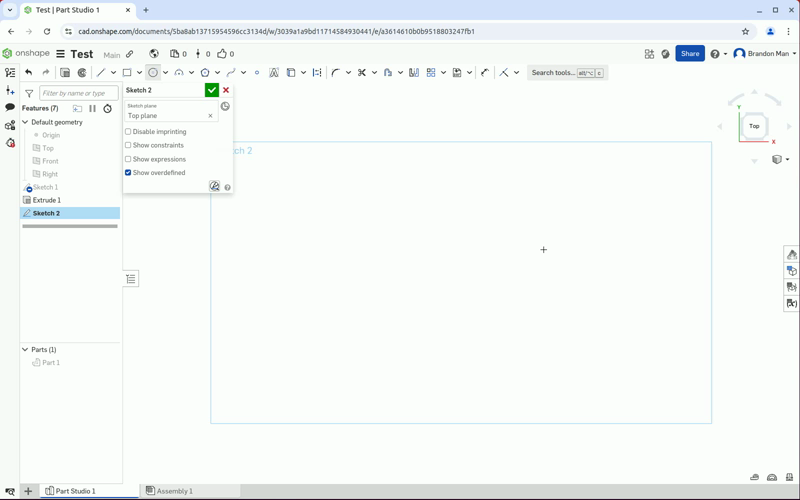
click(543, 249)
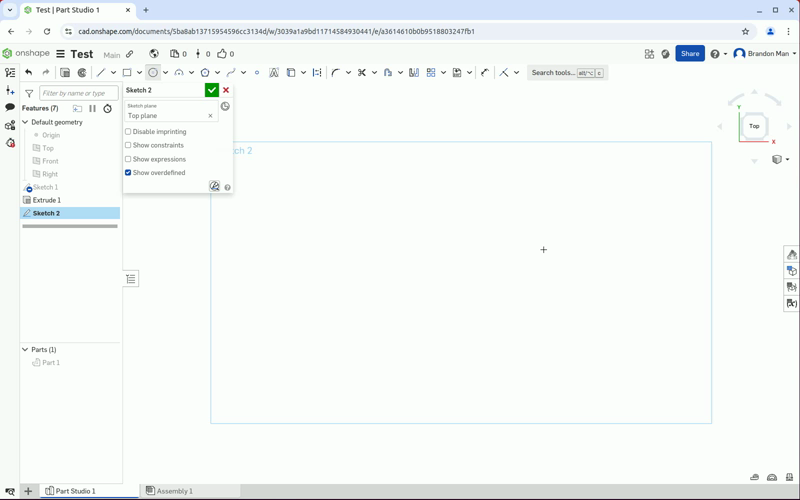
key_up(shift)
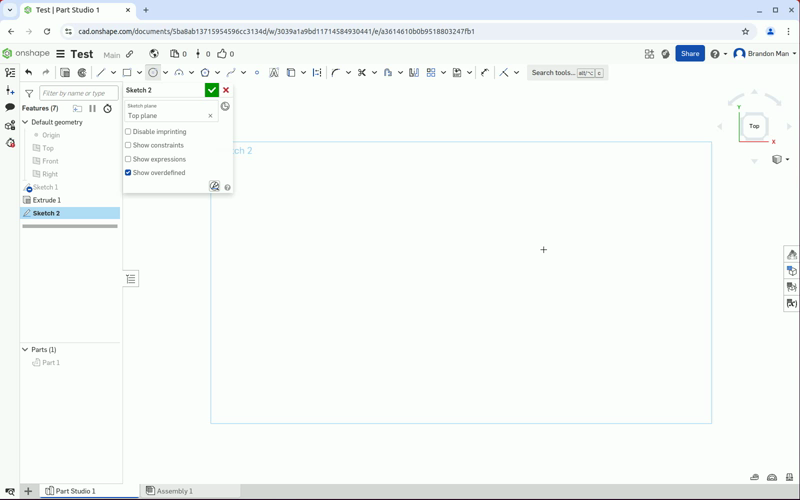
mouse_move(561, 249)
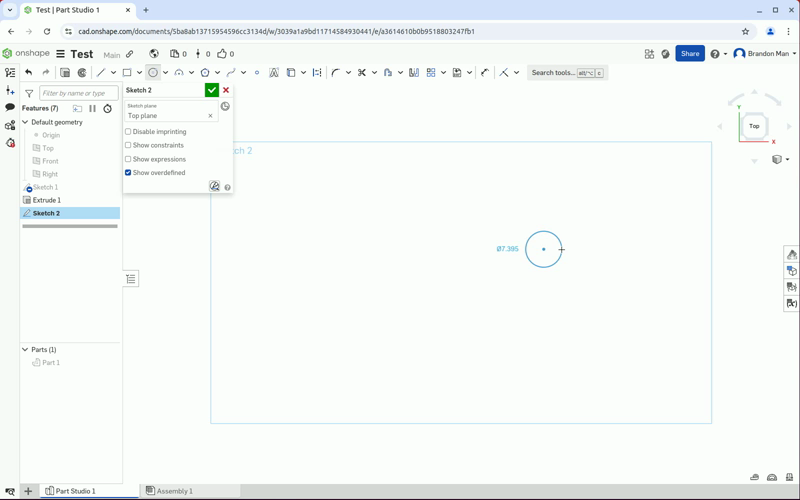
click(561, 249)
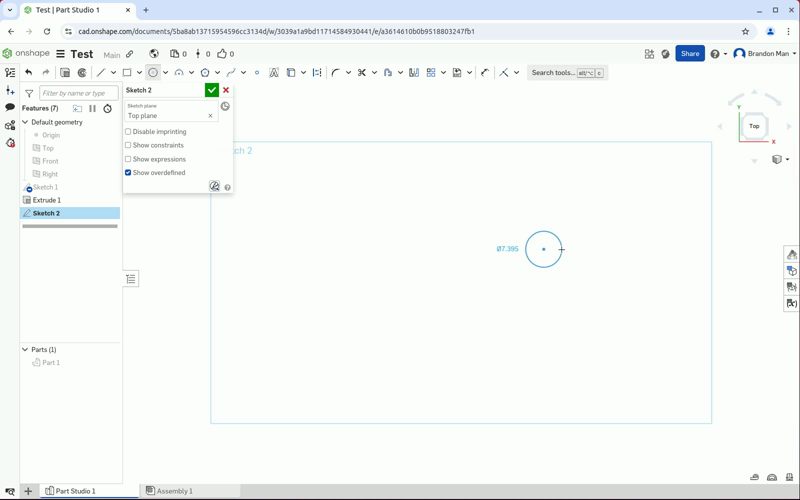
key(esc)
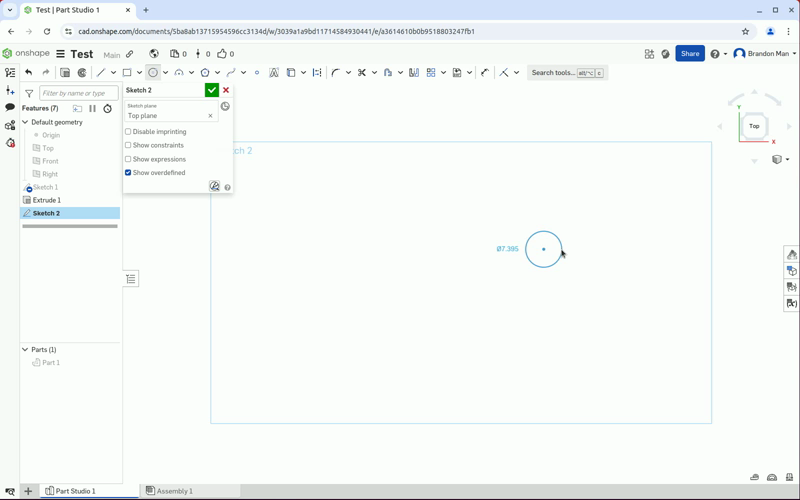
key(c)
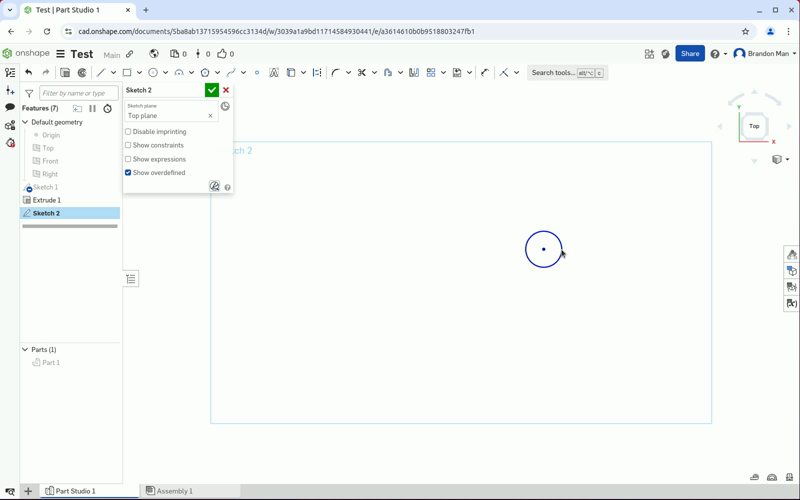
key_down(shift)
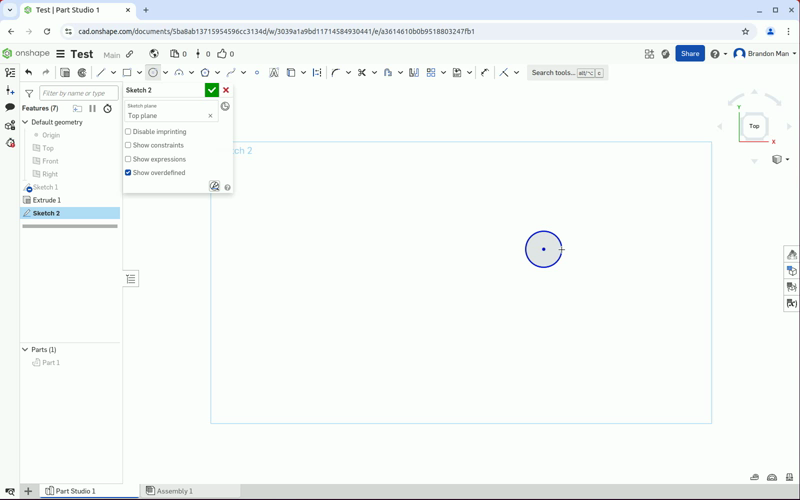
mouse_move(543, 239)
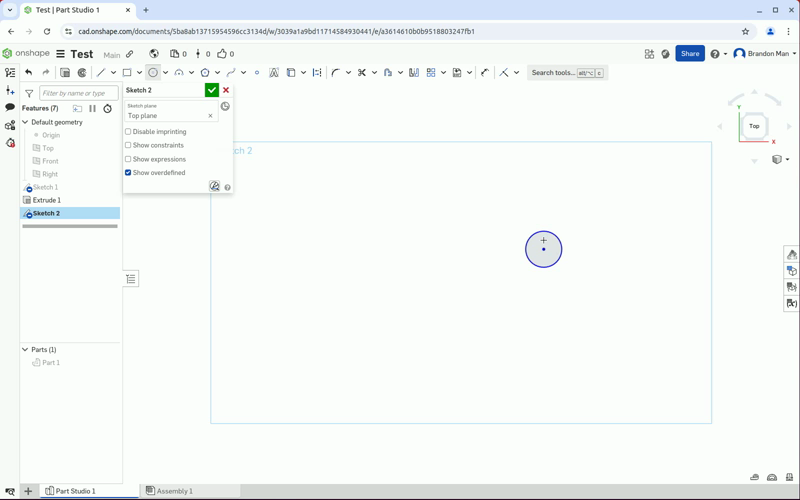
click(543, 239)
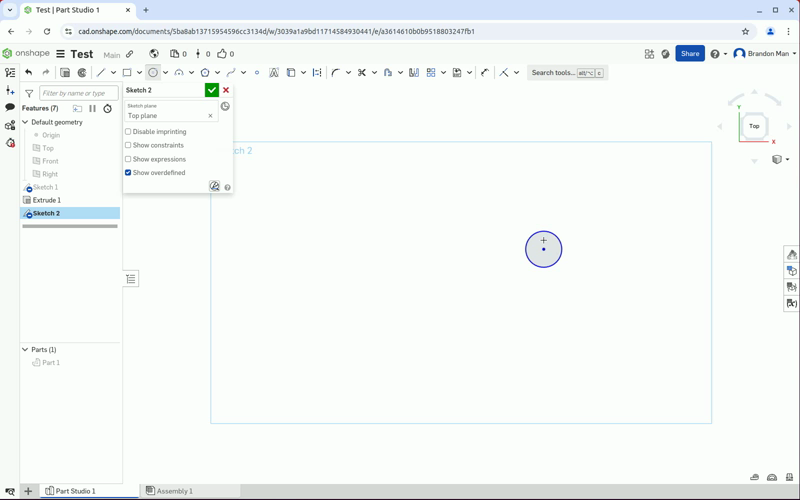
key_up(shift)
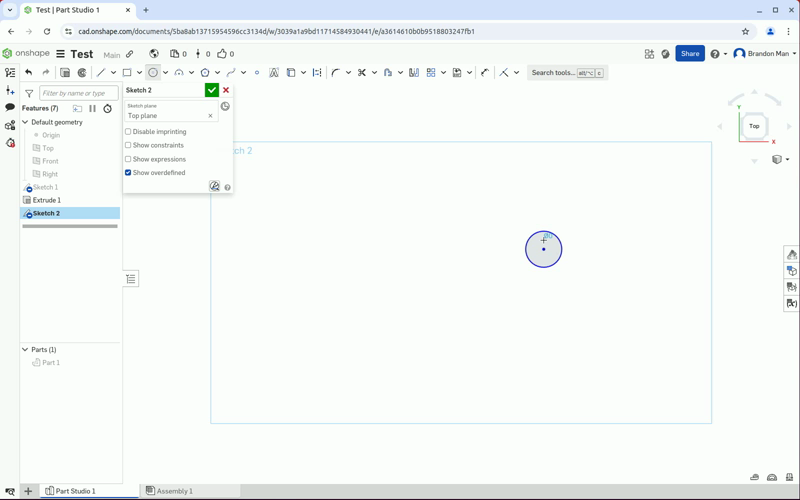
mouse_move(549, 239)
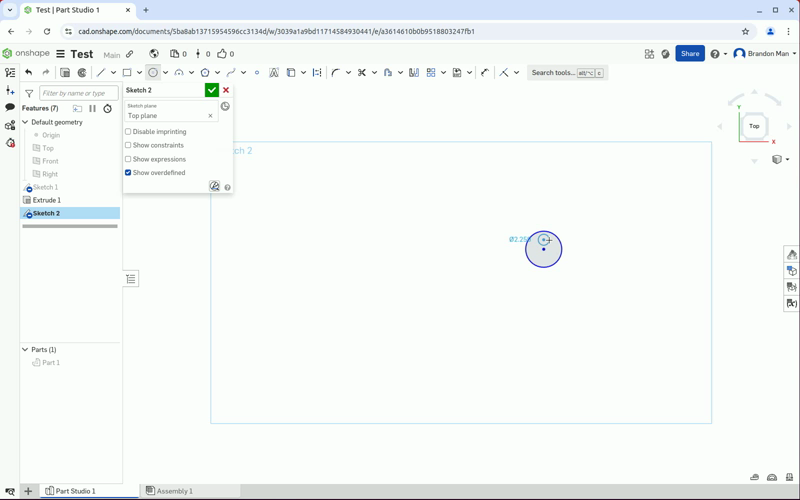
click(549, 239)
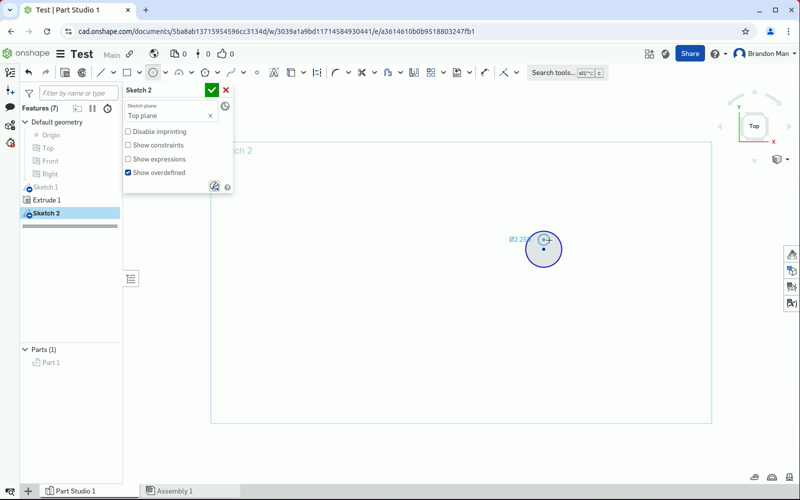
key(esc)
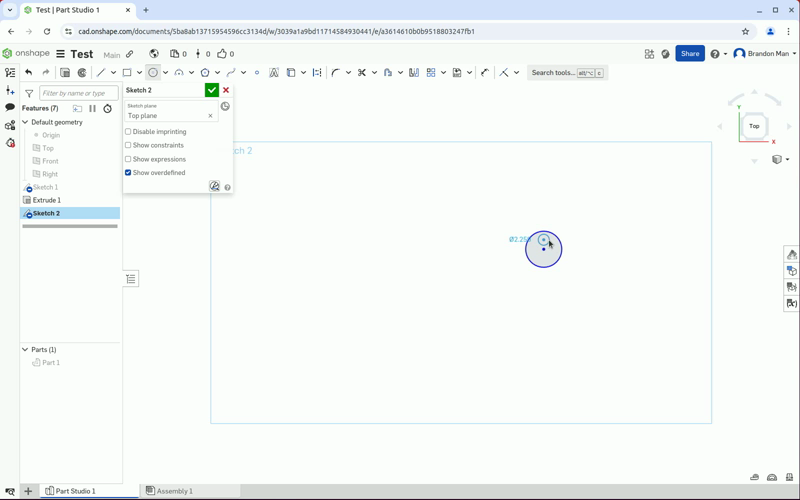
key(c)
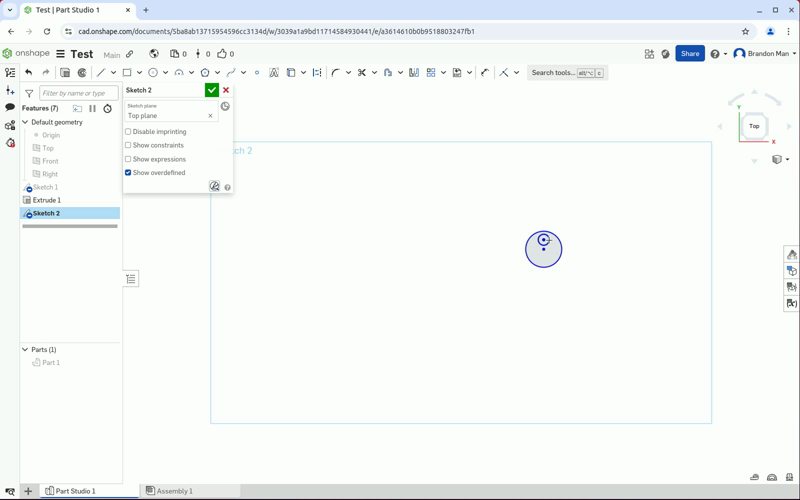
key_down(shift)
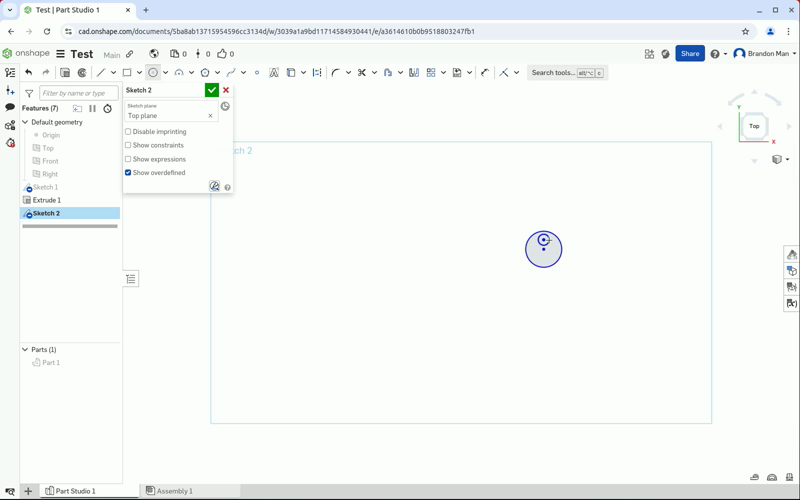
mouse_move(543, 257)
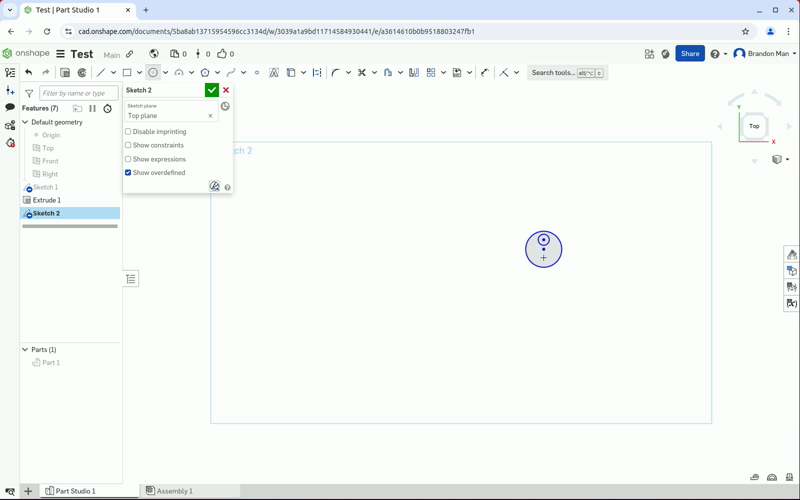
click(543, 257)
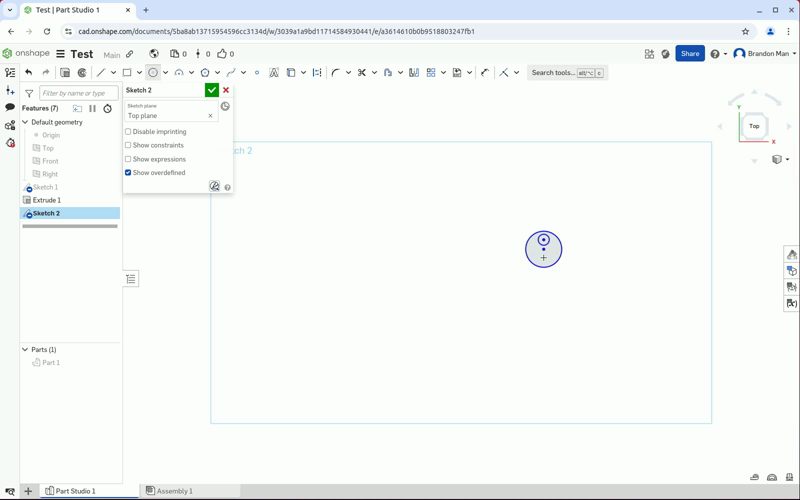
key_up(shift)
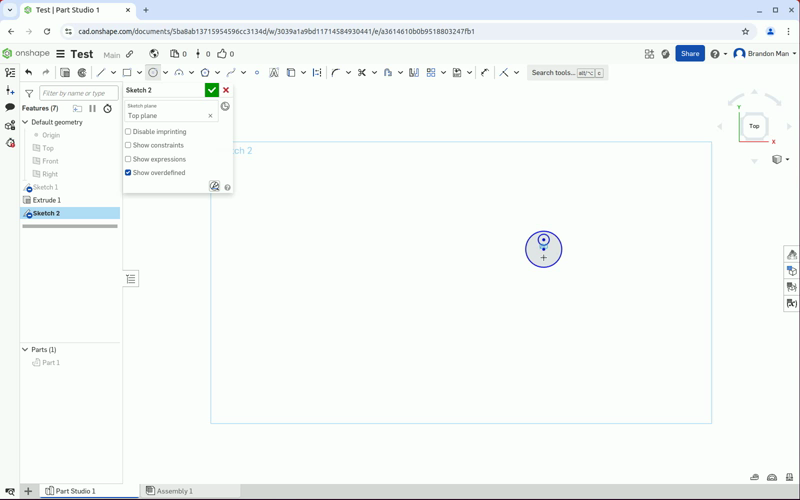
mouse_move(549, 257)
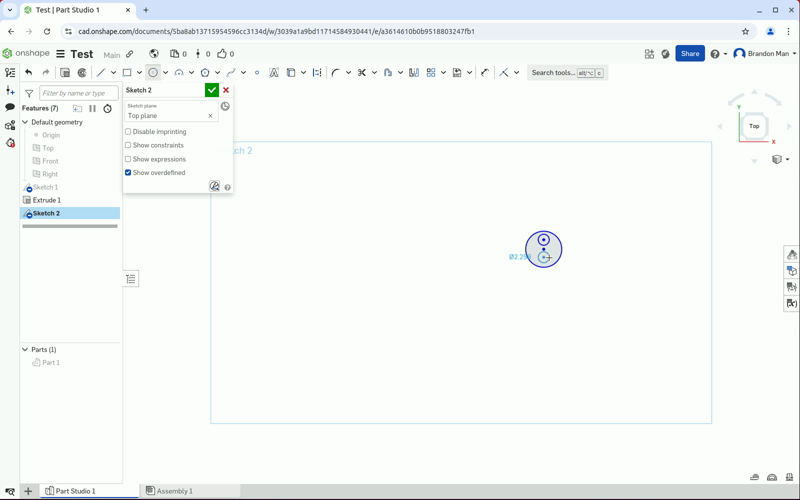
click(549, 257)
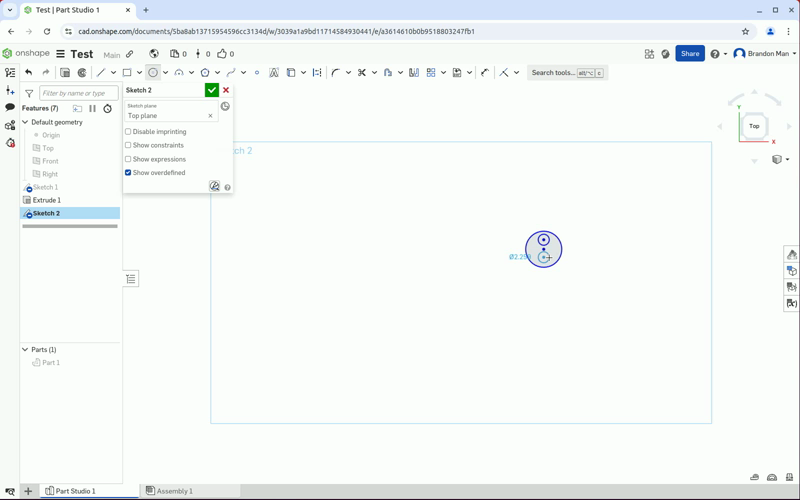
key(esc)
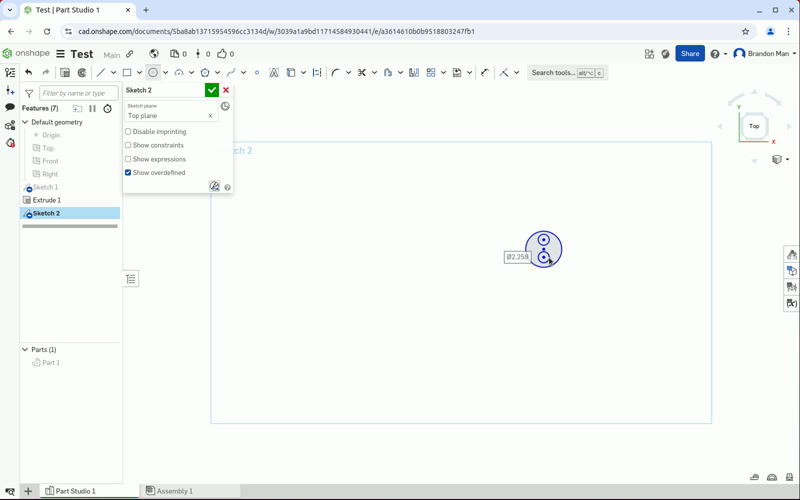
mouse_move(539, 248)
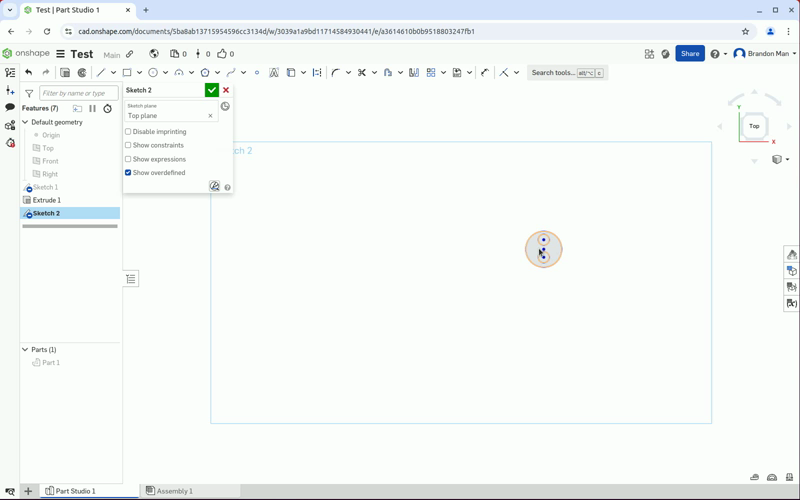
scroll(6)
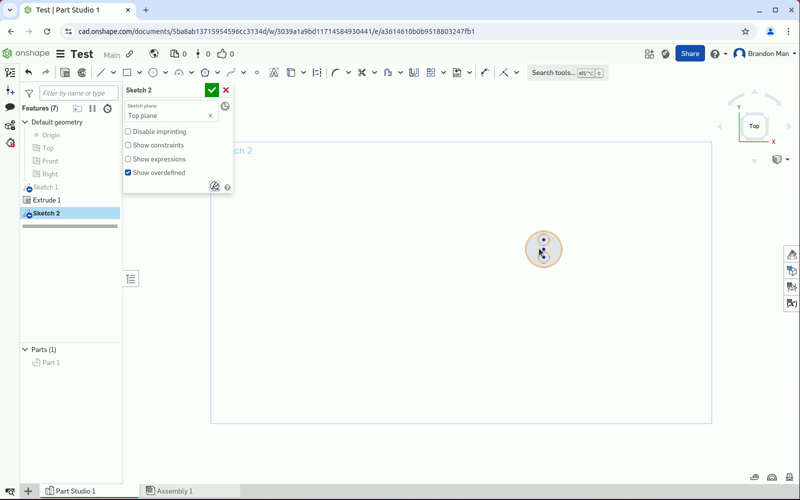
scroll(6)
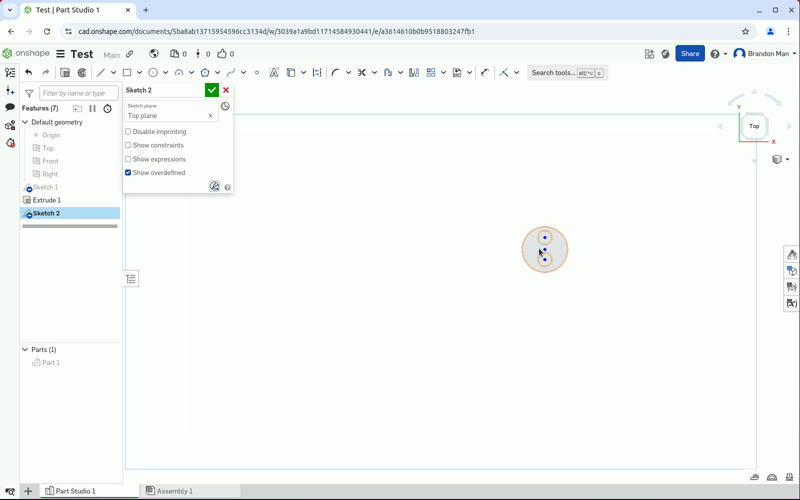
scroll(6)
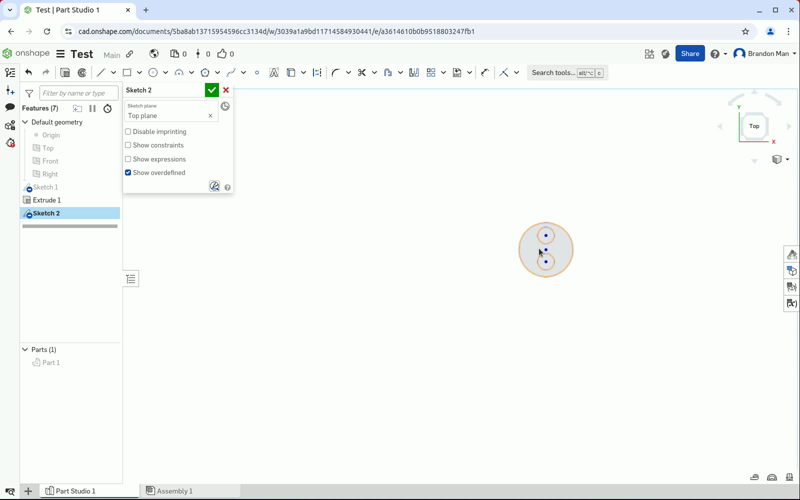
scroll(6)
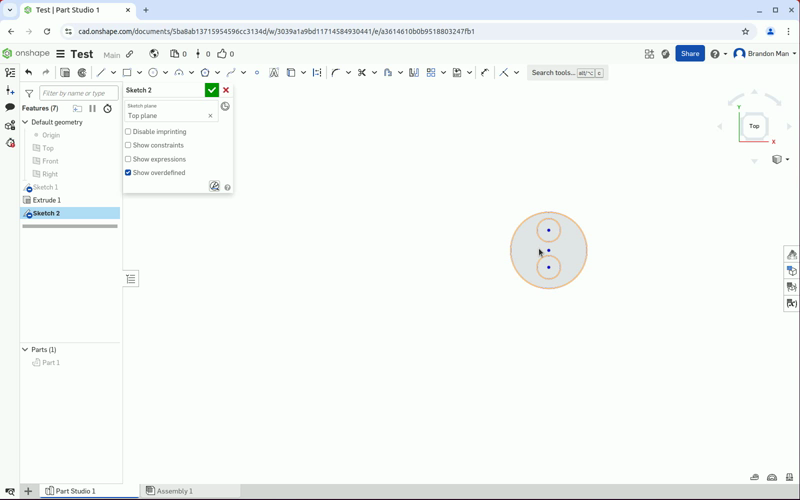
scroll(6)
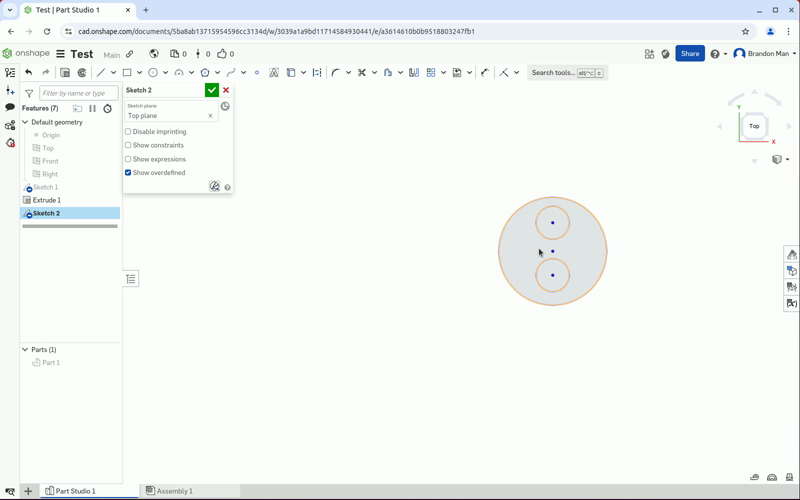
scroll(6)
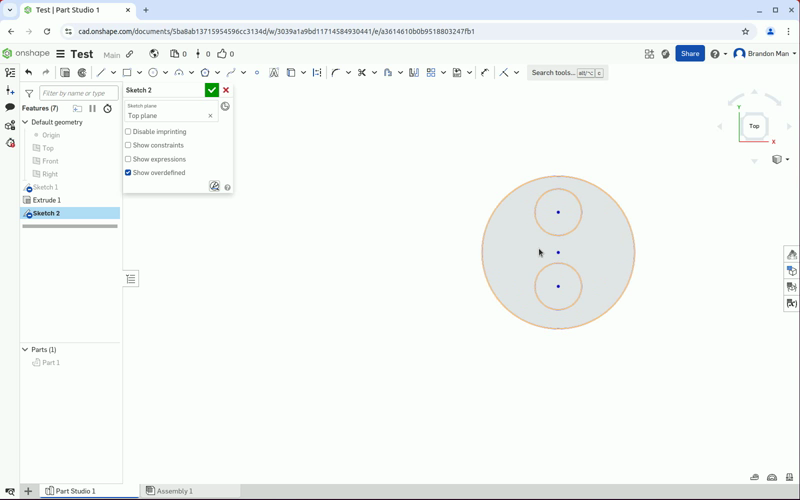
scroll(6)
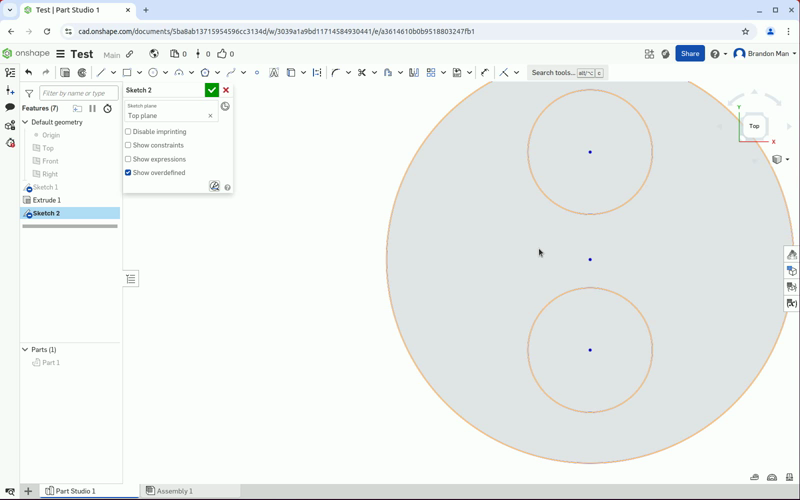
click(539, 248)
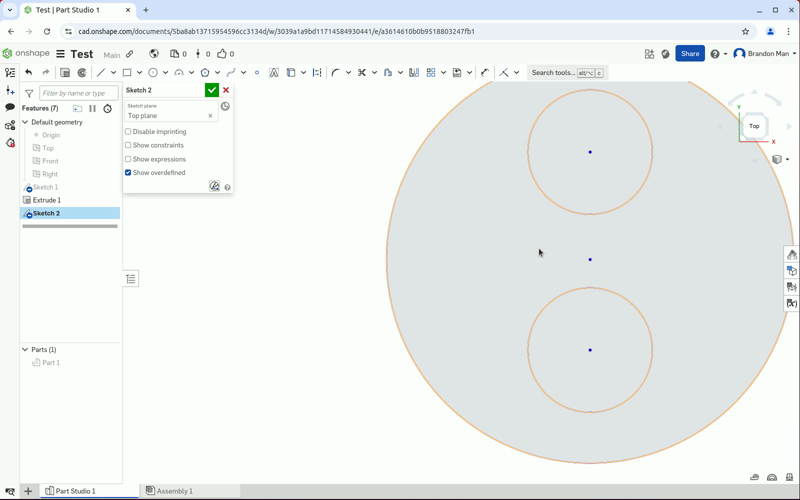
scroll(-6)
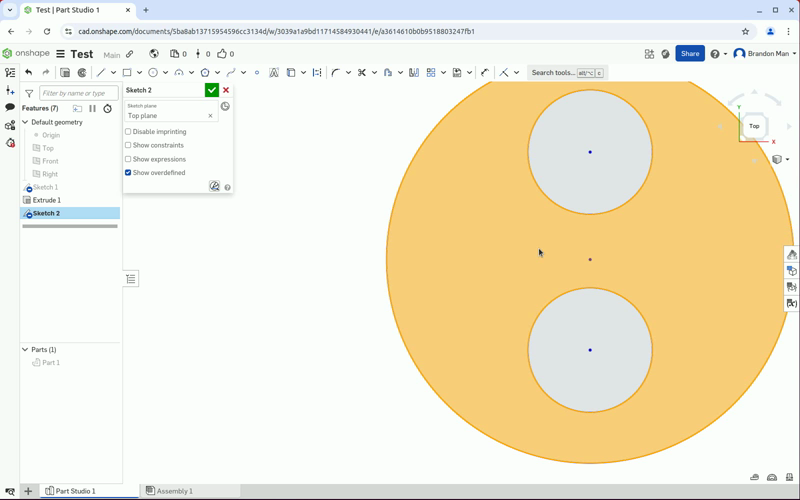
scroll(-6)
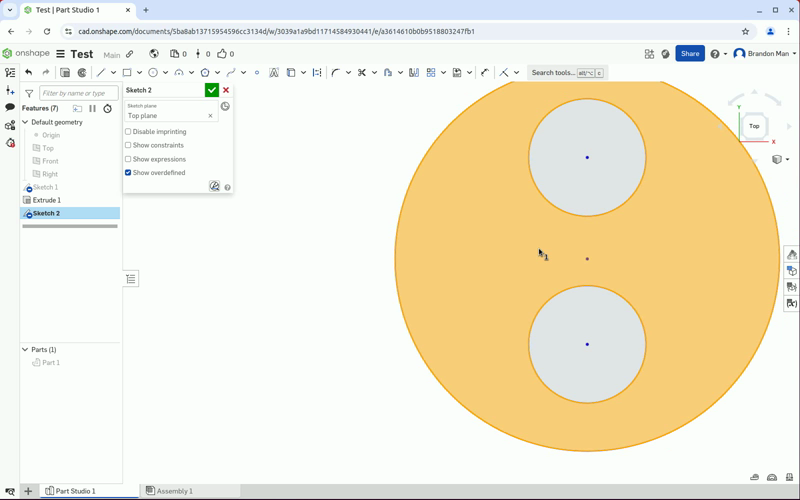
scroll(-6)
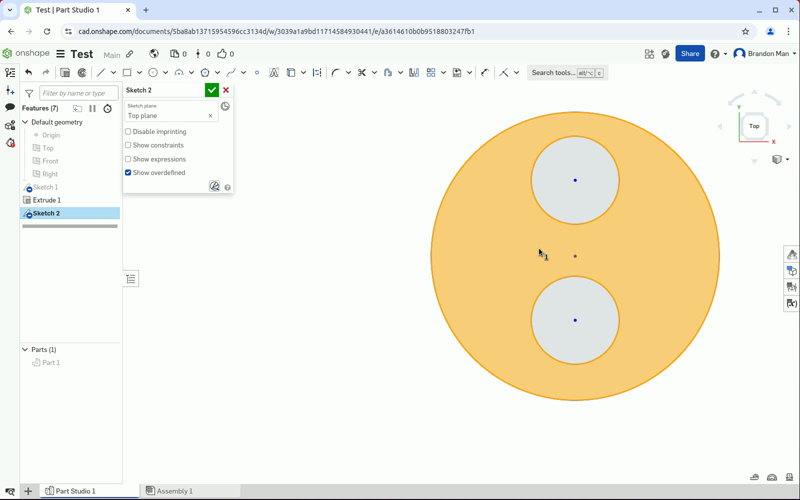
scroll(-6)
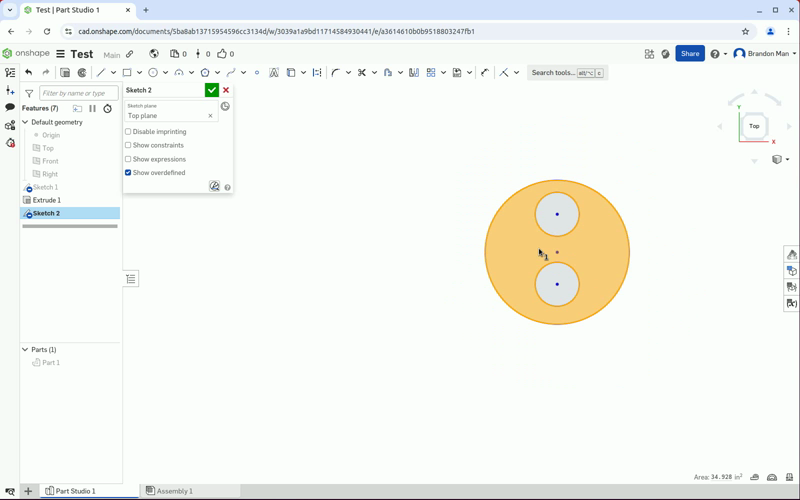
scroll(-6)
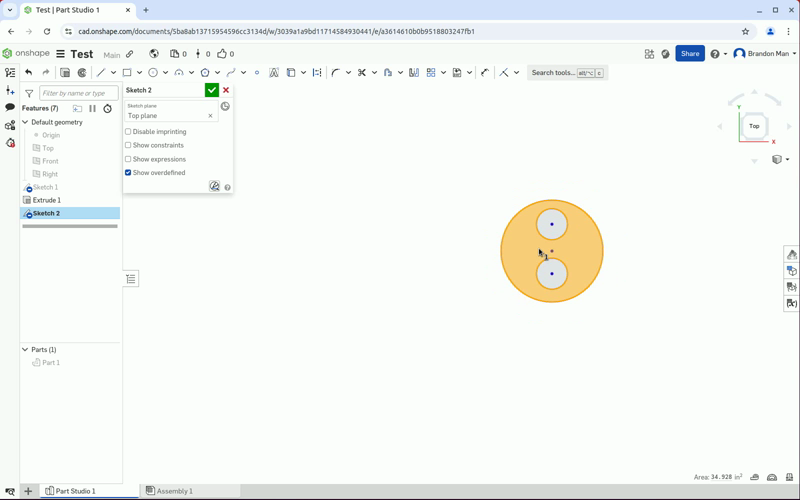
scroll(-6)
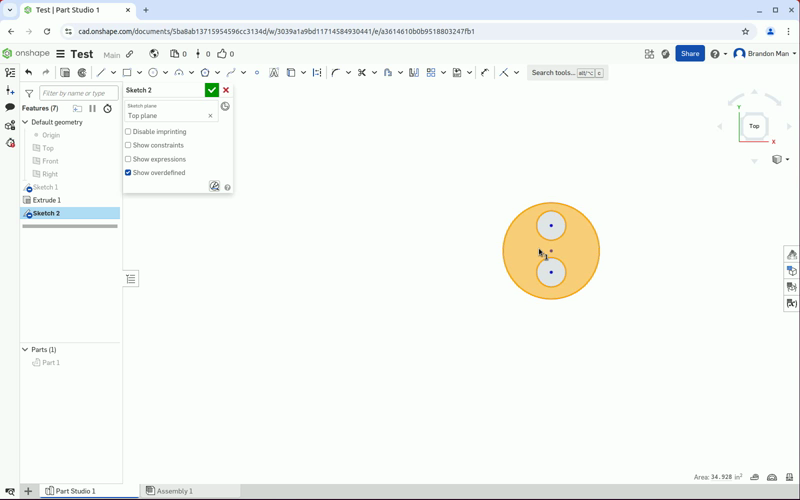
scroll(-6)
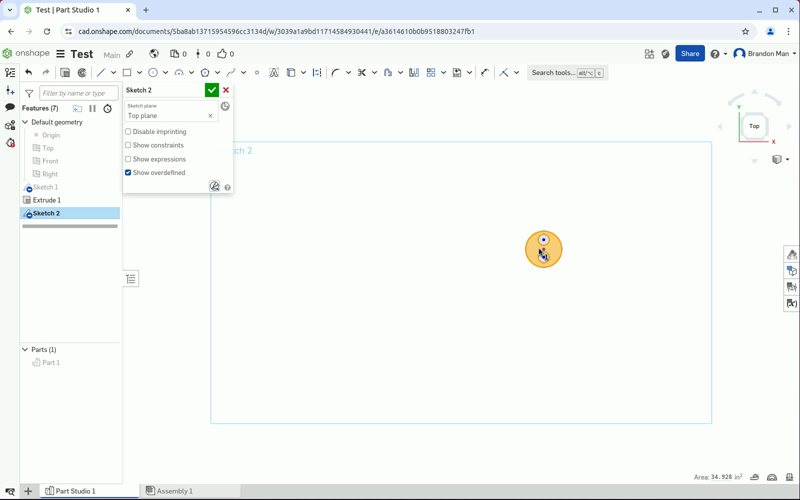
mouse_move(73, 352)
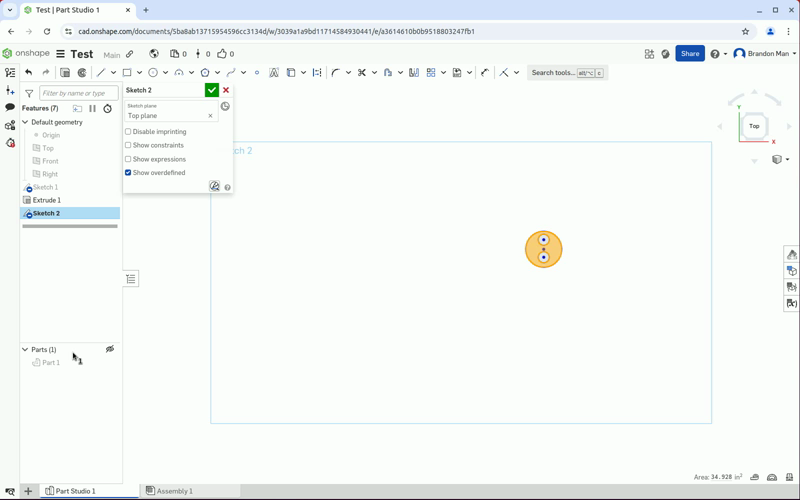
key(shift+y)
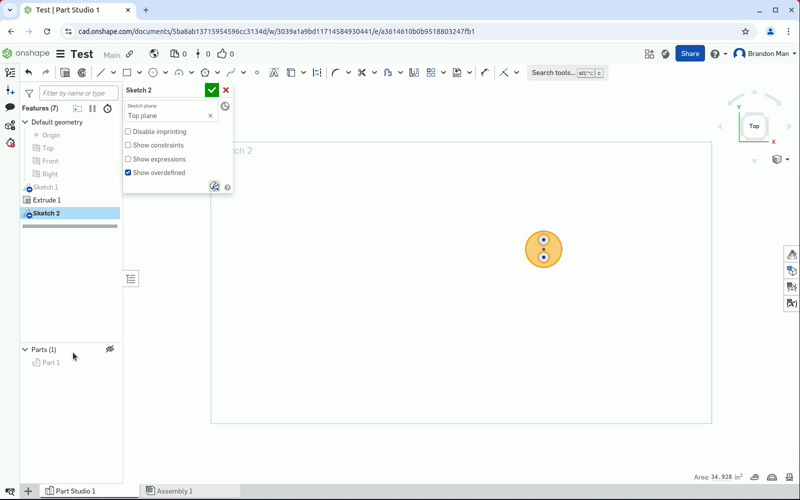
key(shift+e)
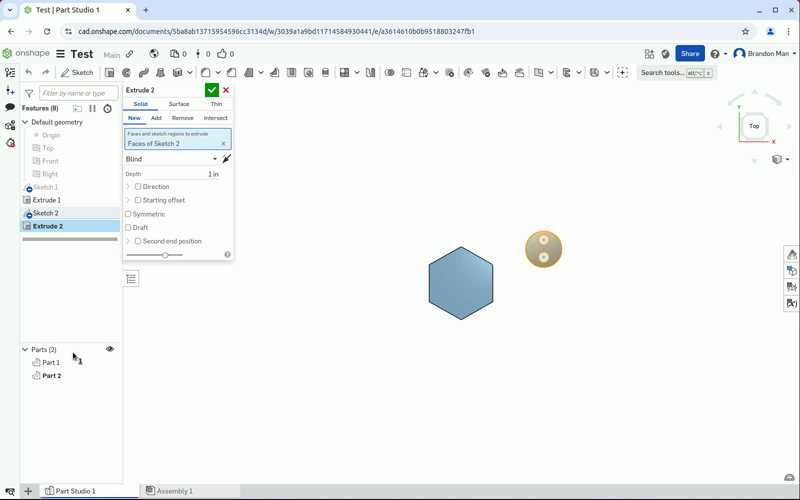
mouse_move(143, 106)
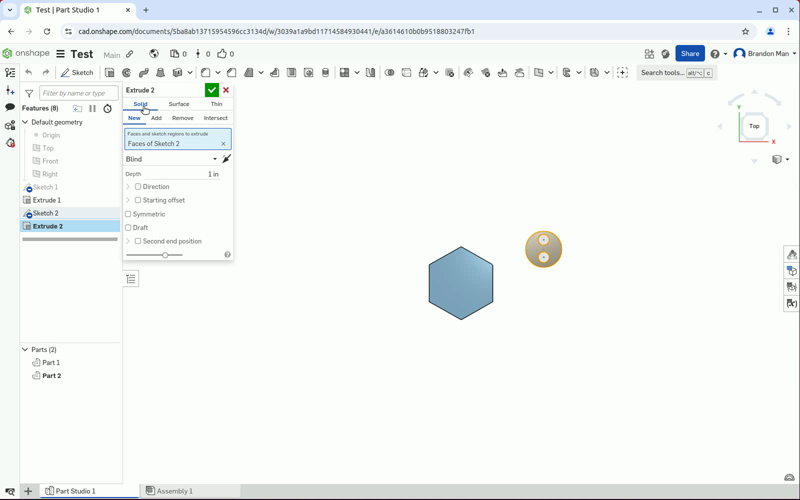
click(143, 106)
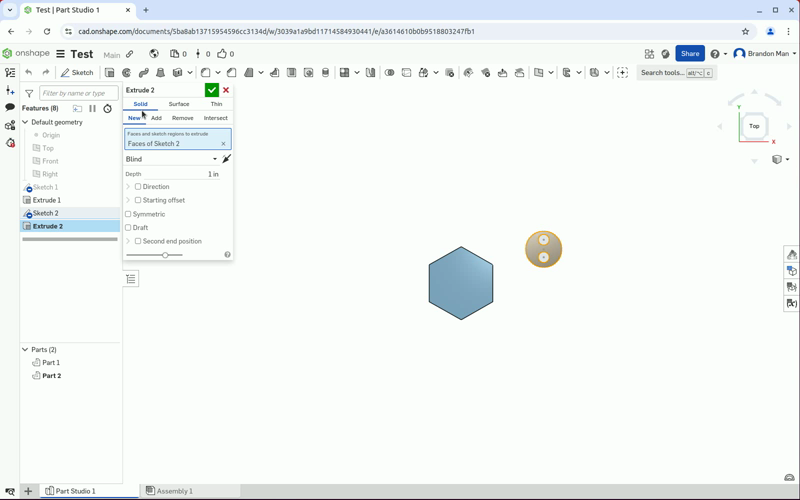
mouse_move(137, 120)
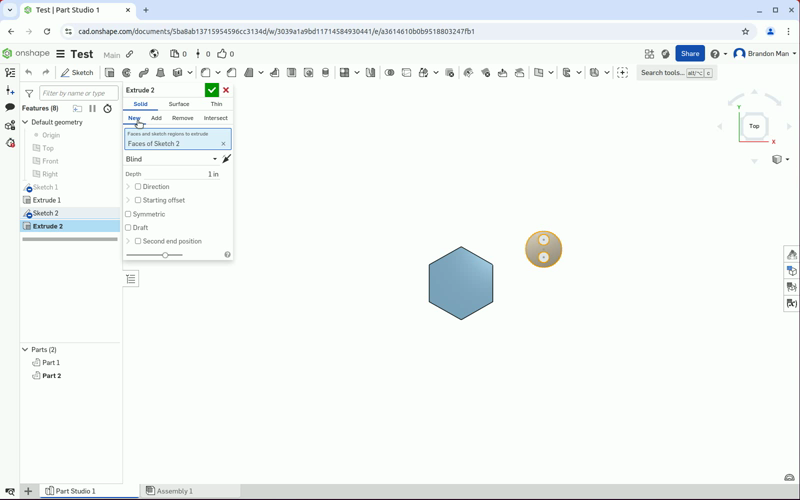
click(137, 120)
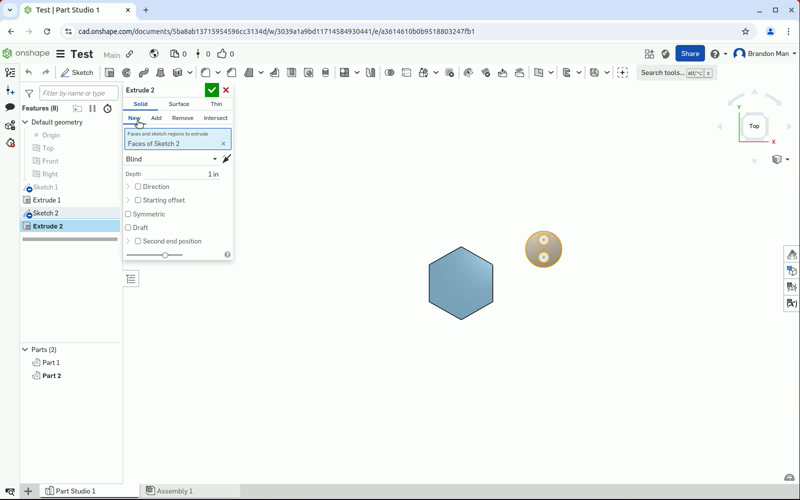
key(tab, 4)
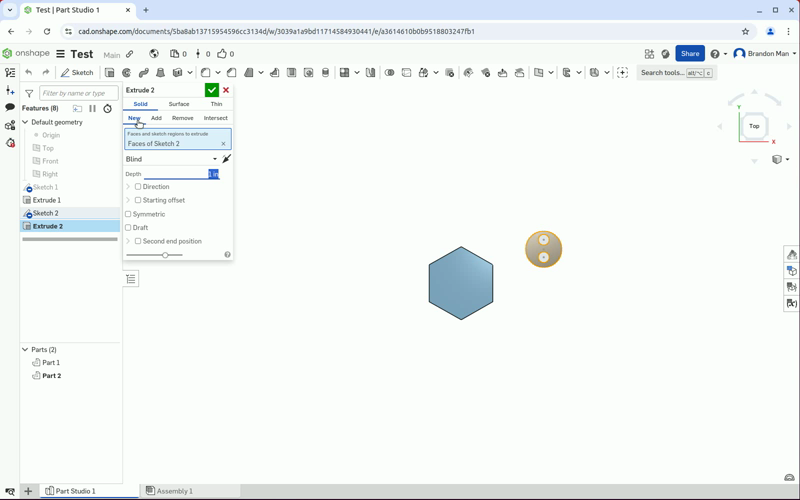
text(2.648)
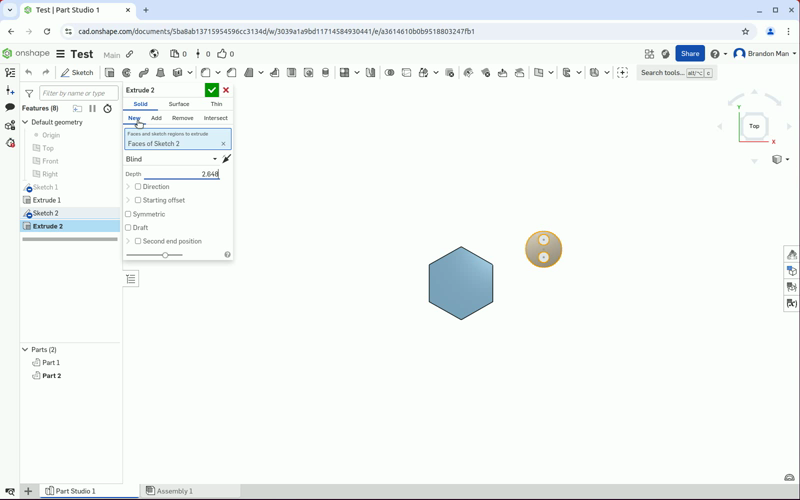
key(enter)
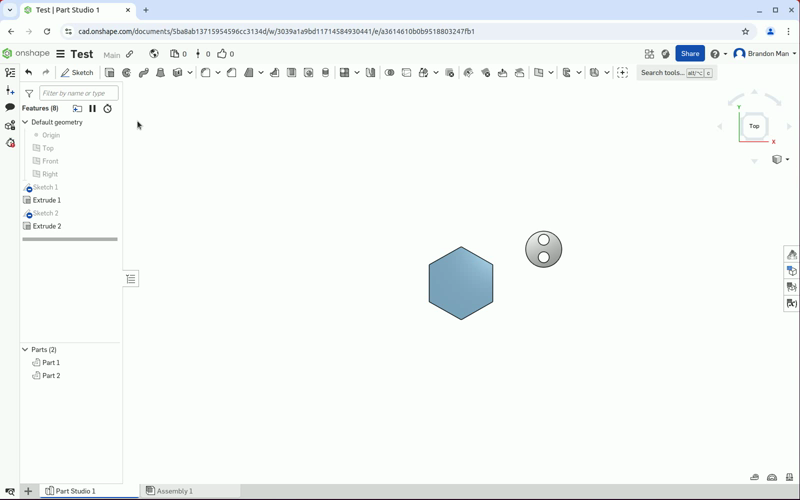
key(shift+h)
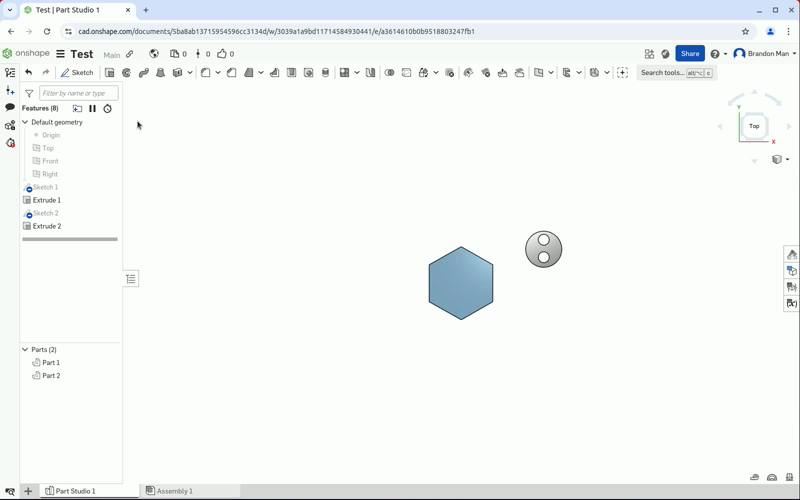
key(shift+h)
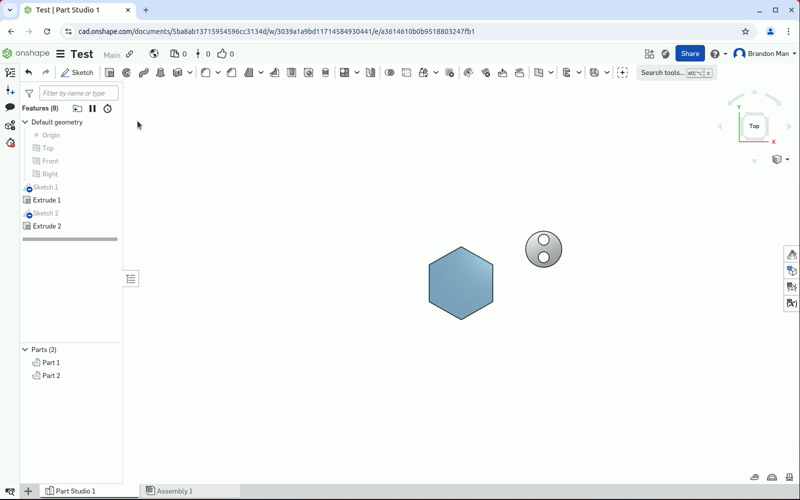
mouse_move(73, 189)
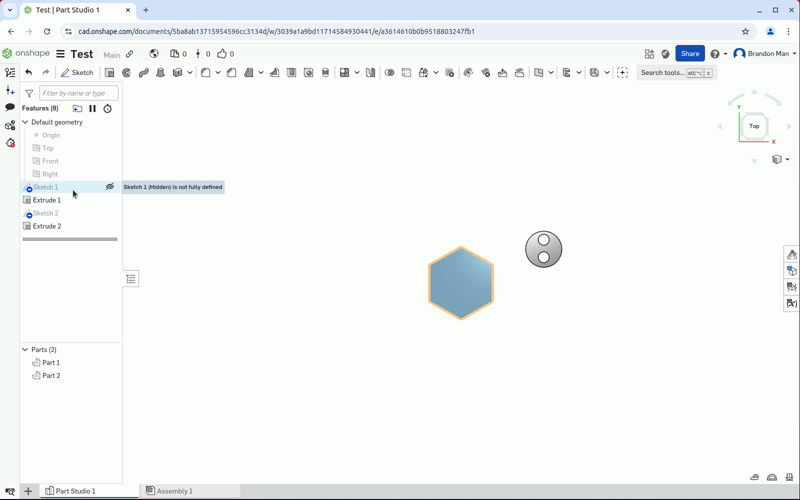
click(73, 189)
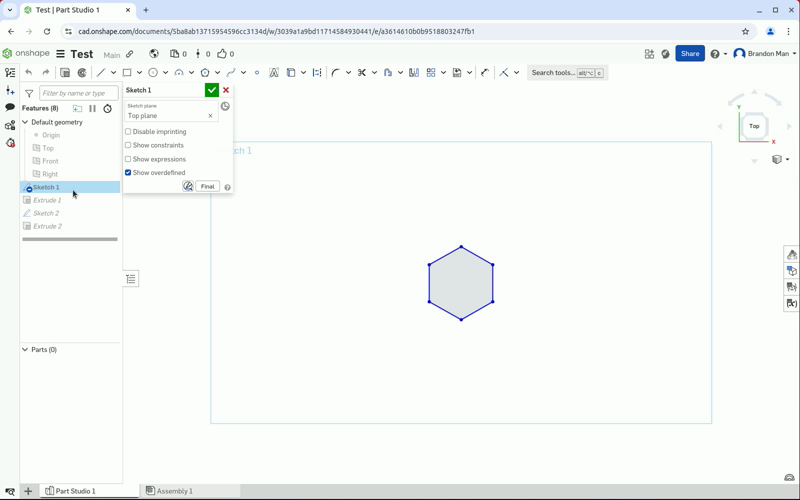
mouse_move(229, 92)
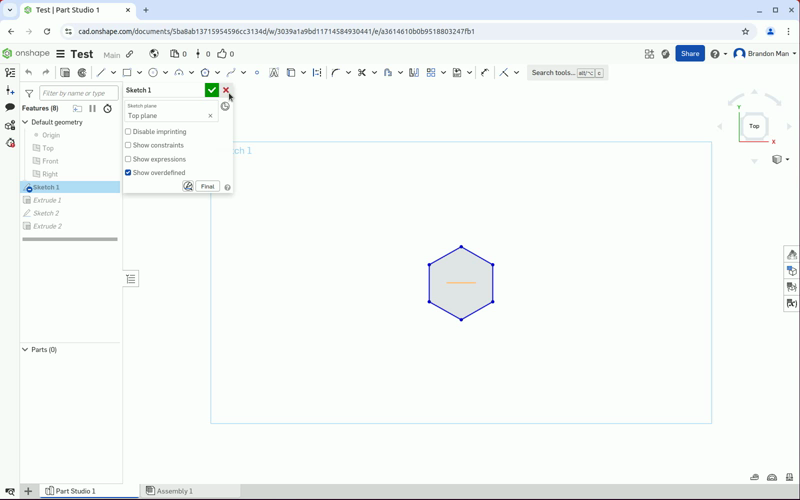
click(229, 92)
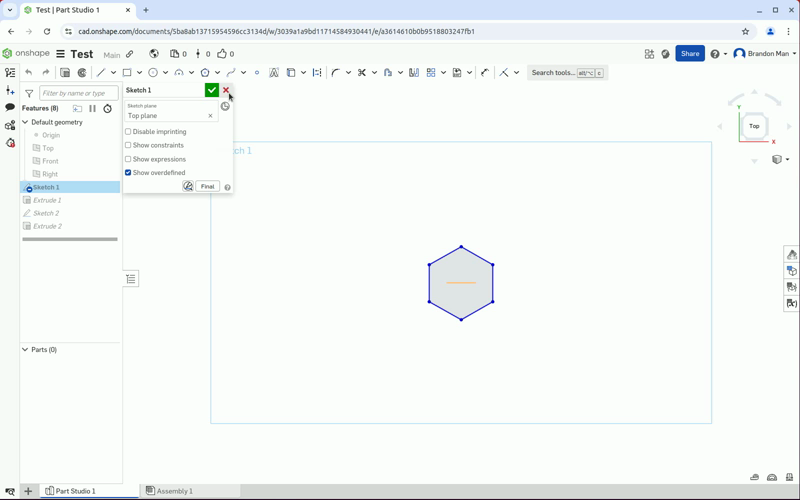
key(shift+s)
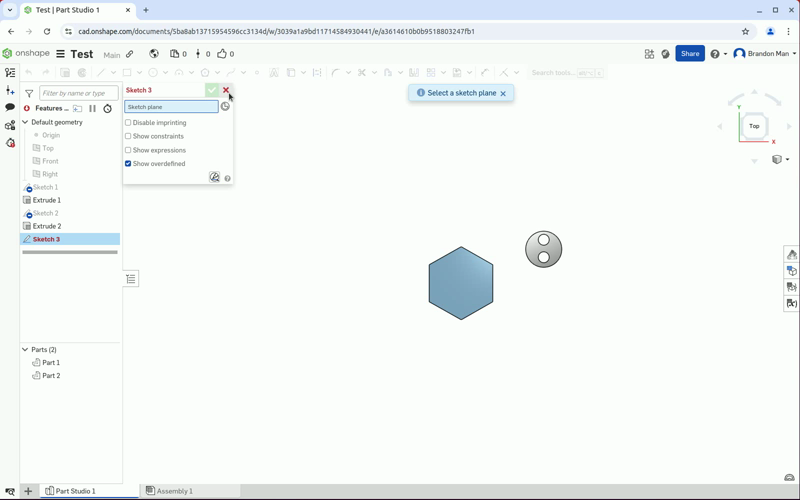
mouse_move(73, 150)
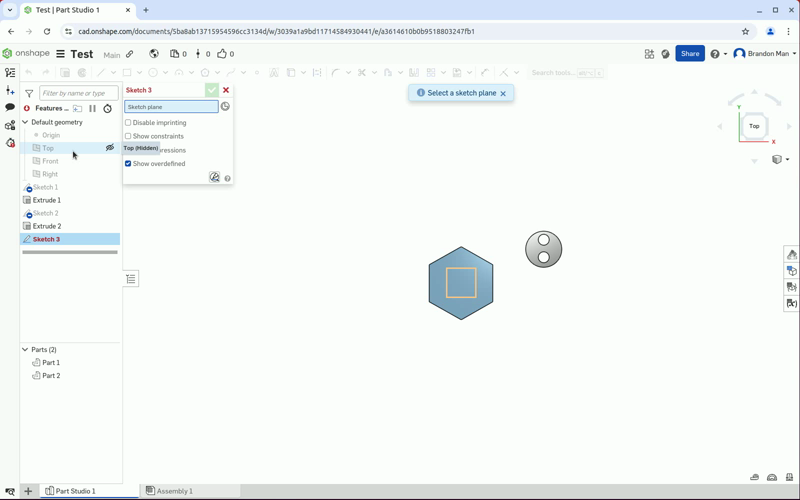
click(73, 150)
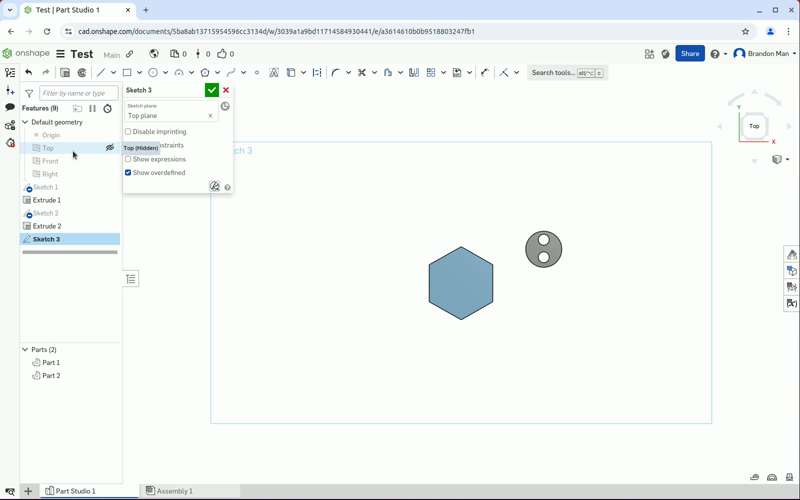
mouse_move(73, 352)
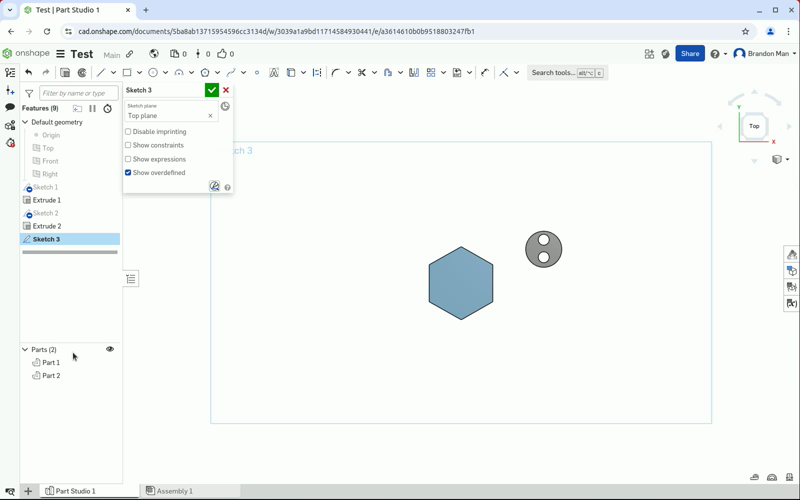
key(y)
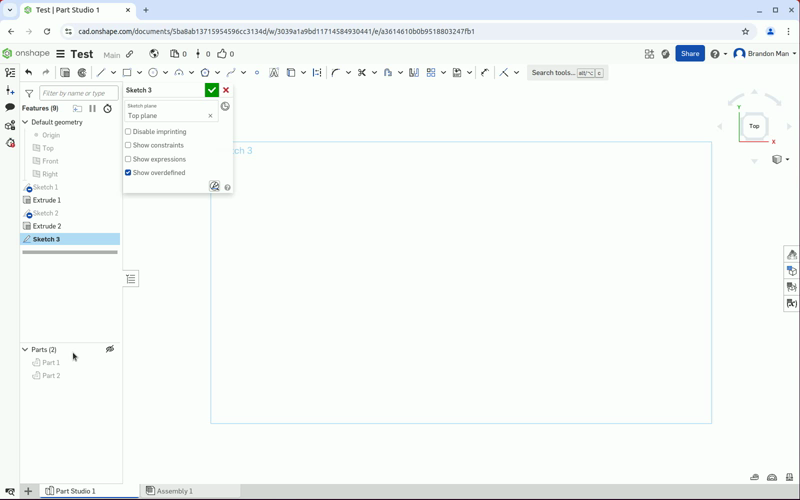
key(l)
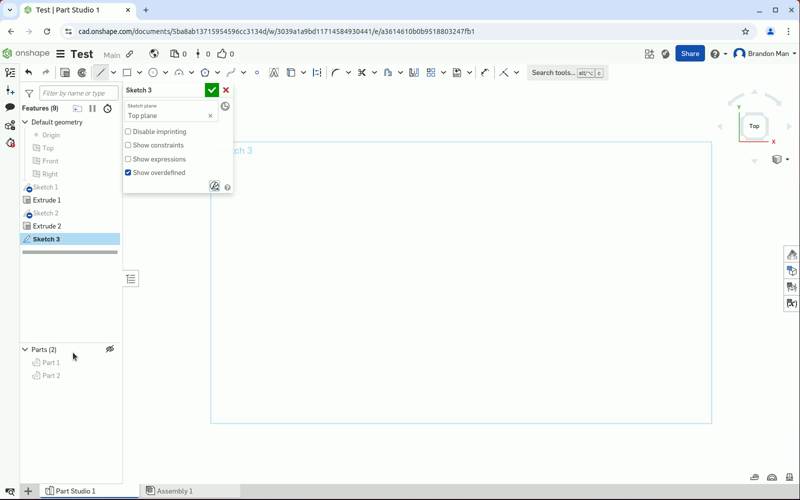
key_down(shift)
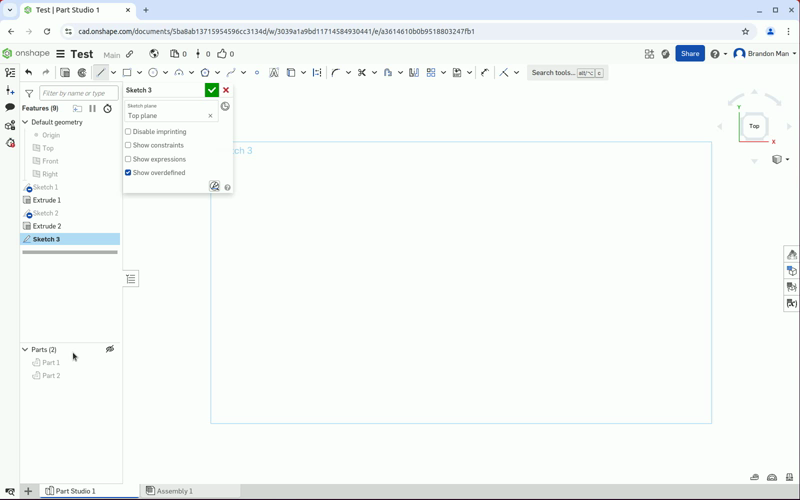
mouse_move(348, 307)
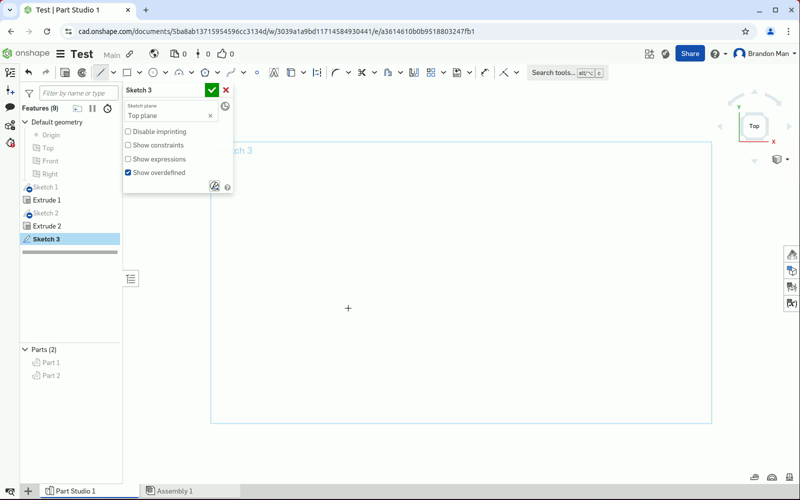
click(348, 307)
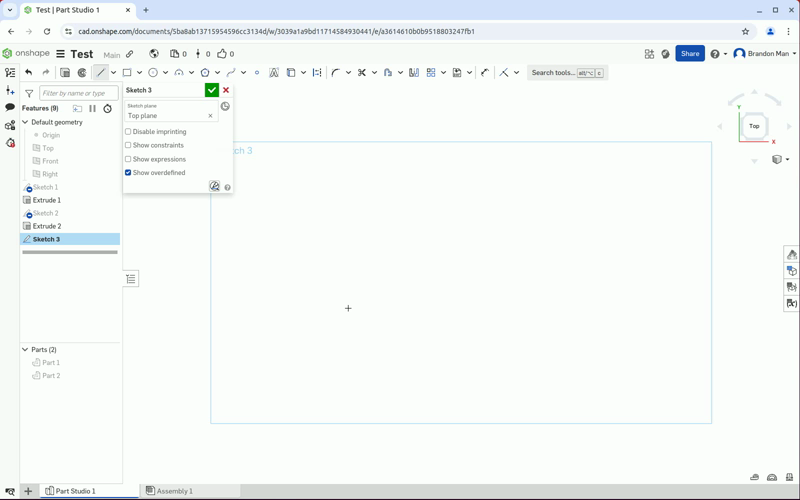
key_up(shift)
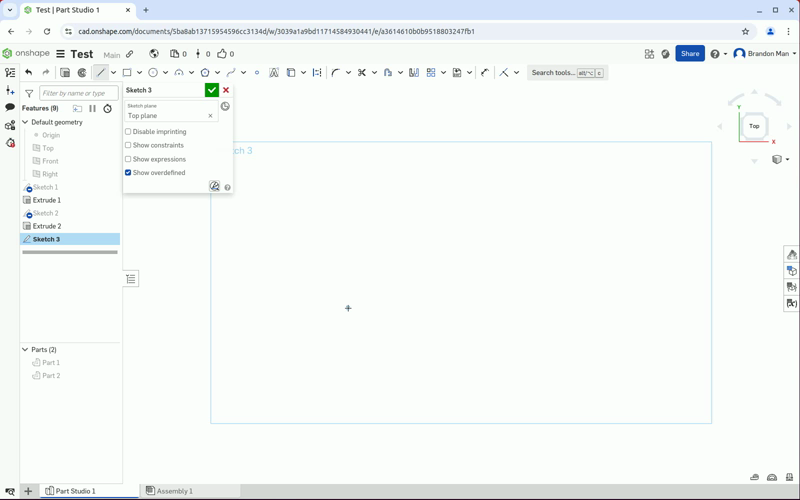
key_down(shift)
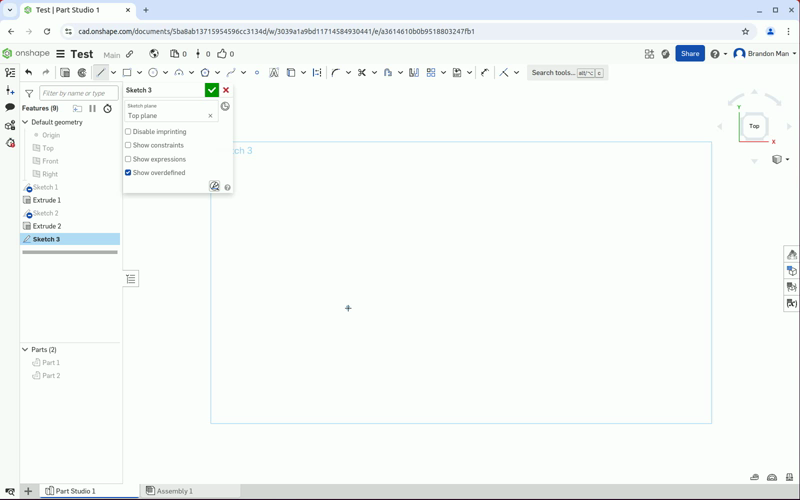
mouse_move(378, 307)
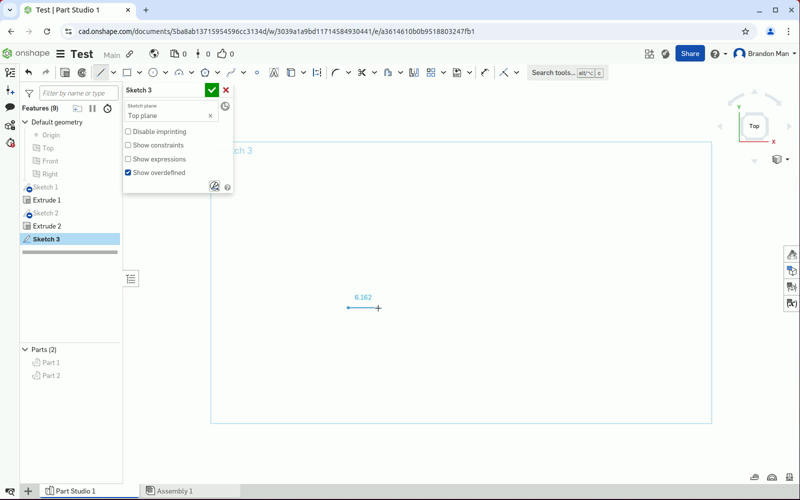
mouse_move(380, 307)
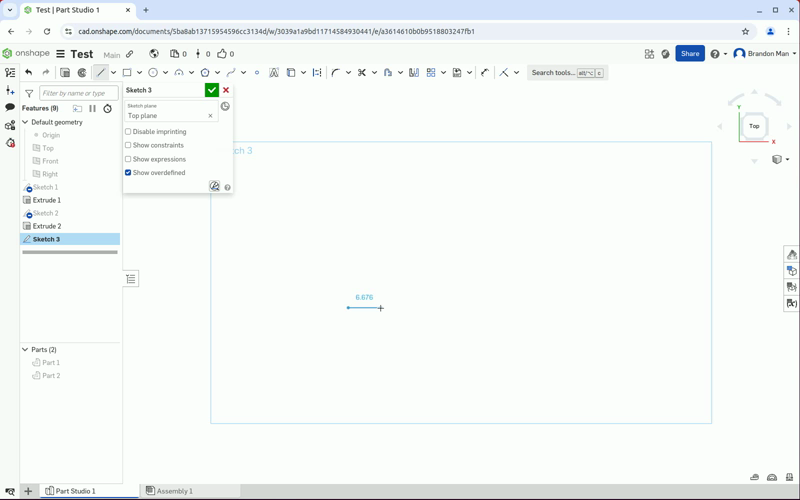
click(380, 307)
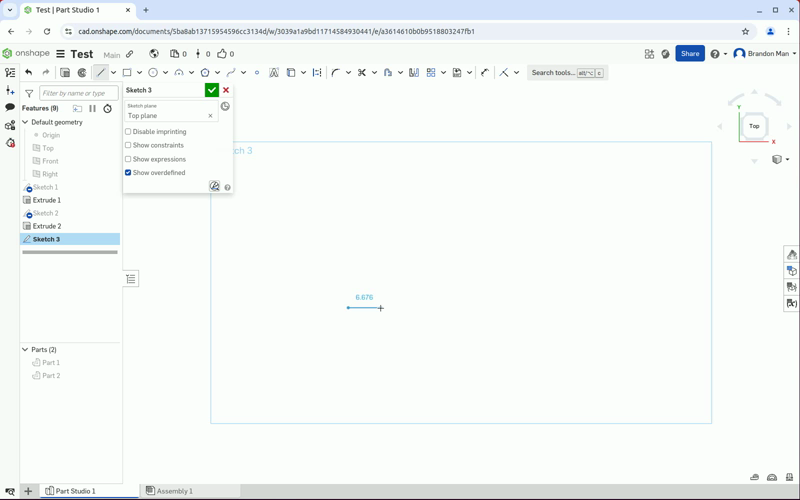
key_up(shift)
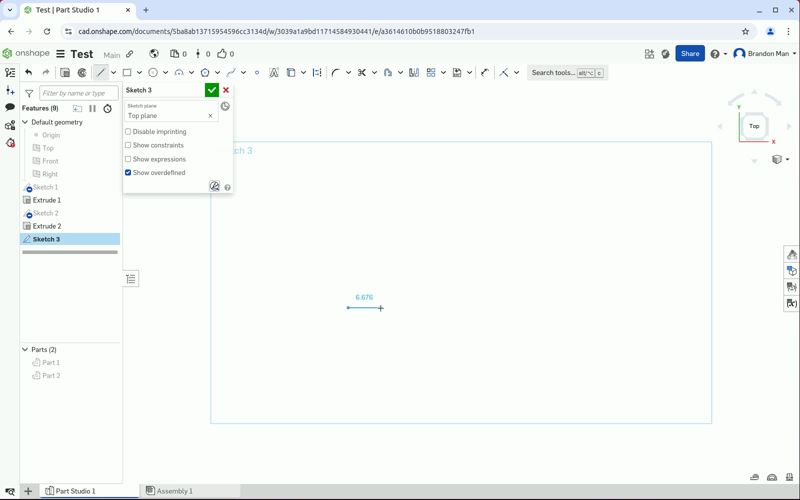
key_down(shift)
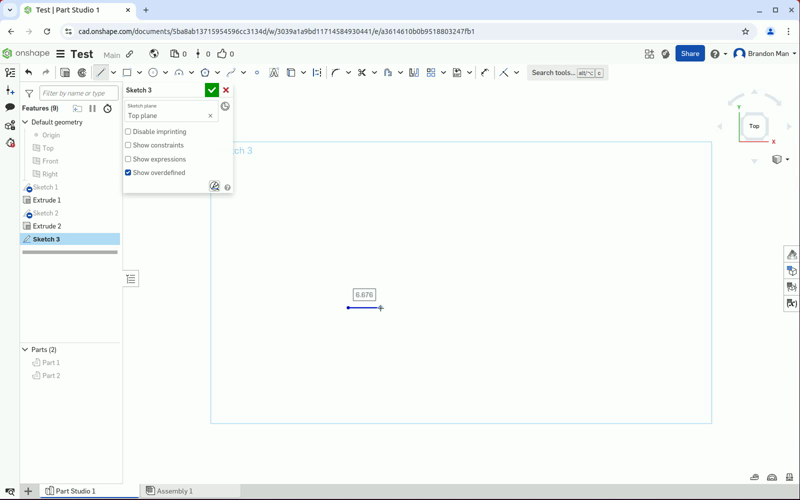
mouse_move(410, 307)
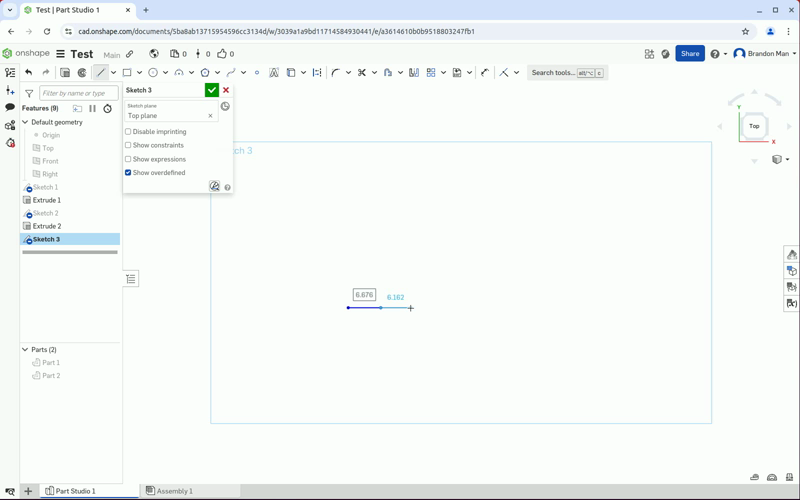
mouse_move(380, 289)
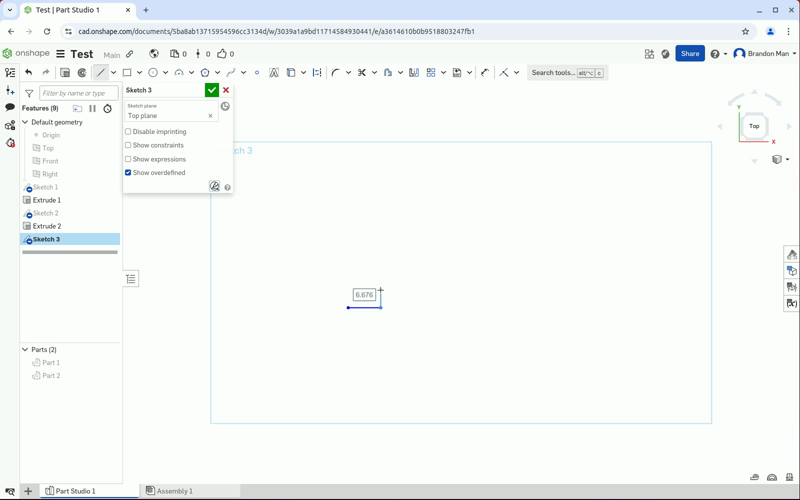
click(380, 289)
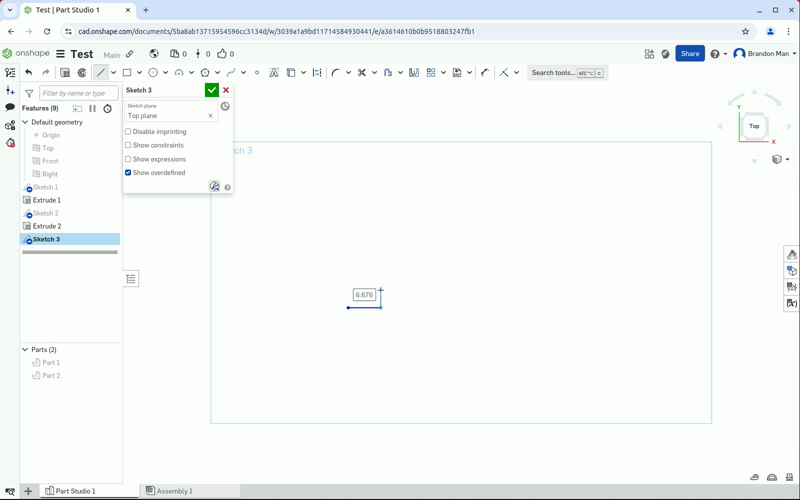
key_up(shift)
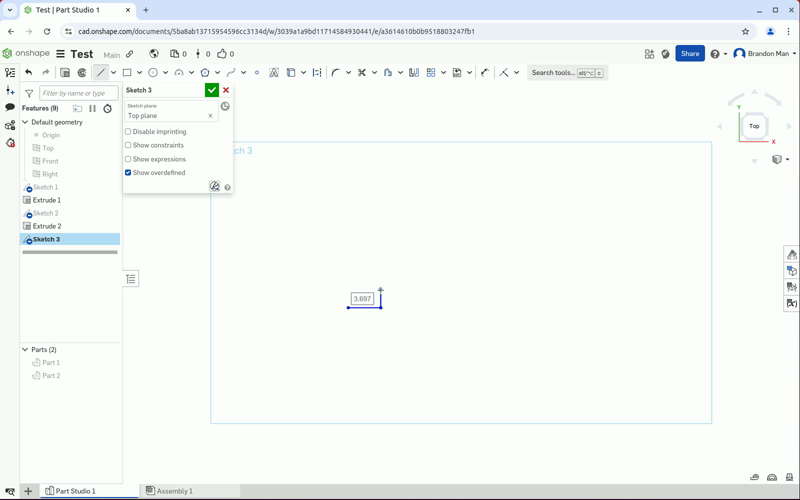
key_down(shift)
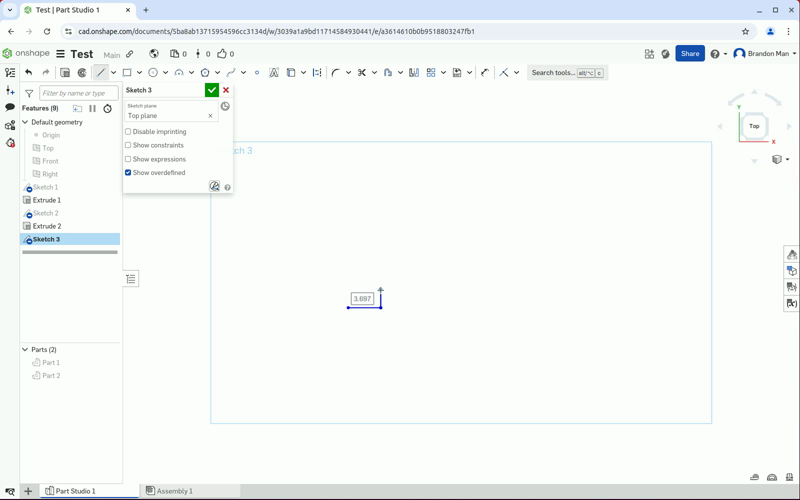
mouse_move(410, 289)
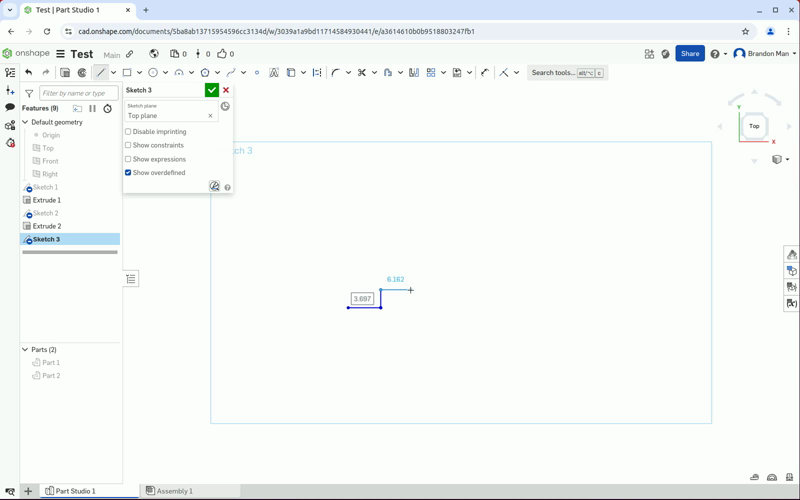
mouse_move(348, 289)
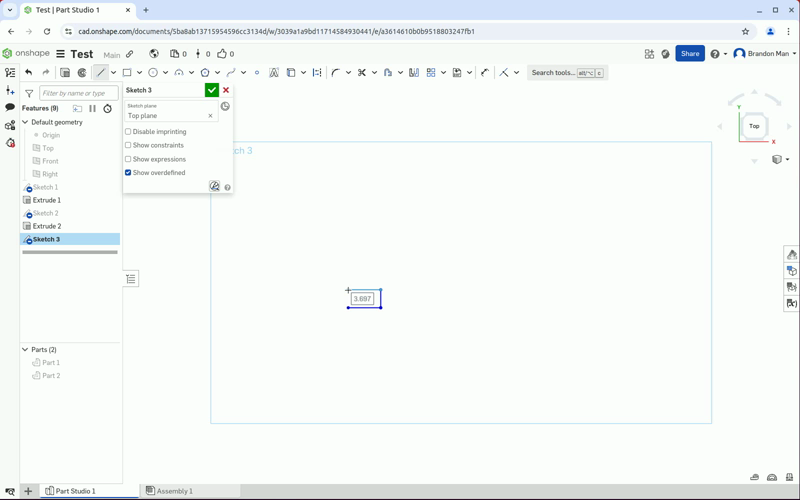
click(348, 289)
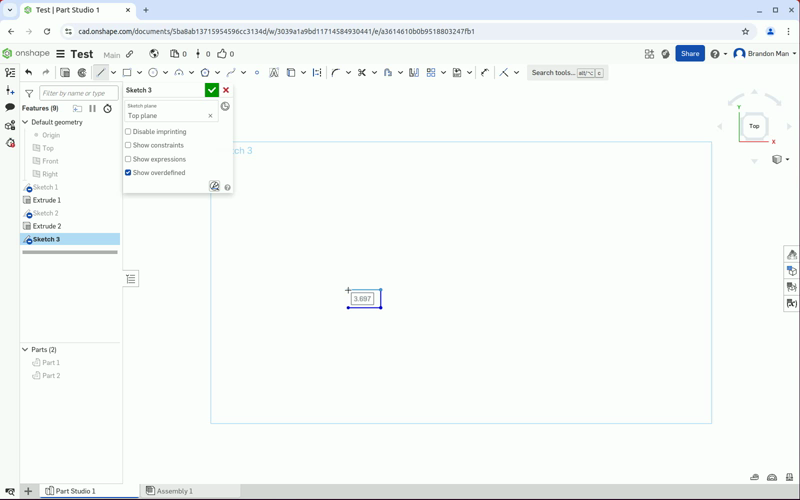
key_up(shift)
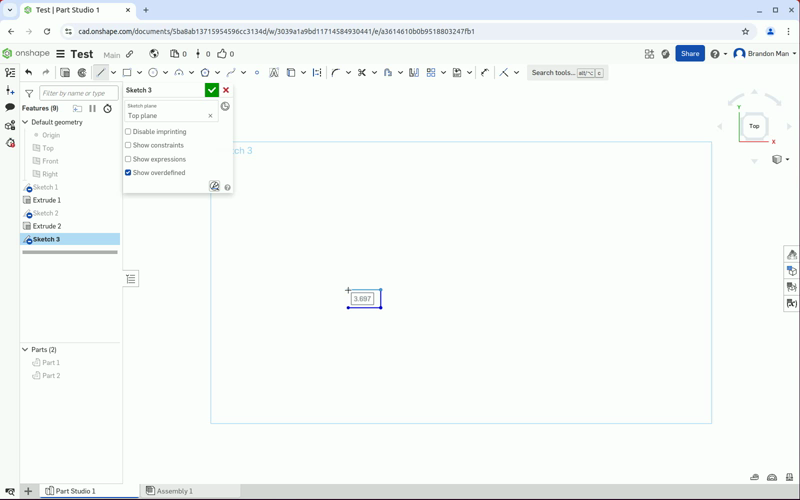
mouse_move(378, 289)
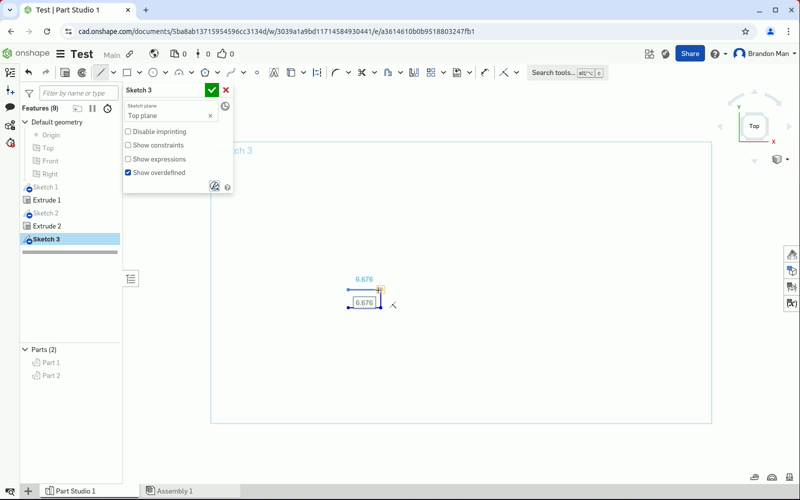
key_down(shift)
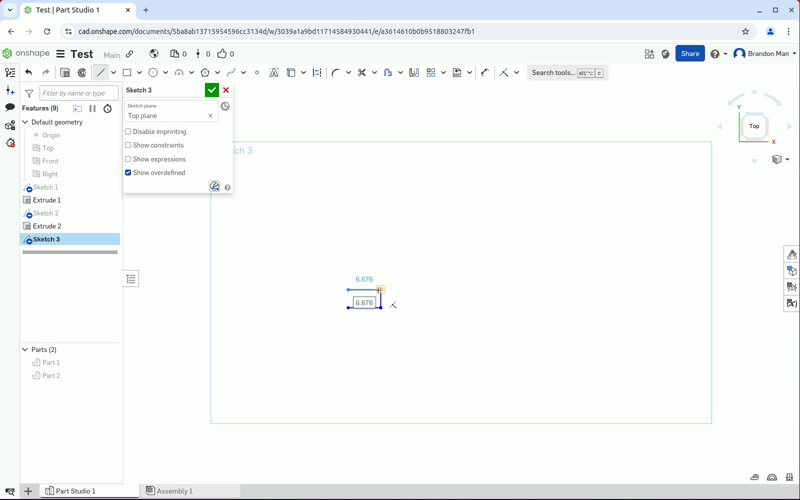
mouse_move(348, 307)
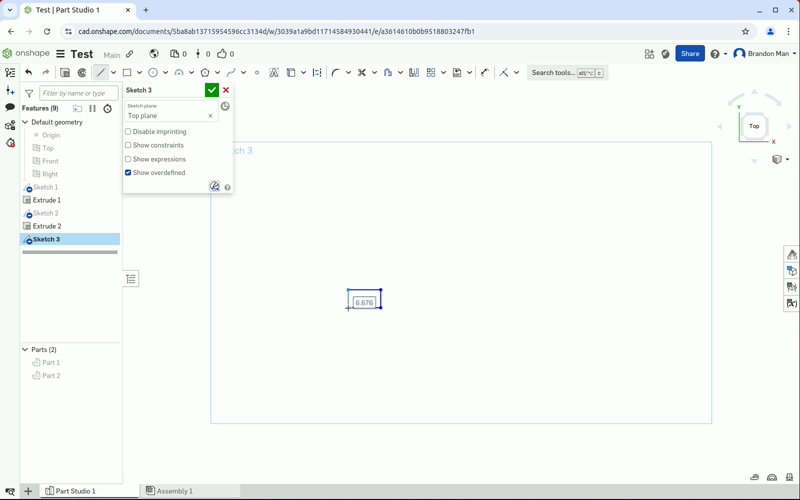
key_up(shift)
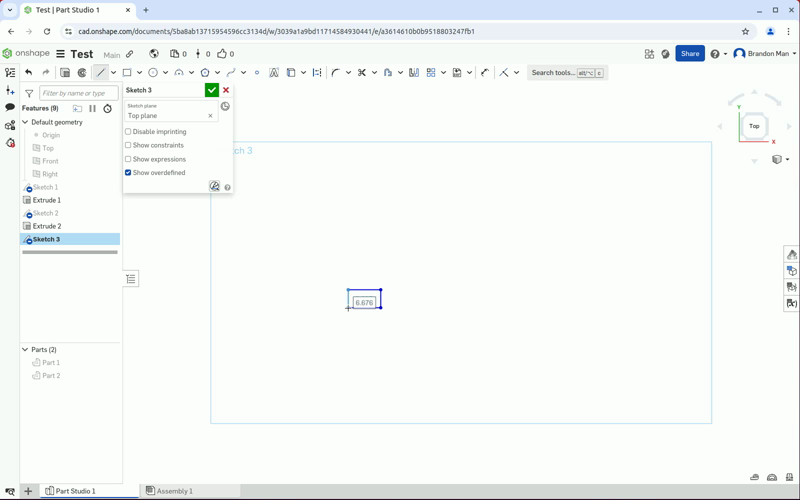
click(348, 307)
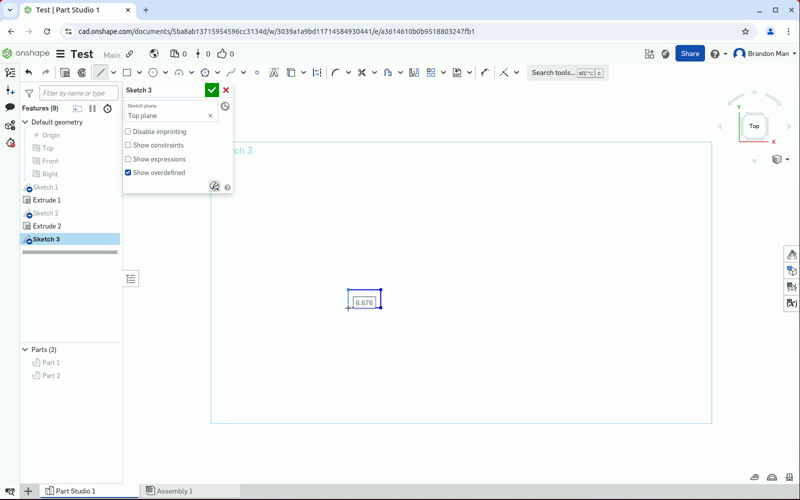
key(esc)
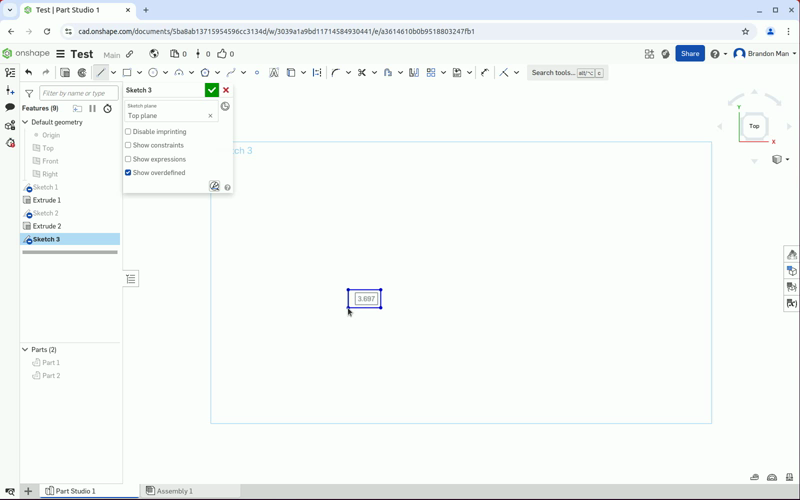
mouse_move(353, 294)
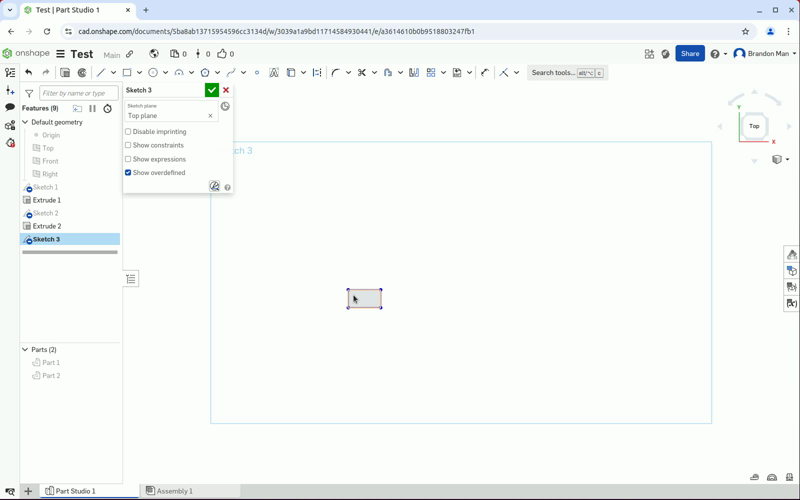
scroll(6)
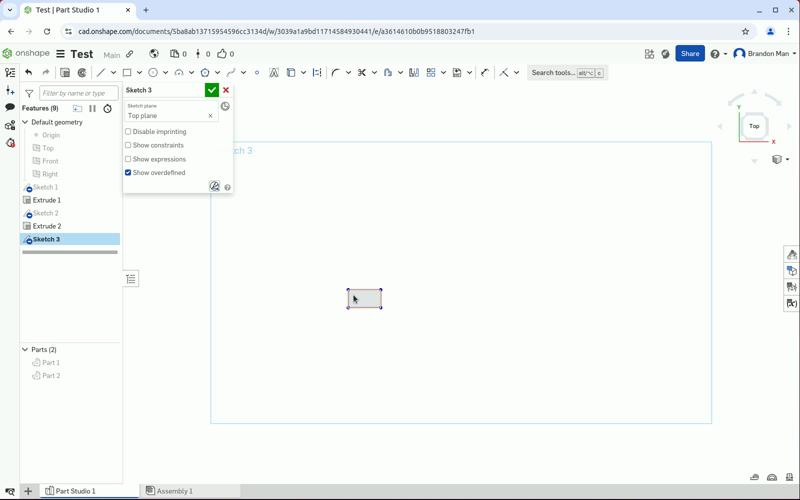
scroll(6)
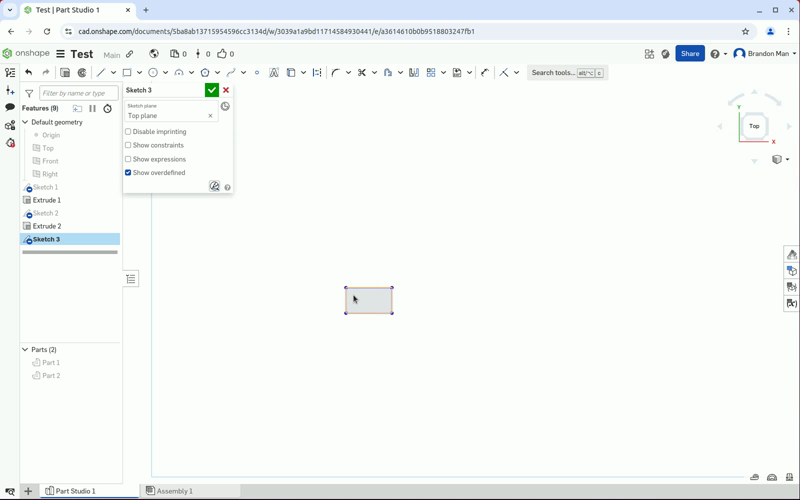
scroll(6)
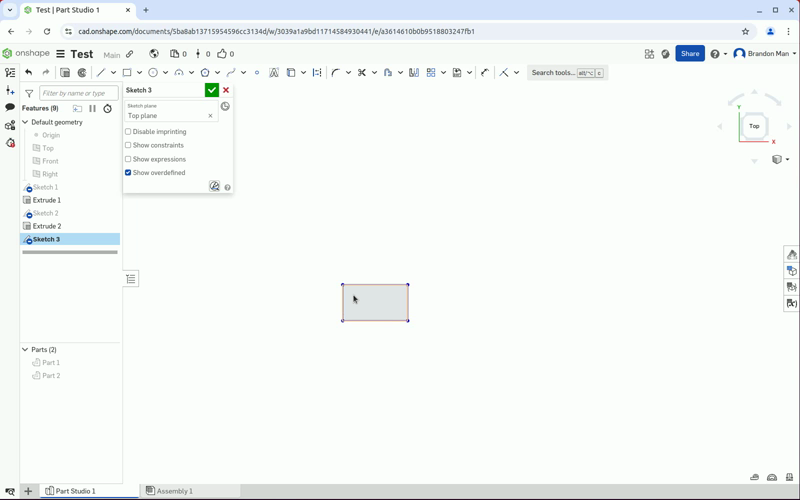
scroll(6)
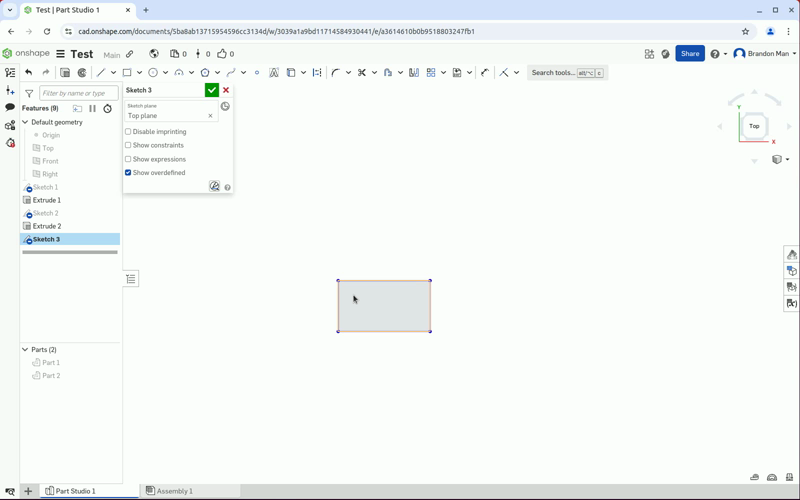
scroll(6)
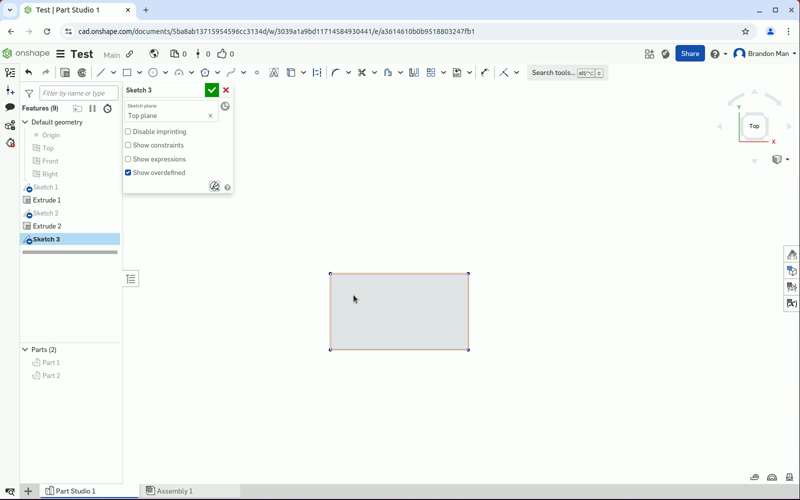
scroll(6)
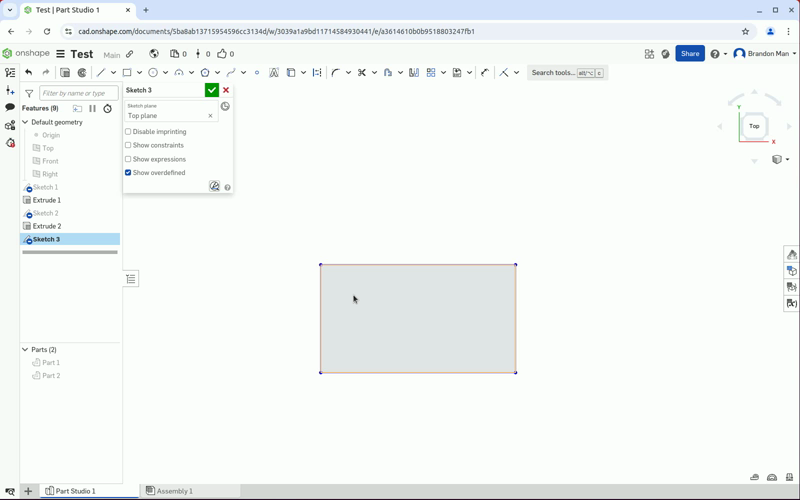
scroll(6)
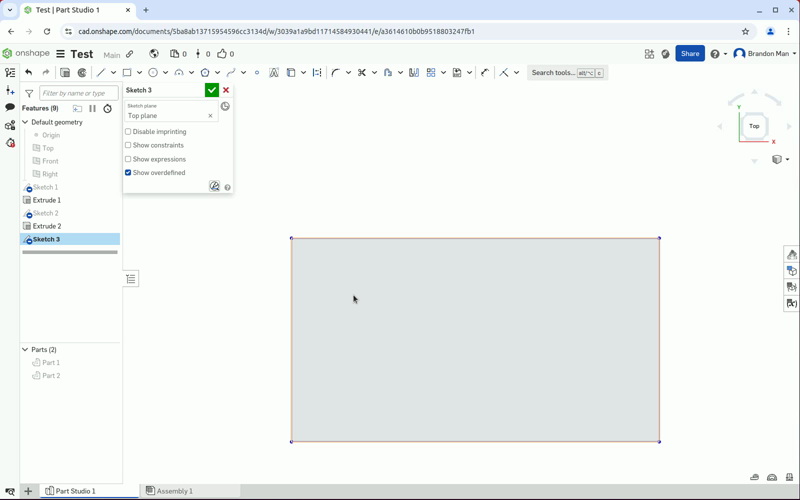
click(353, 294)
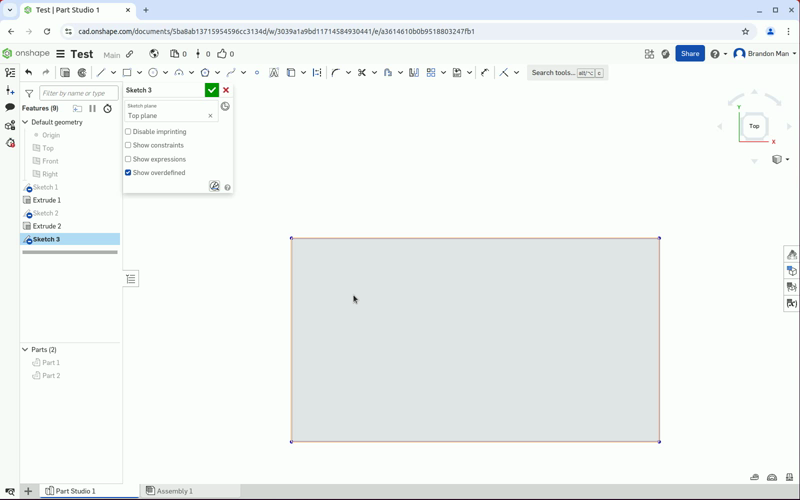
scroll(-6)
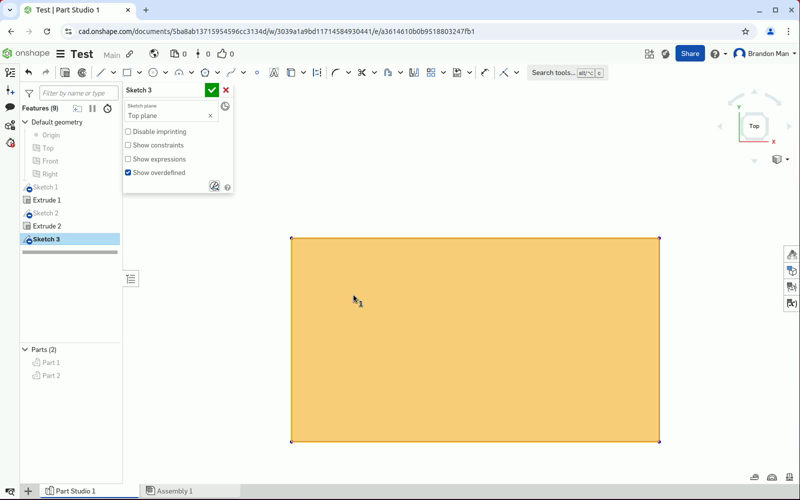
scroll(-6)
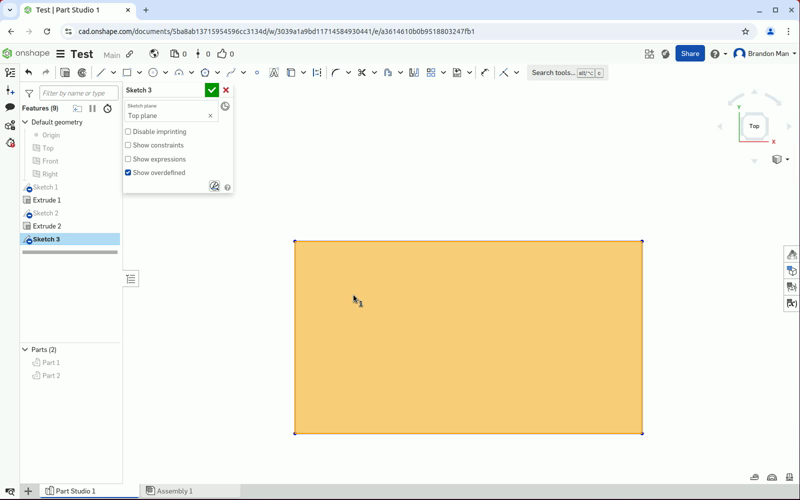
scroll(-6)
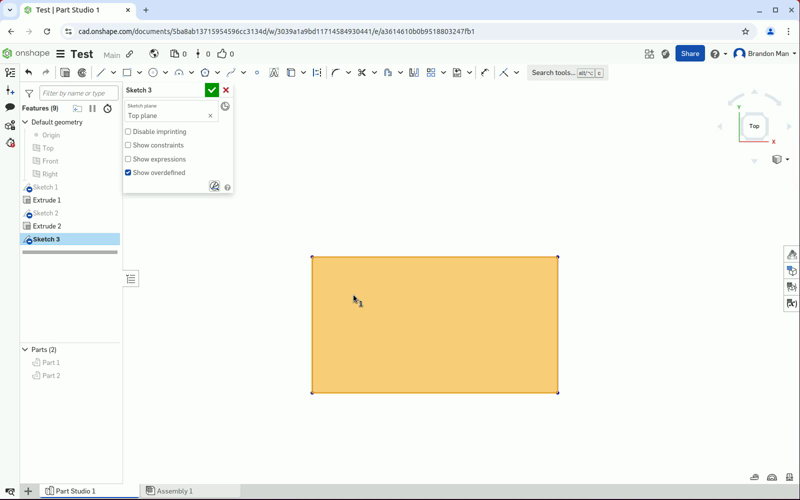
scroll(-6)
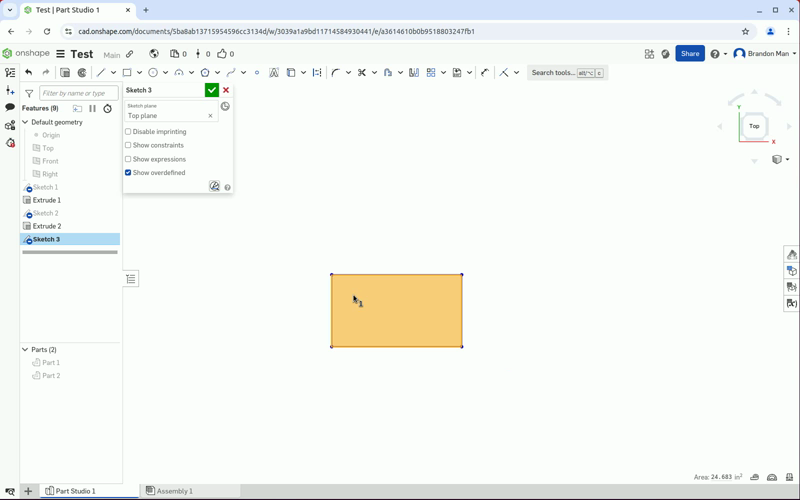
scroll(-6)
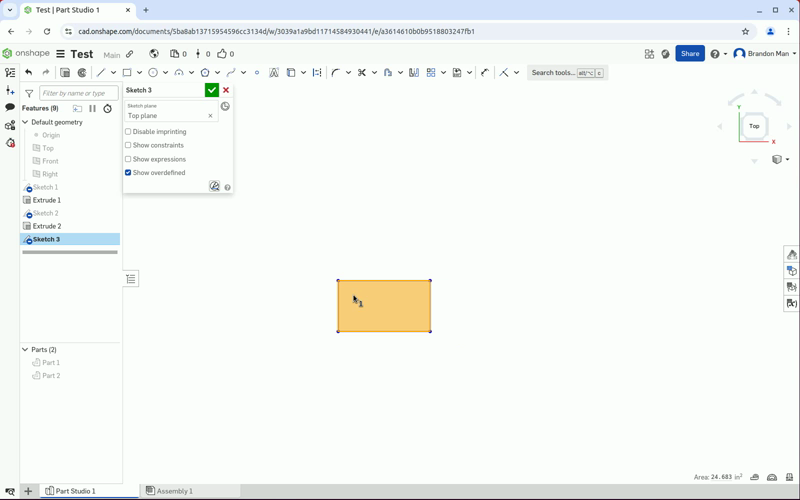
scroll(-6)
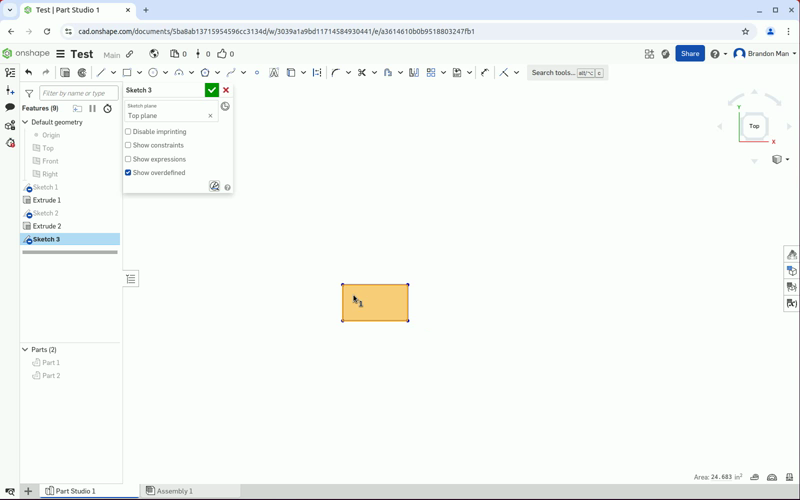
scroll(-6)
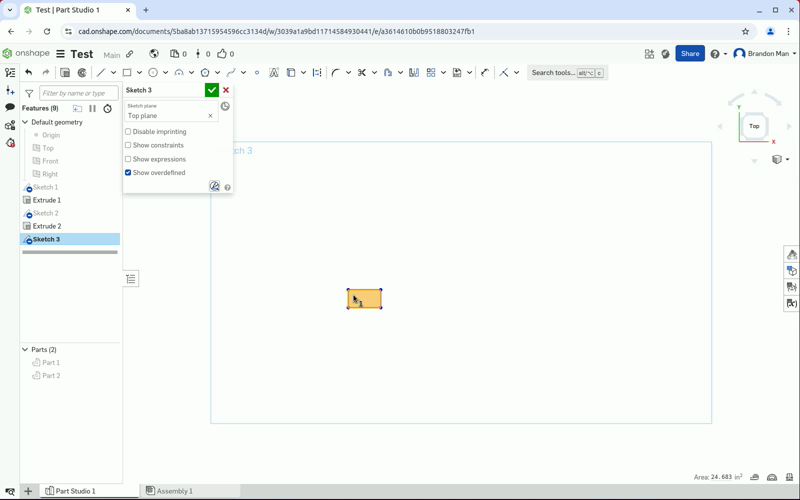
mouse_move(73, 352)
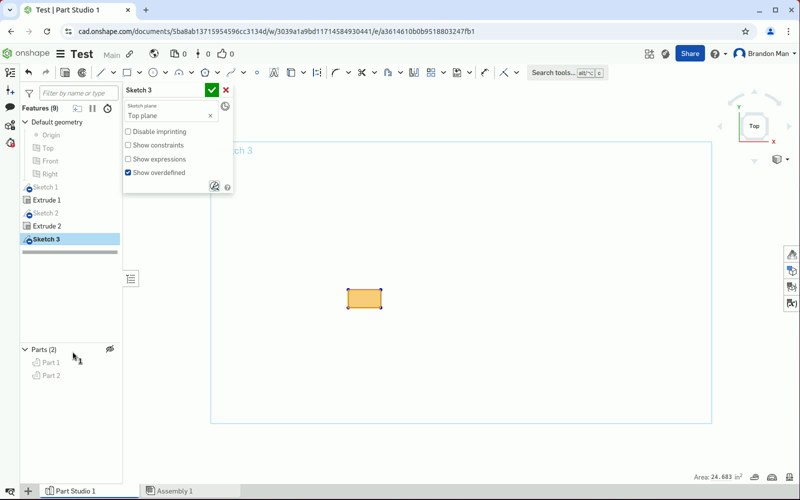
key(shift+y)
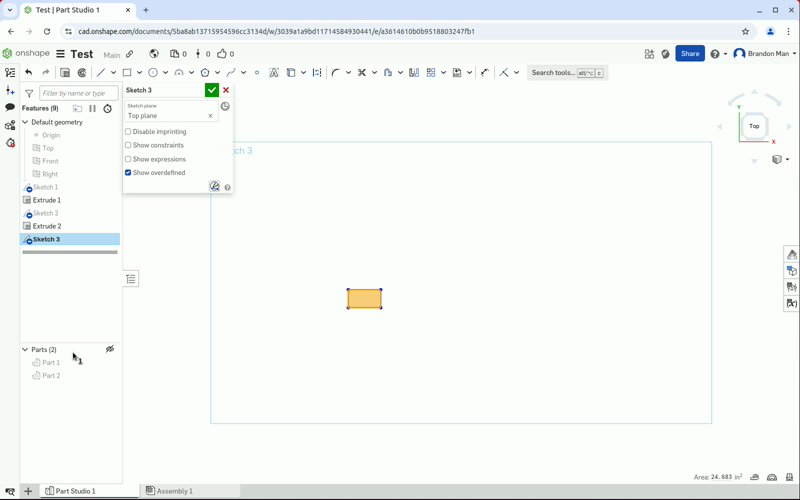
key(shift+e)
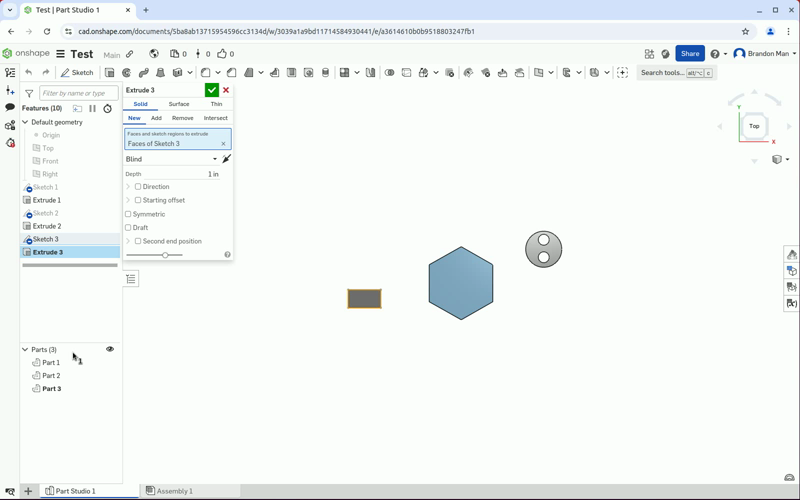
mouse_move(143, 106)
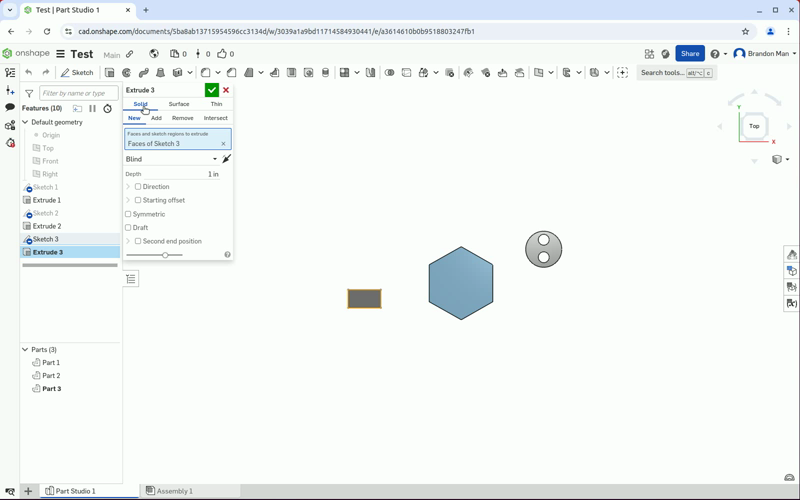
click(143, 106)
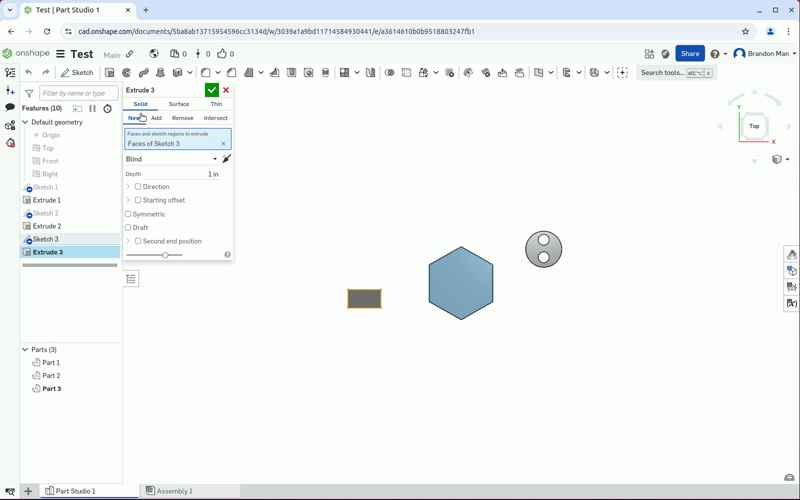
mouse_move(137, 120)
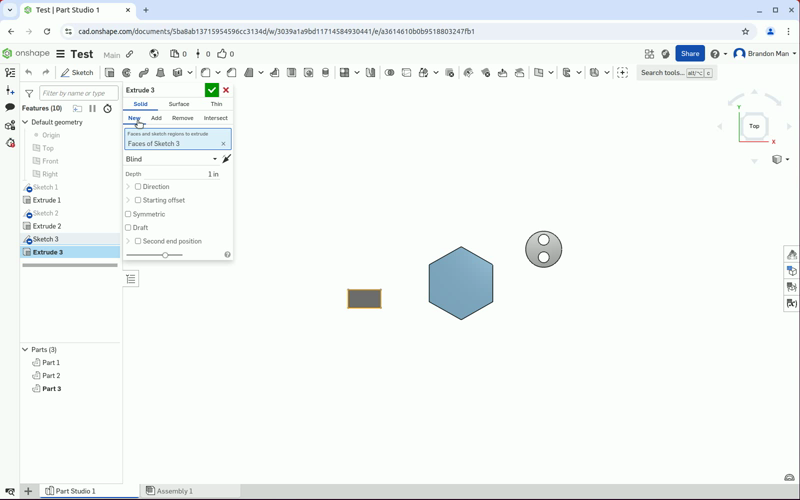
click(137, 120)
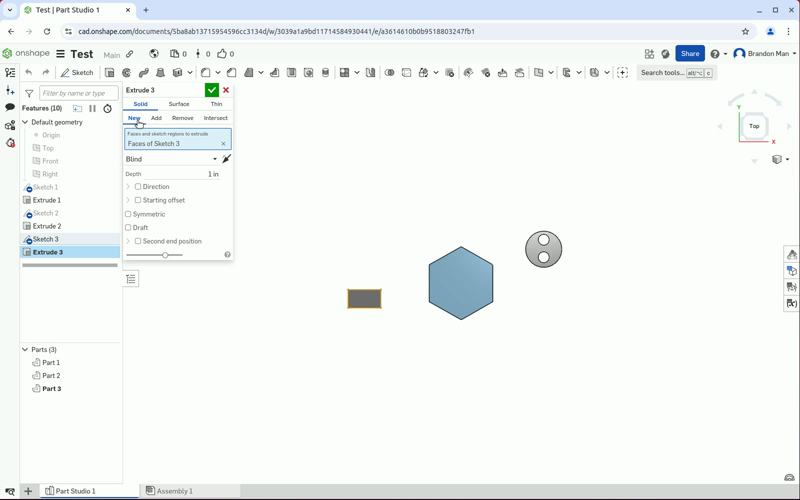
key(tab, 4)
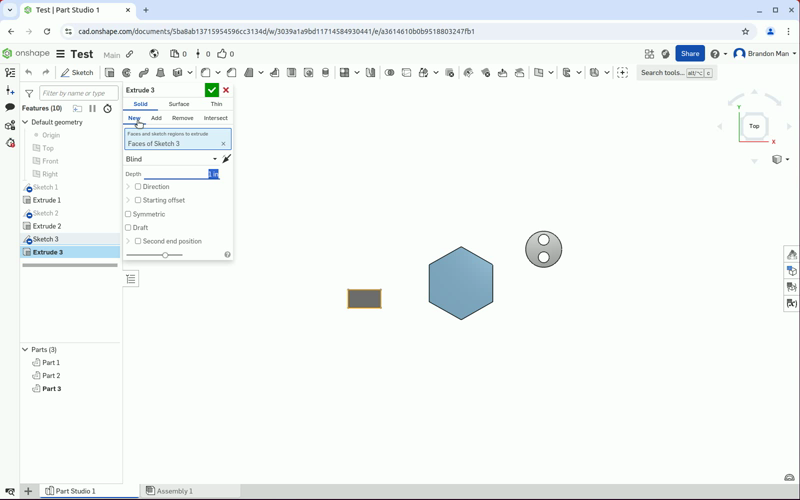
text(2.648)
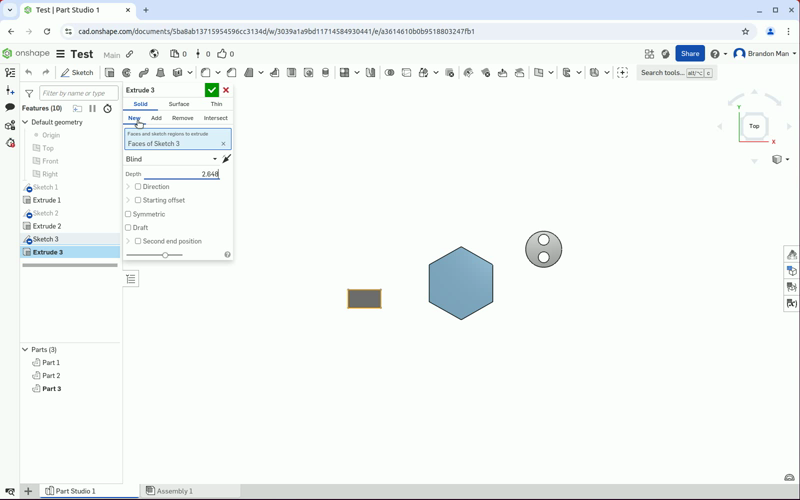
key(enter)
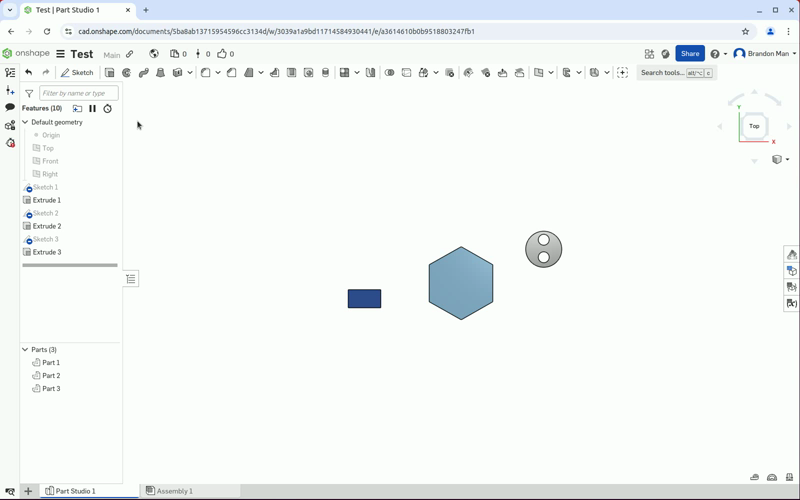
key(shift+h)
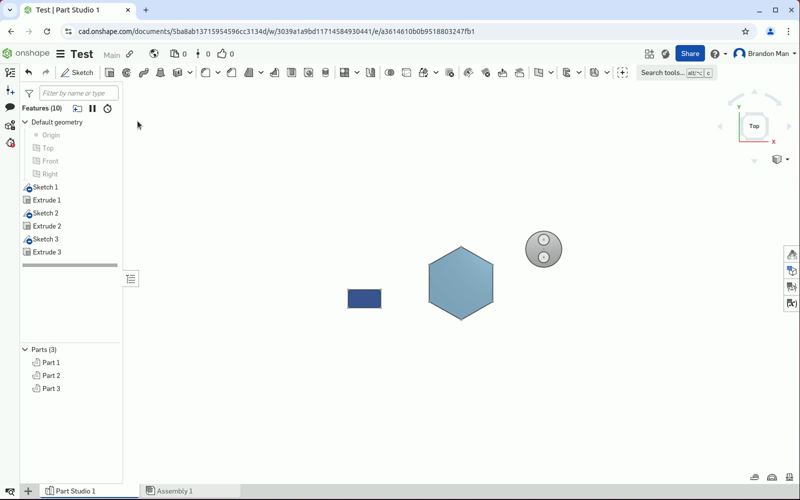
key(shift+h)
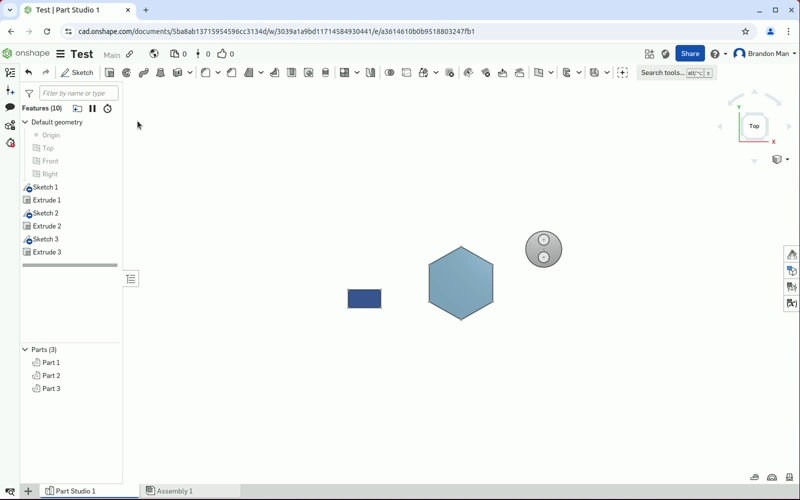
key(shift+7)
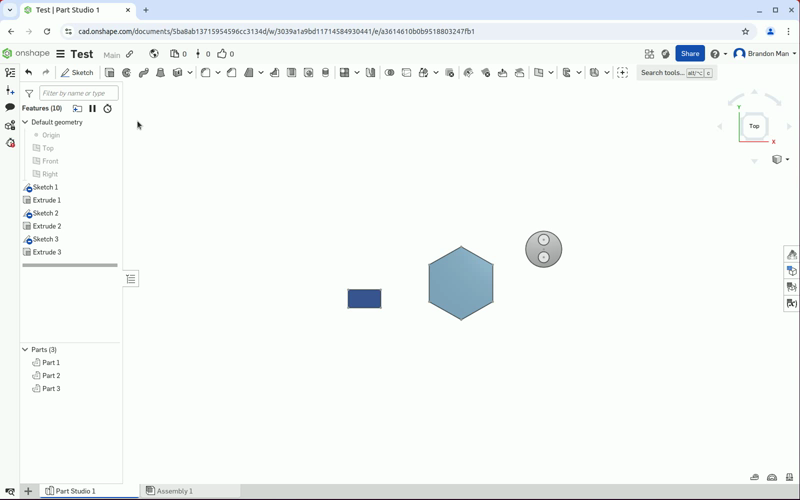
key(up, 3)
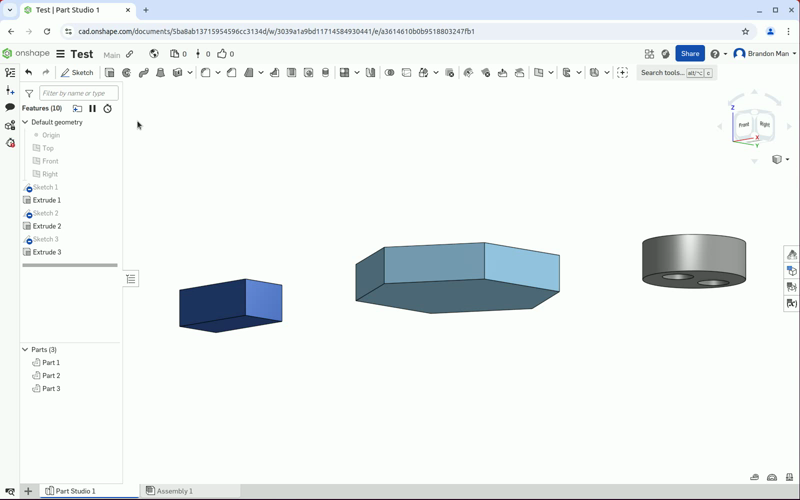
key(left, 3)
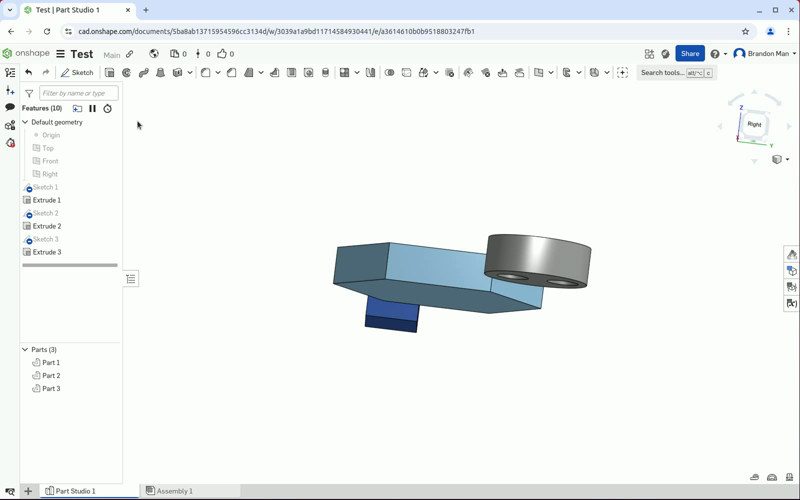
key(right, 3)
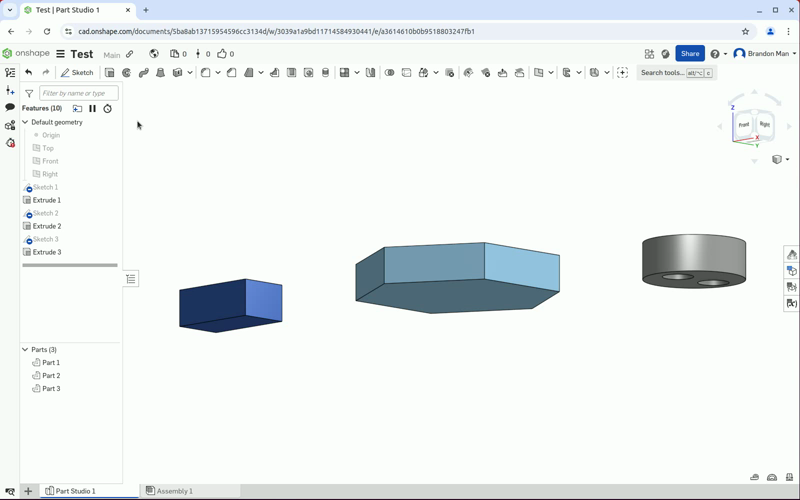
key(down, 3)
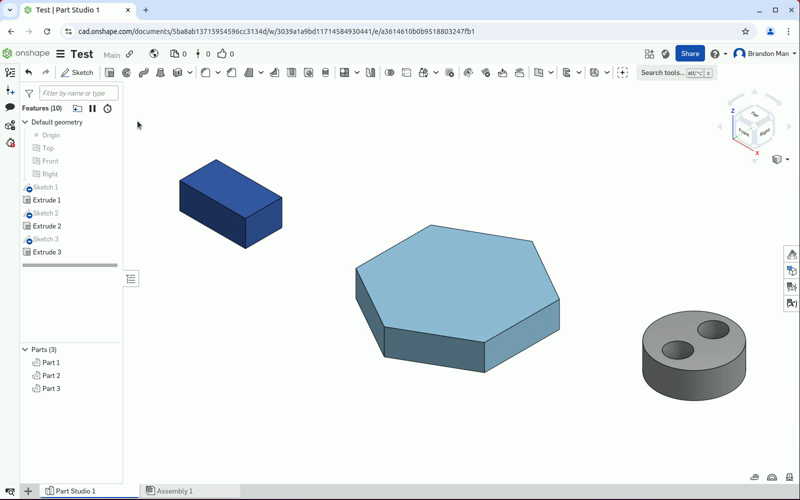
mouse_move(73, 189)
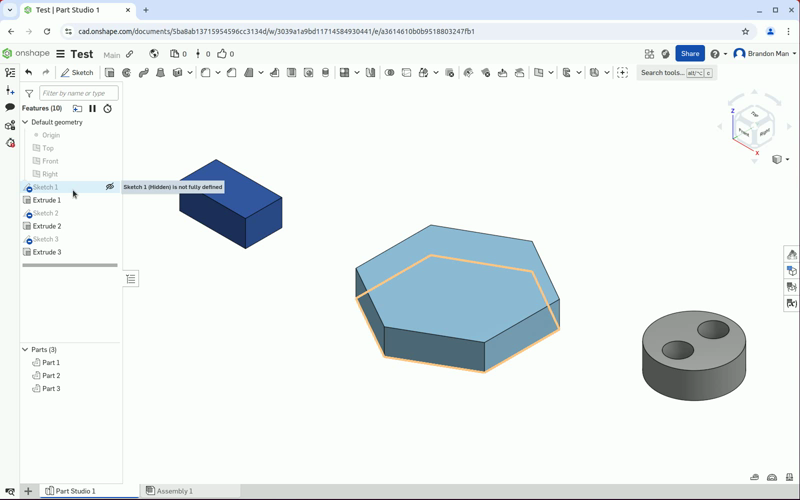
click(73, 189)